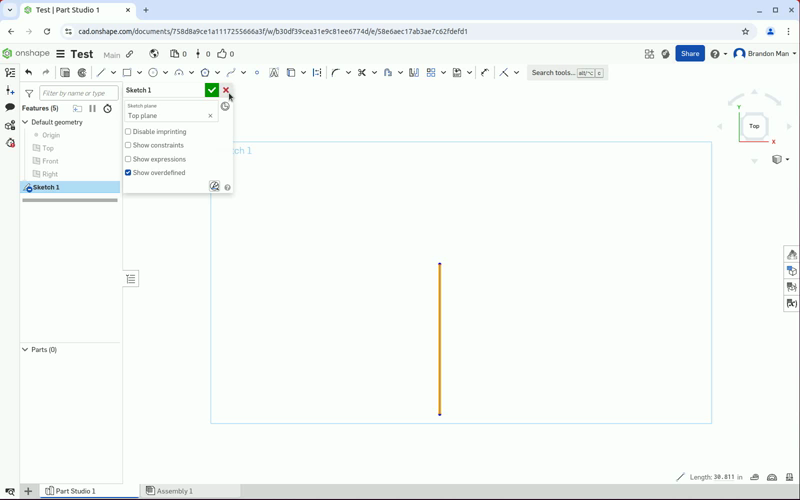
key(shift+h)
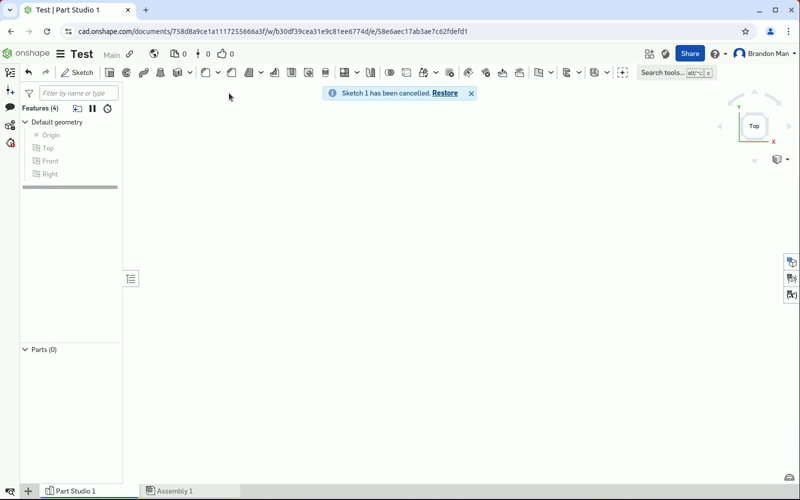
mouse_move(73, 352)
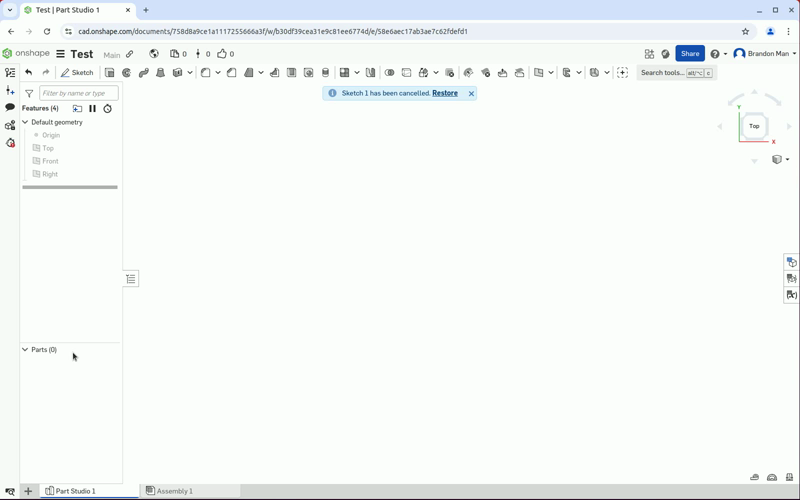
key(y)
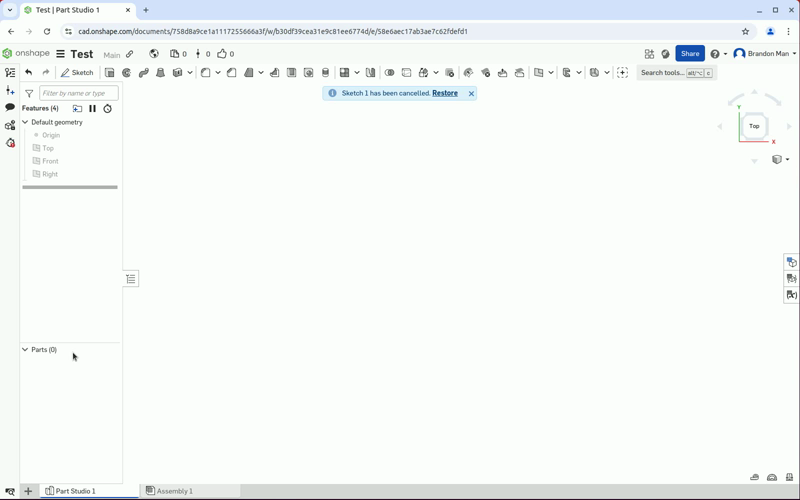
key(shift+p)
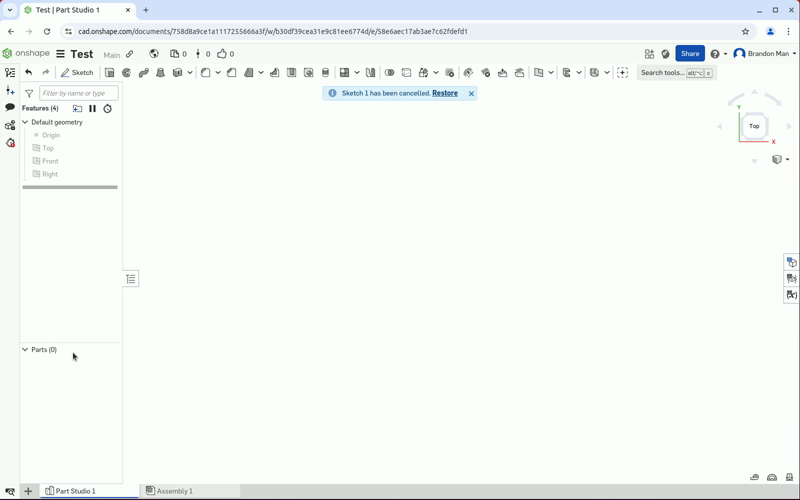
key(space)
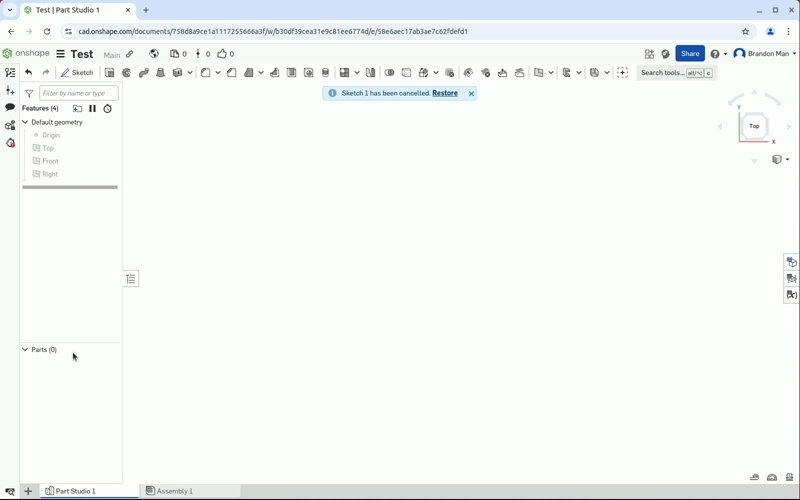
key_down(shift)
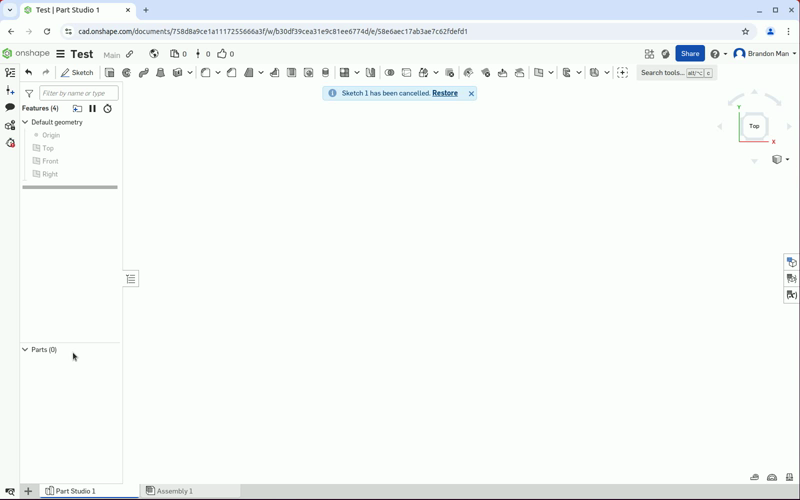
key(up)
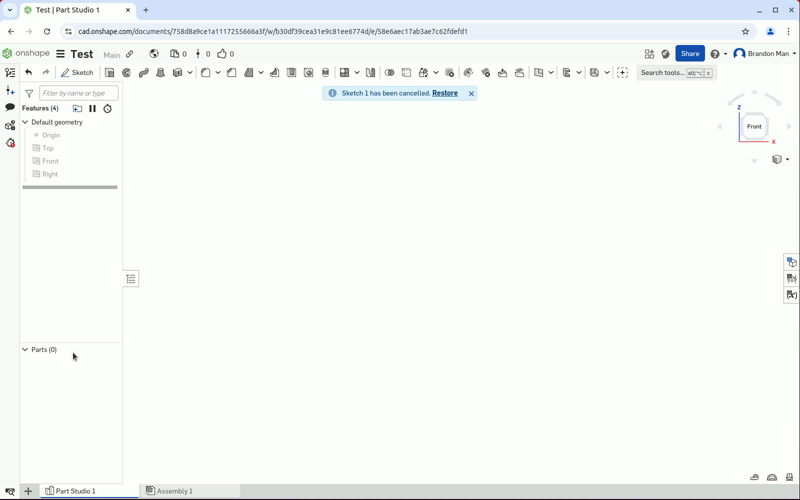
key_up(shift)
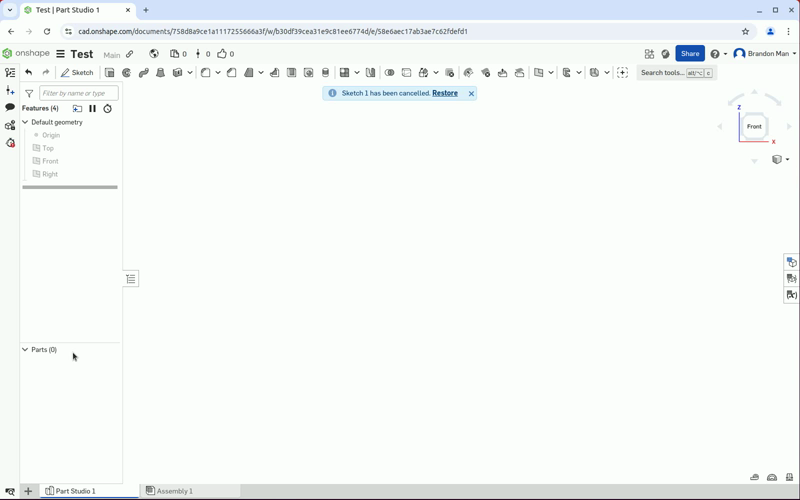
mouse_move(73, 352)
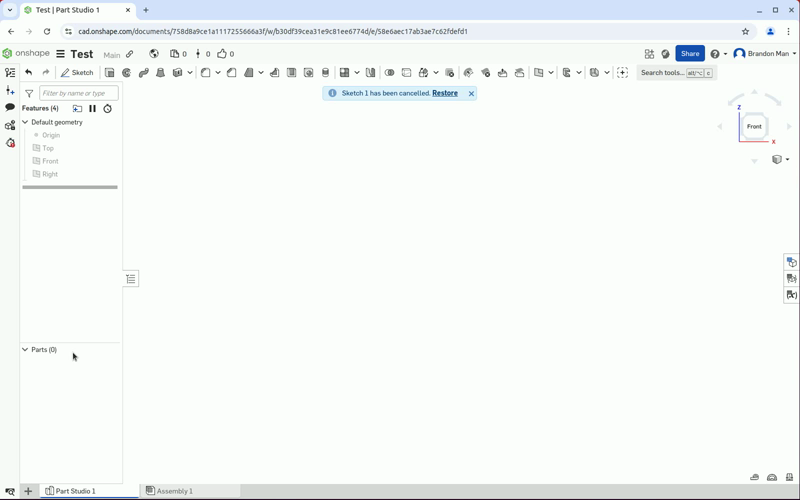
key(shift+y)
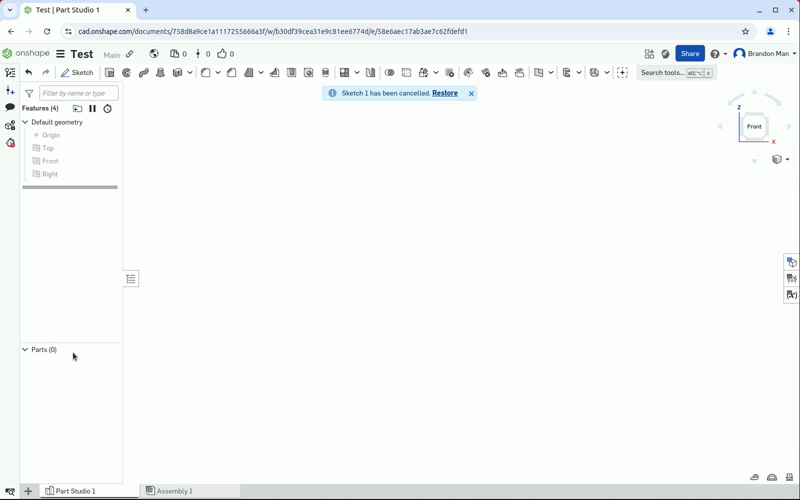
key(shift+s)
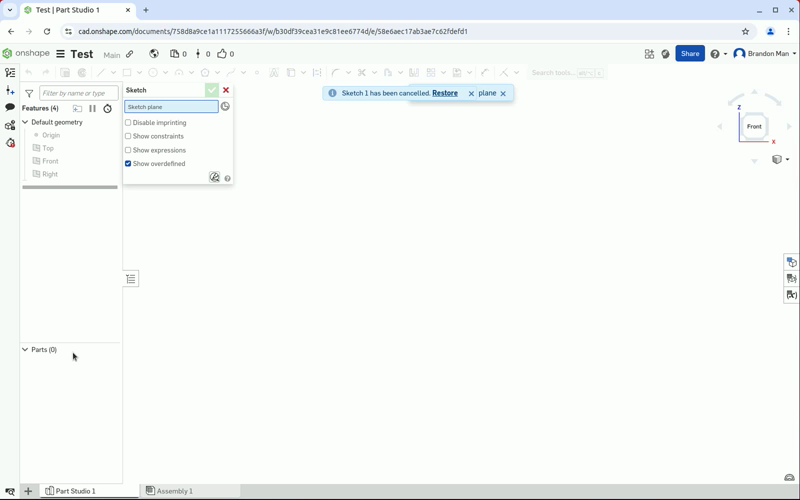
mouse_move(73, 163)
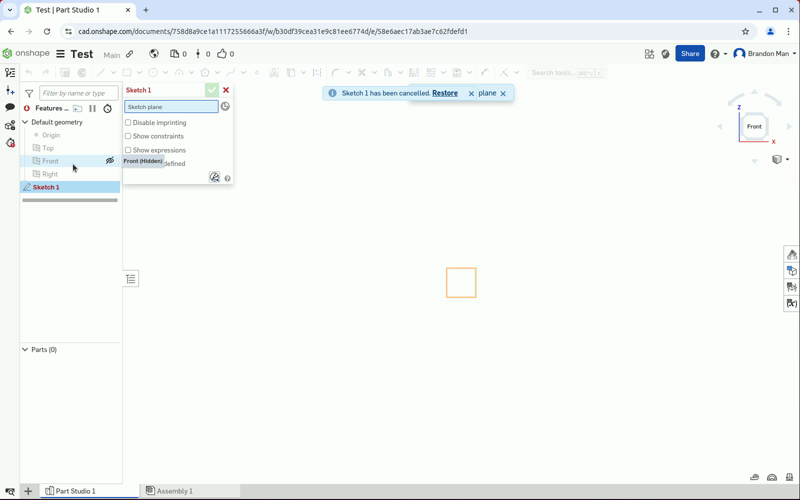
click(73, 163)
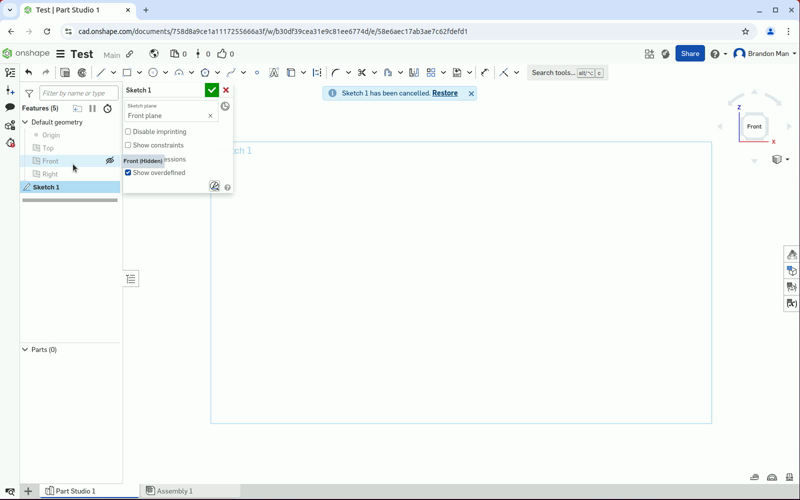
mouse_move(73, 352)
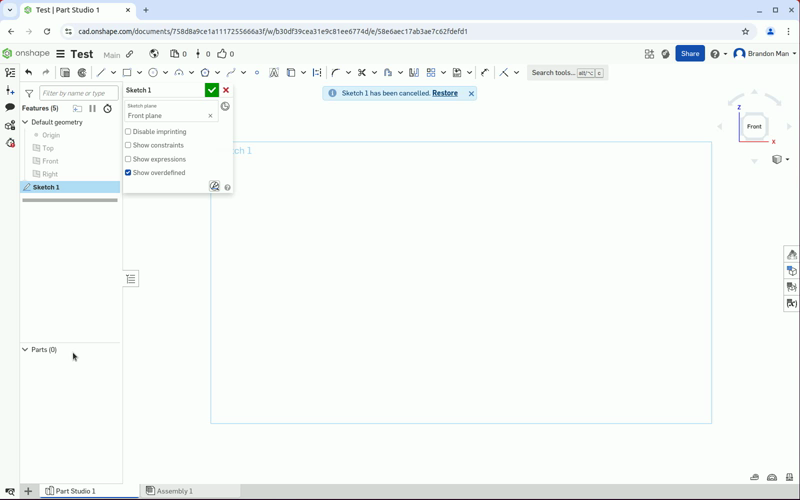
key(y)
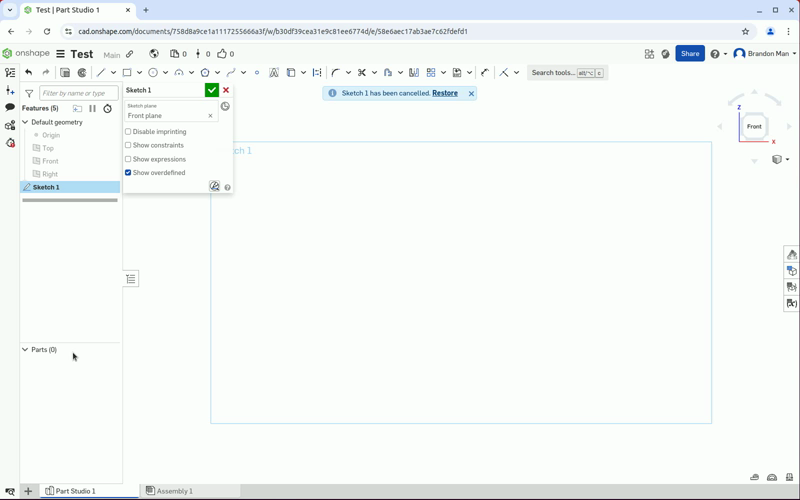
key(l)
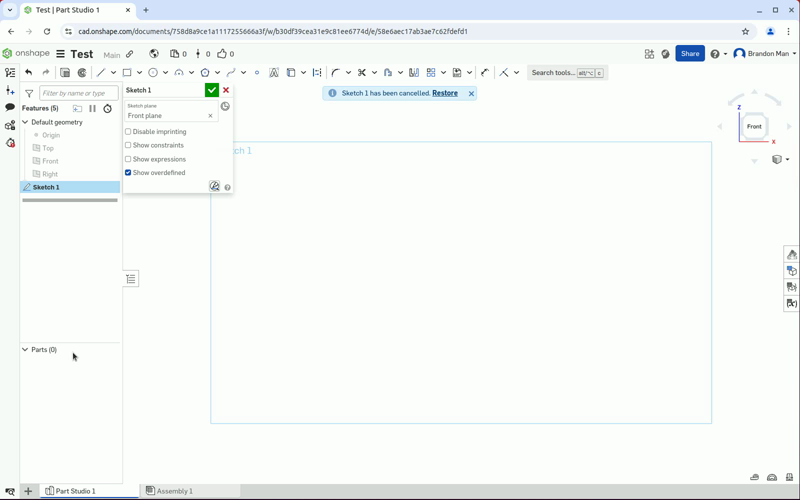
key_down(shift)
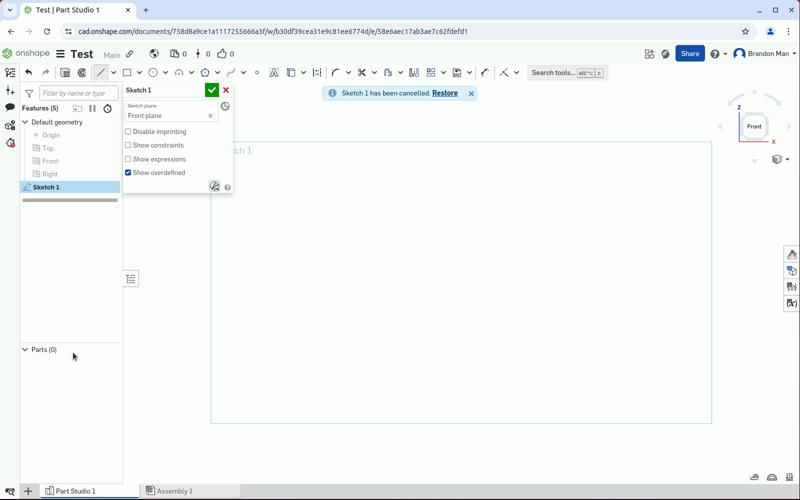
mouse_move(460, 395)
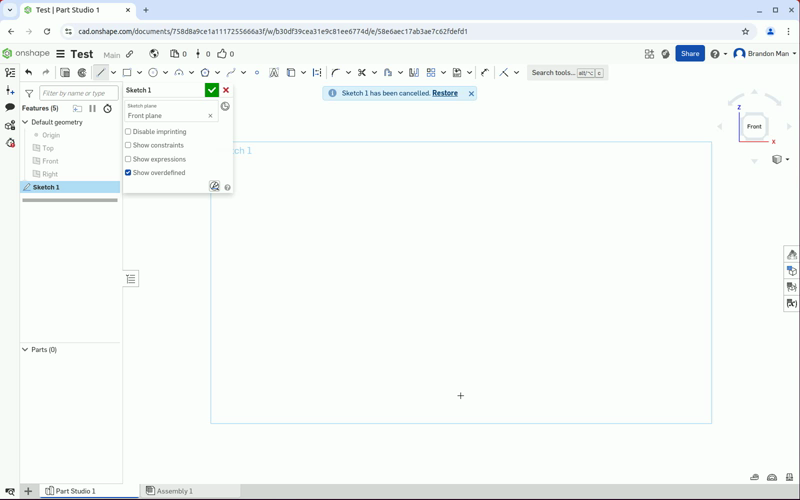
click(460, 395)
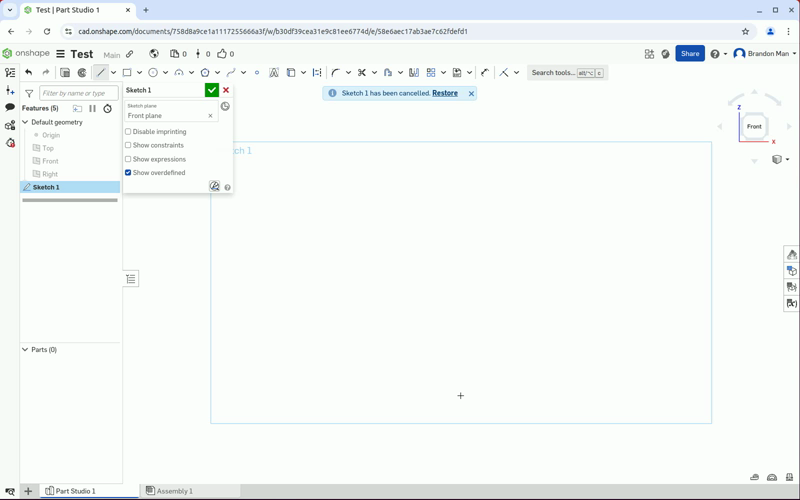
key_up(shift)
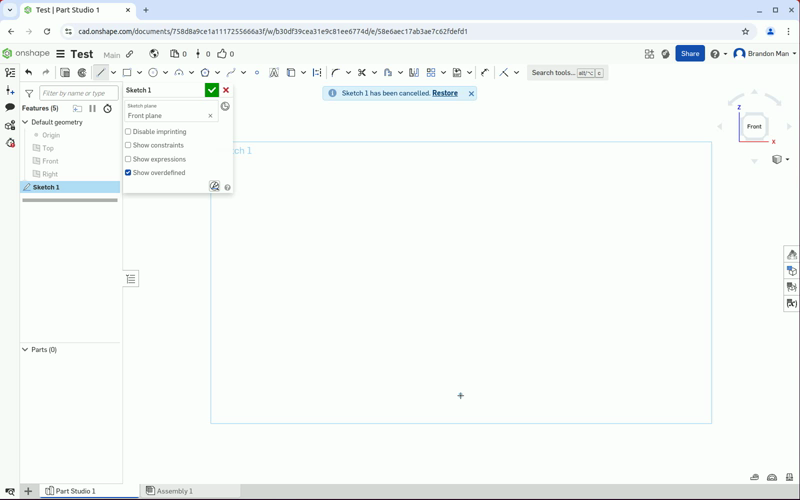
key_down(shift)
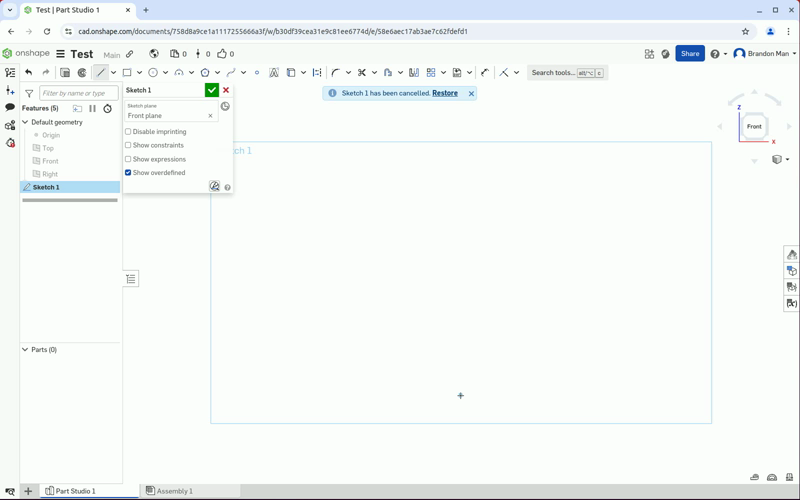
mouse_move(490, 395)
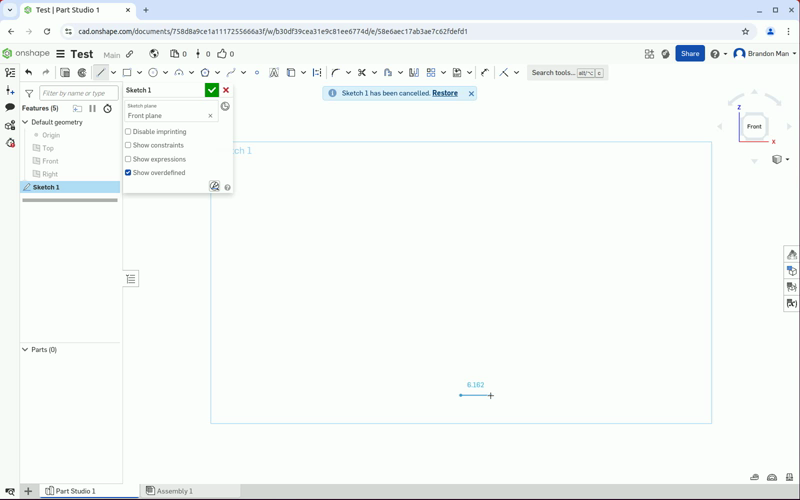
mouse_move(463, 395)
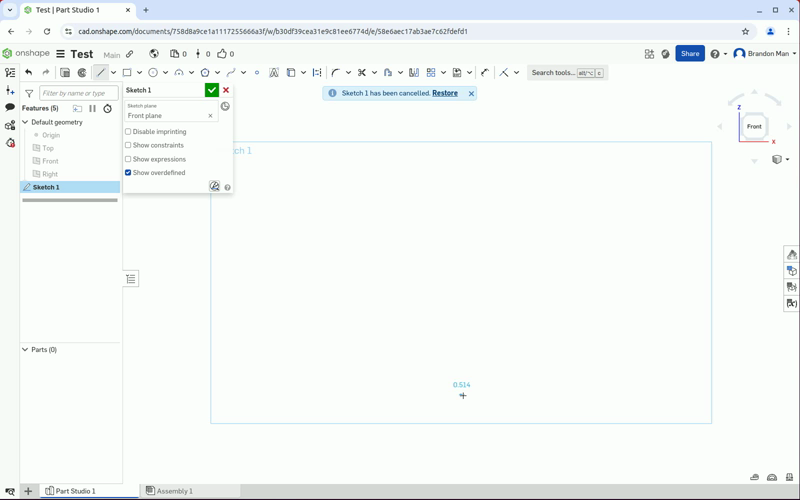
scroll(6)
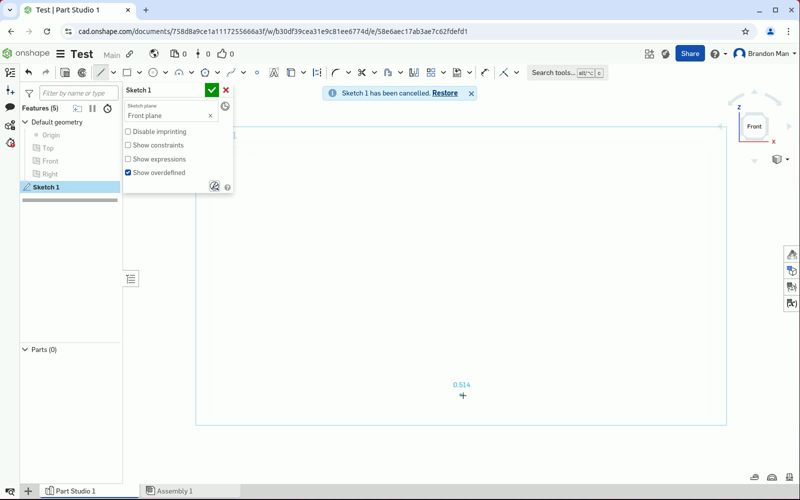
scroll(6)
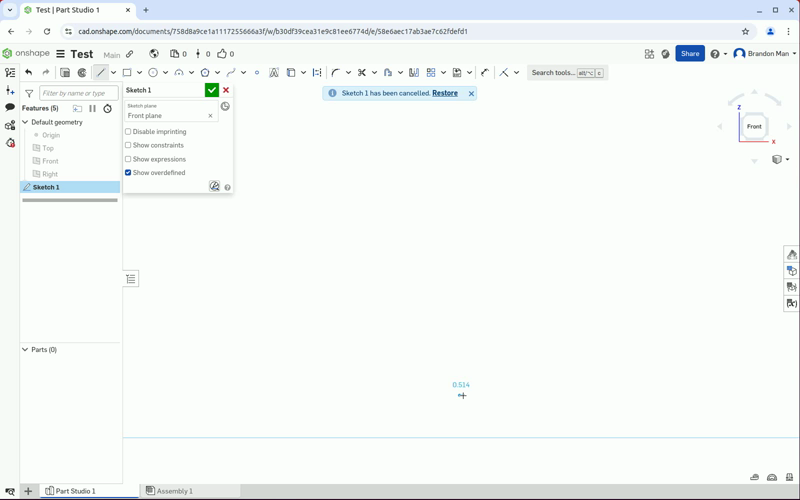
scroll(6)
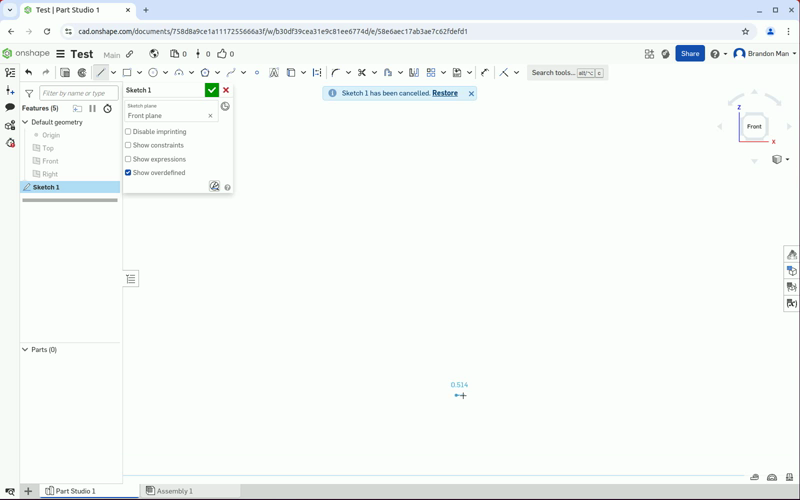
scroll(6)
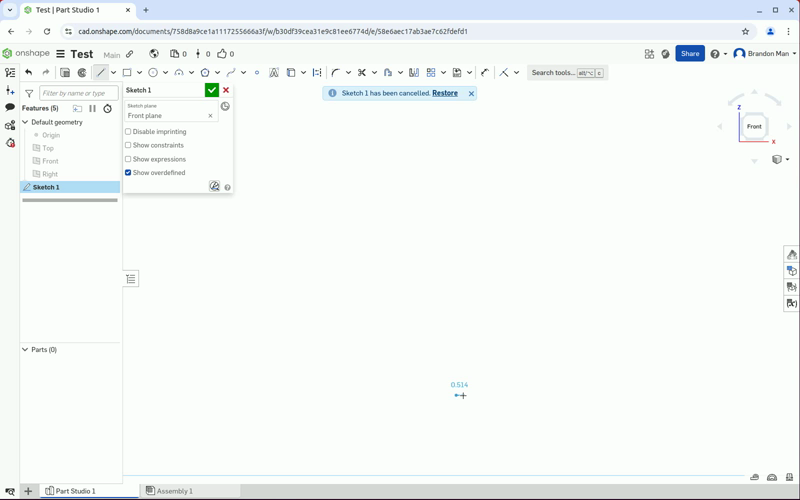
scroll(6)
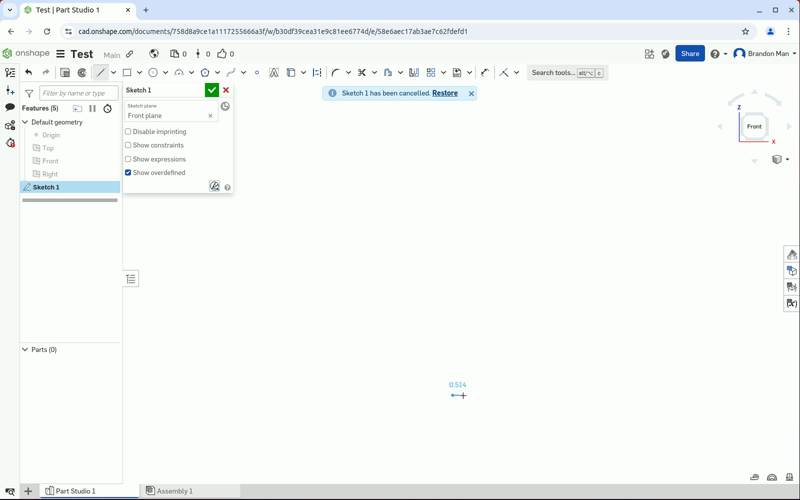
scroll(6)
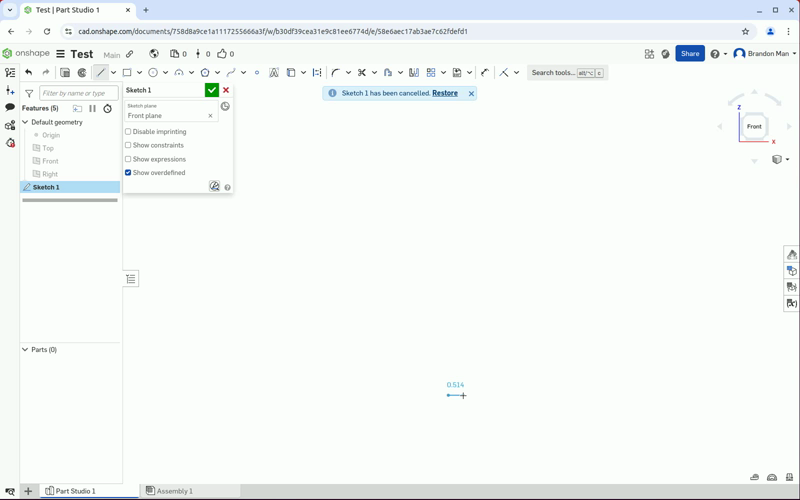
scroll(6)
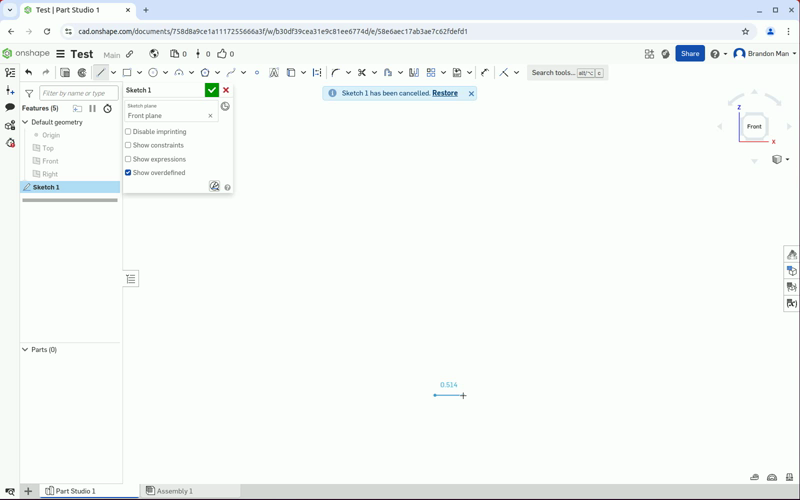
click(463, 395)
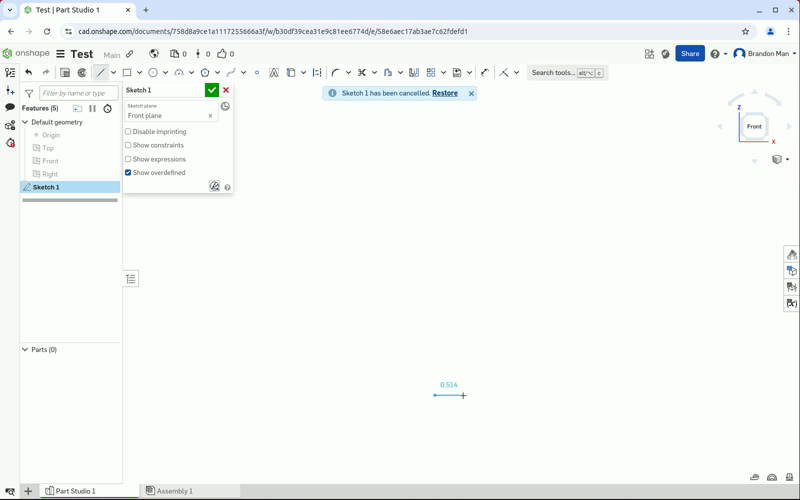
scroll(-6)
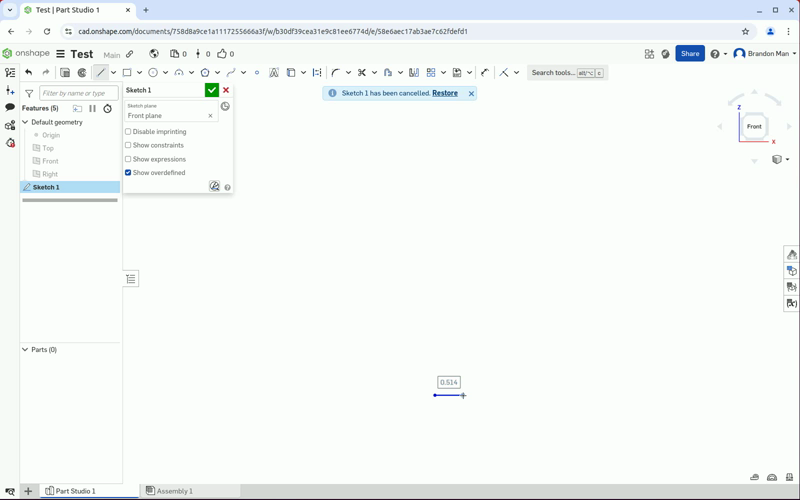
scroll(-6)
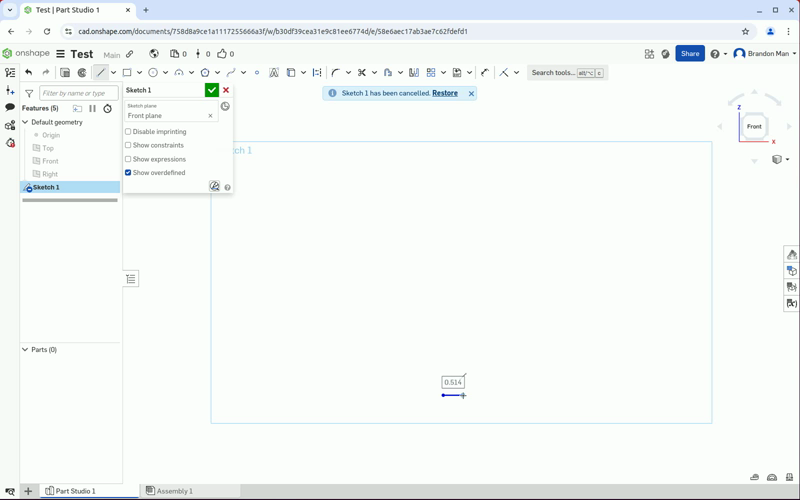
scroll(-6)
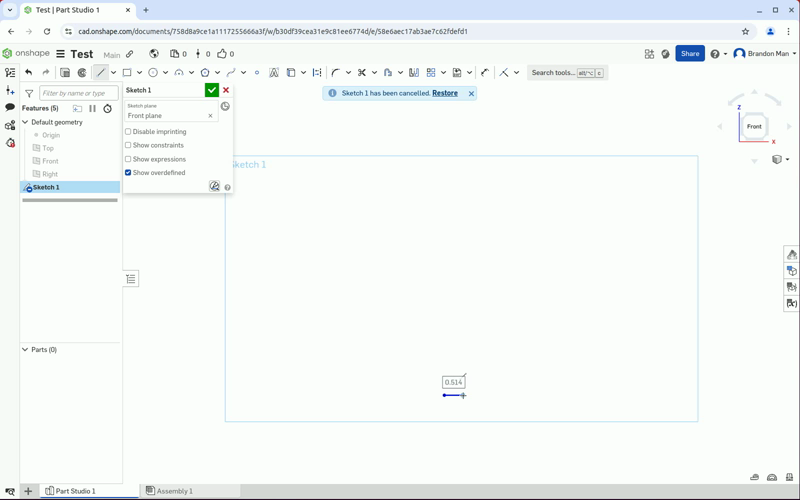
scroll(-6)
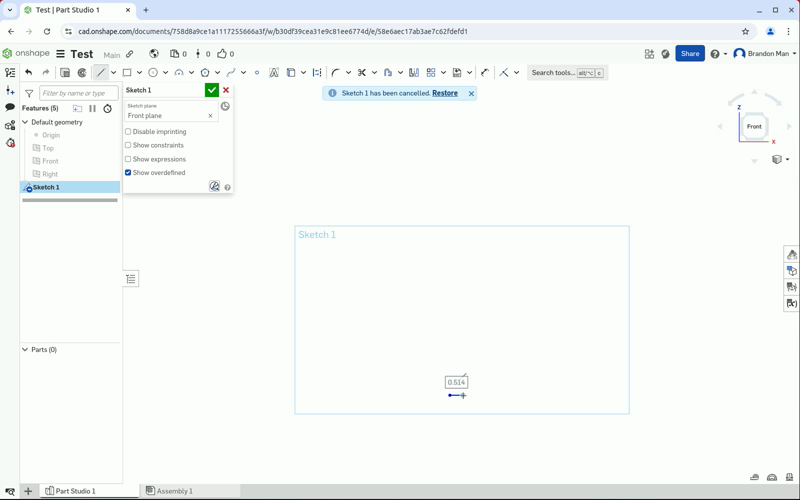
scroll(-6)
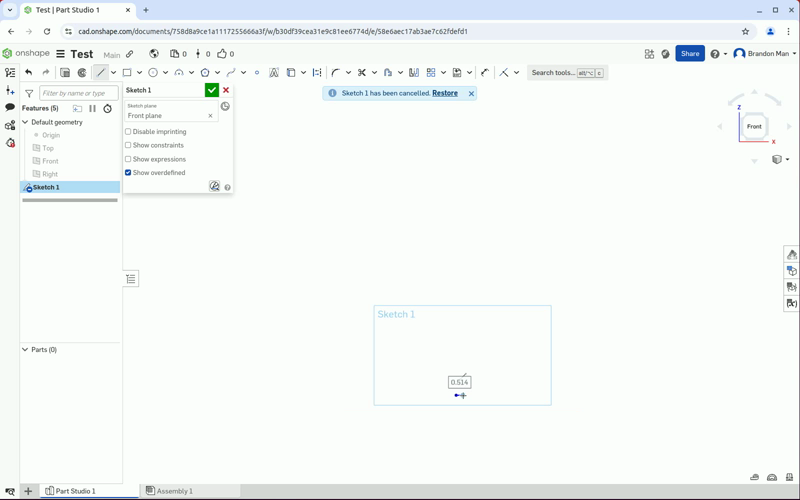
scroll(-6)
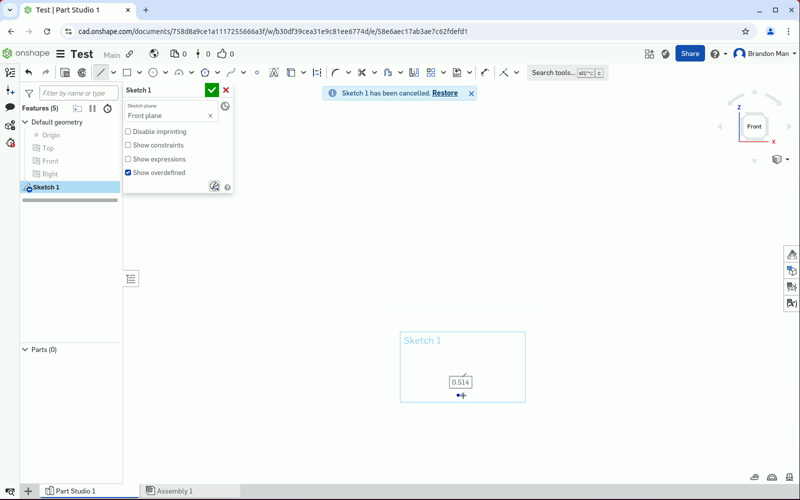
scroll(-6)
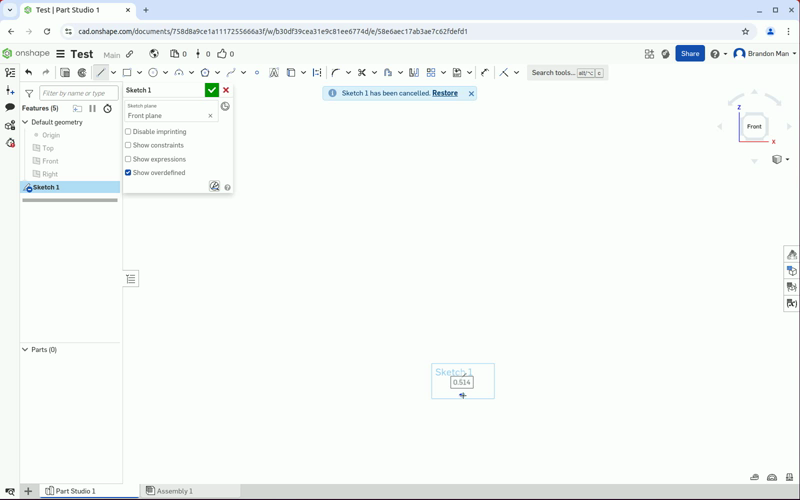
key_up(shift)
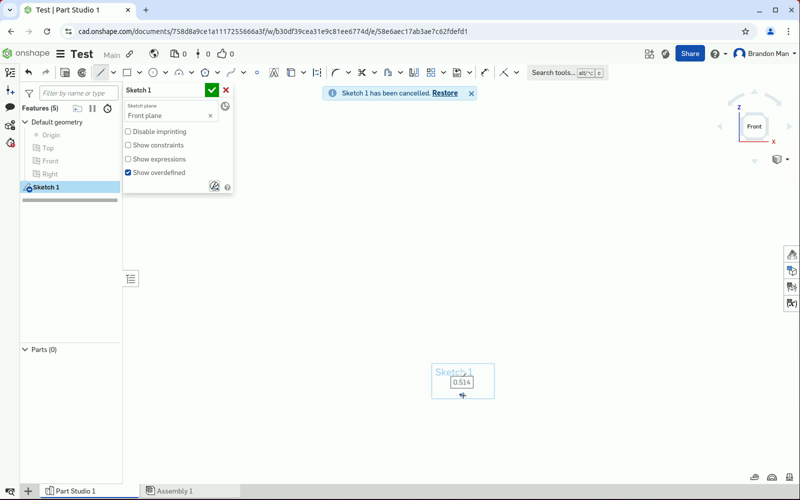
key_down(shift)
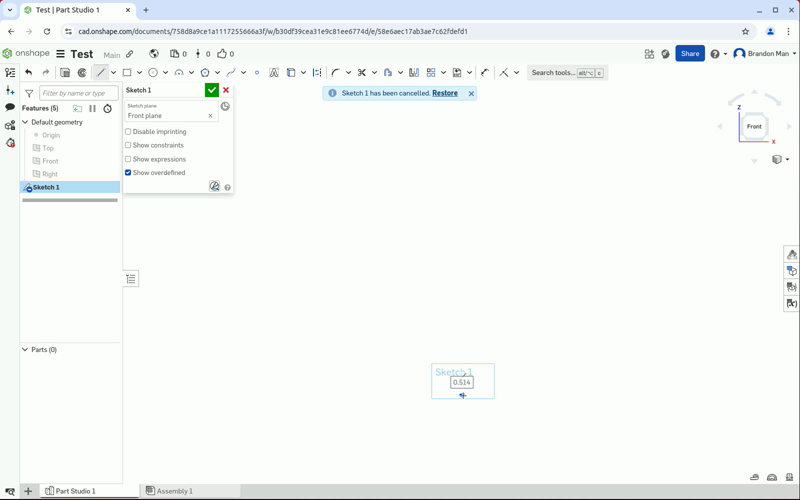
mouse_move(466, 325)
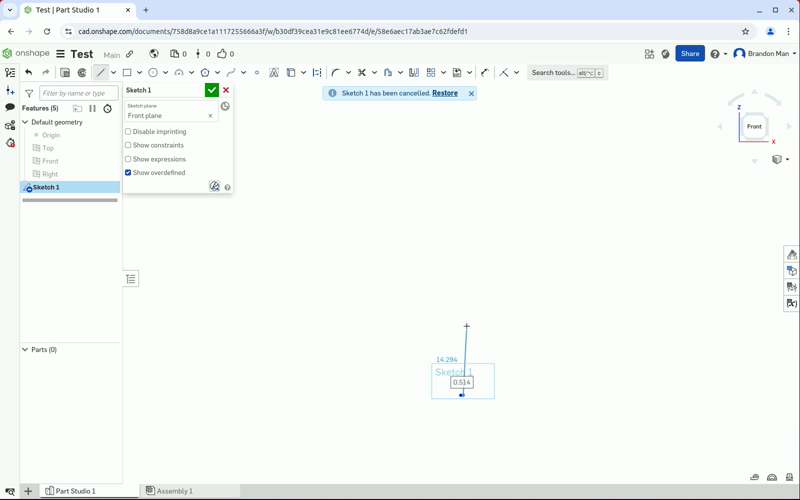
click(466, 325)
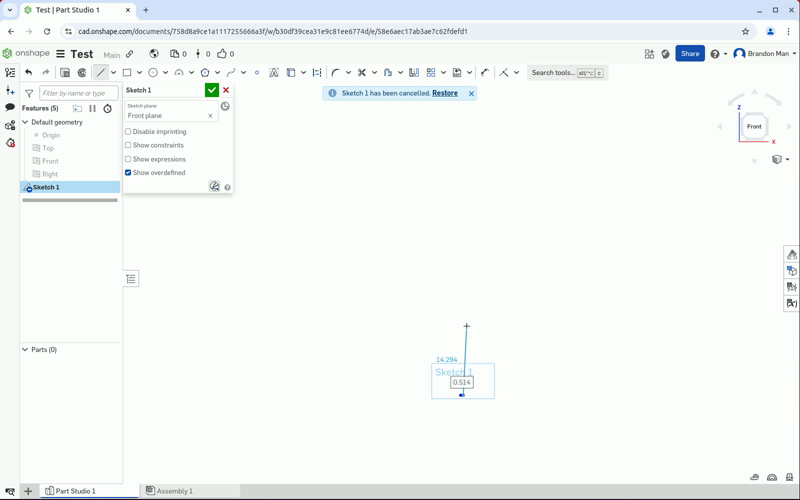
key_up(shift)
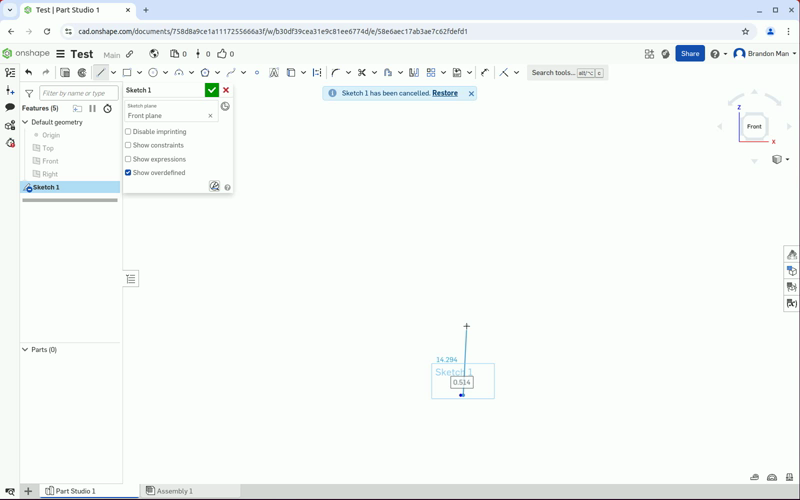
key_down(shift)
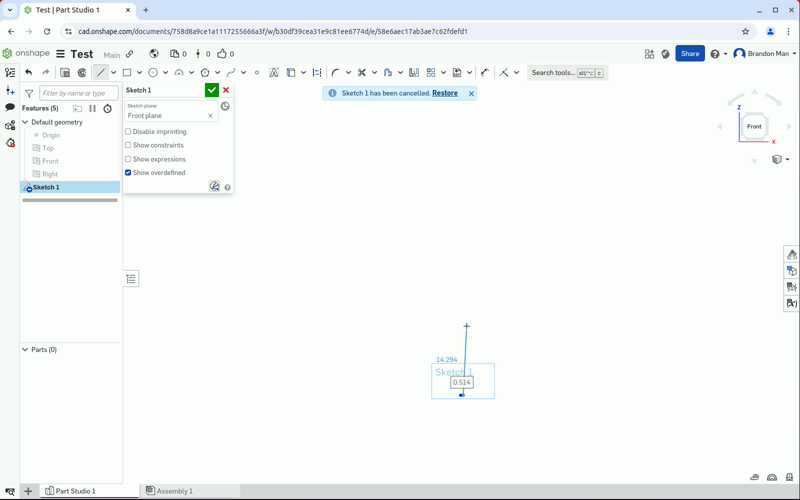
mouse_move(496, 325)
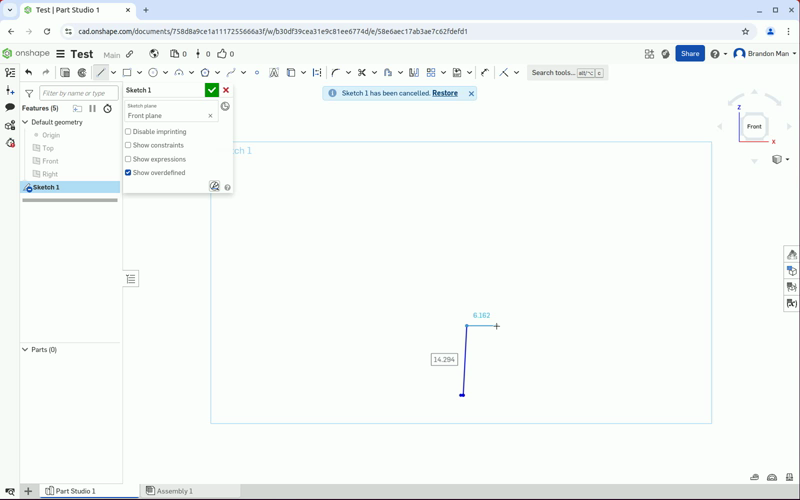
mouse_move(466, 282)
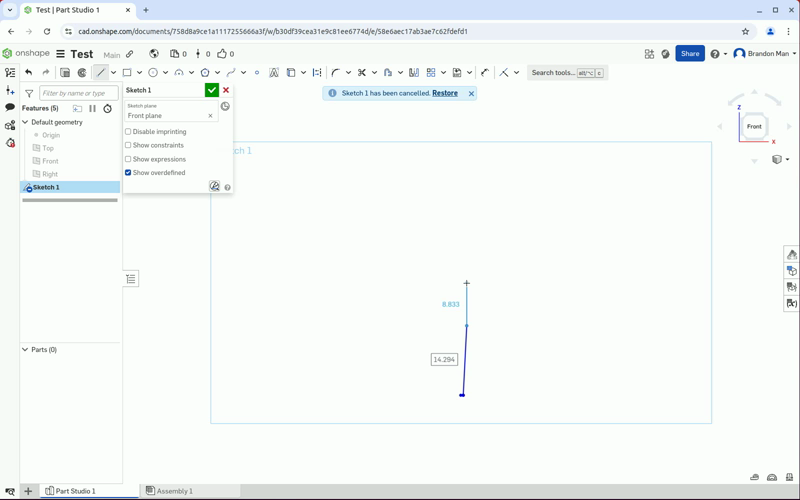
click(466, 282)
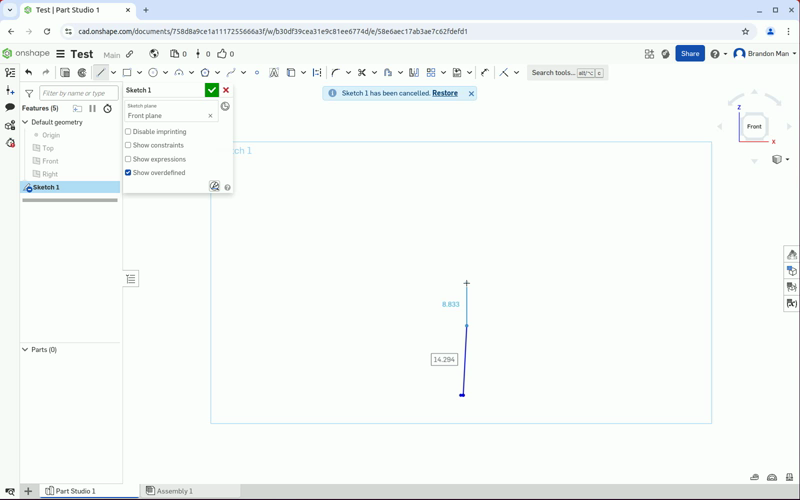
key_up(shift)
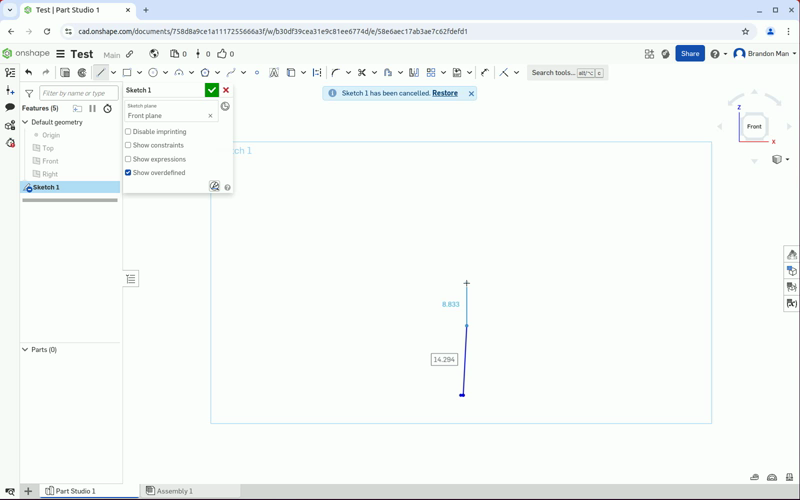
key_down(shift)
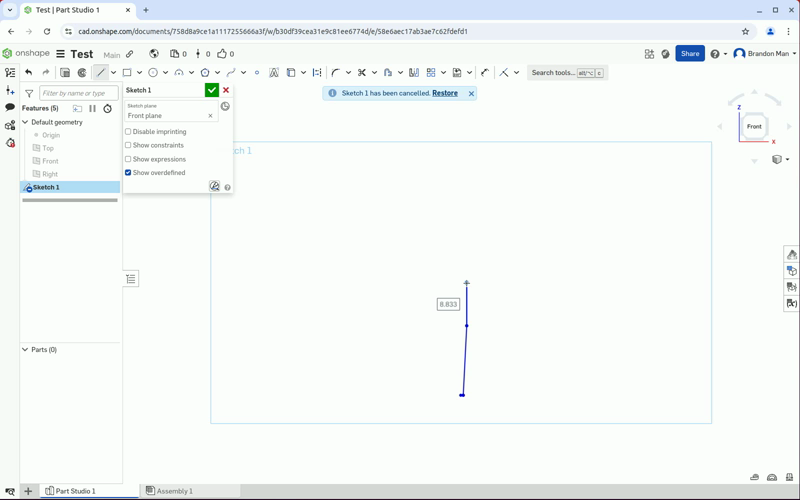
mouse_move(496, 282)
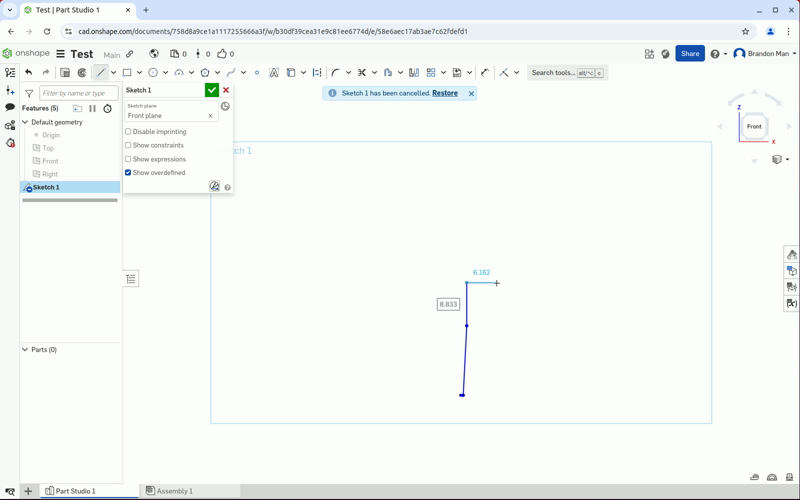
mouse_move(460, 282)
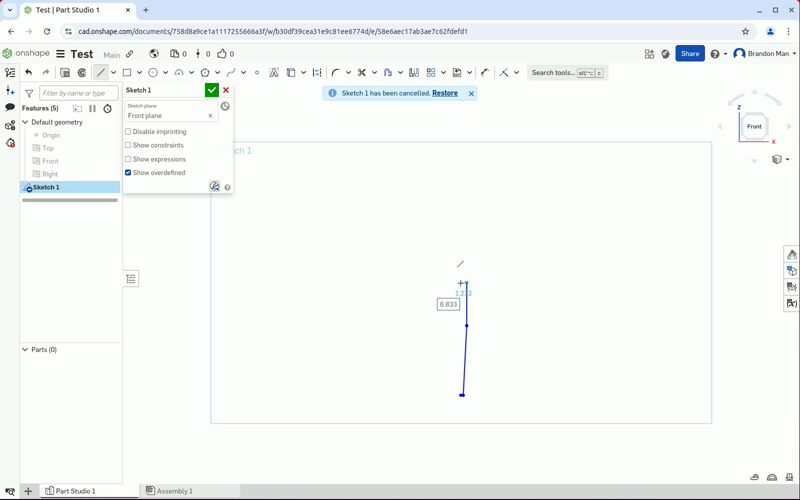
scroll(6)
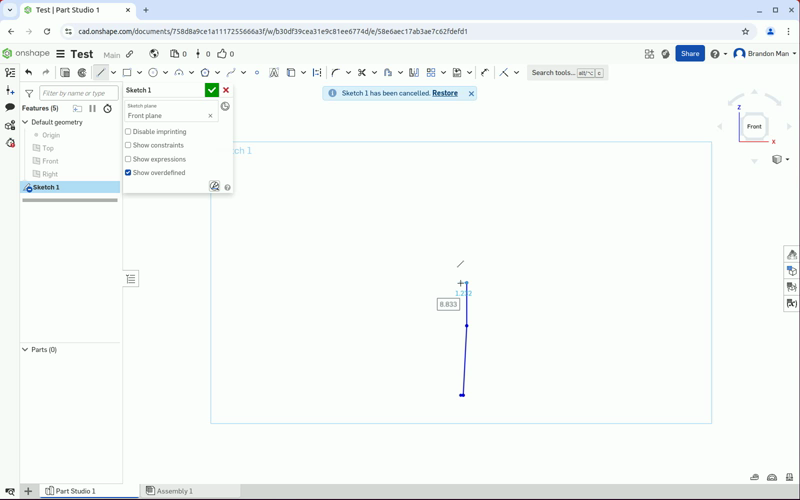
scroll(6)
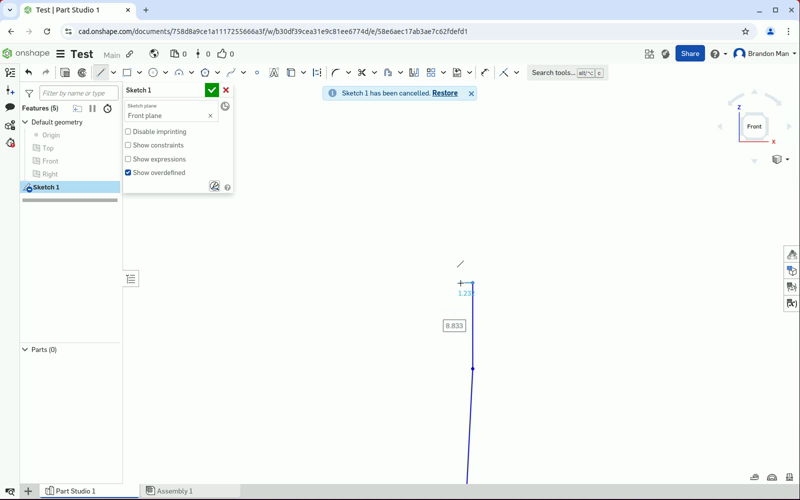
scroll(6)
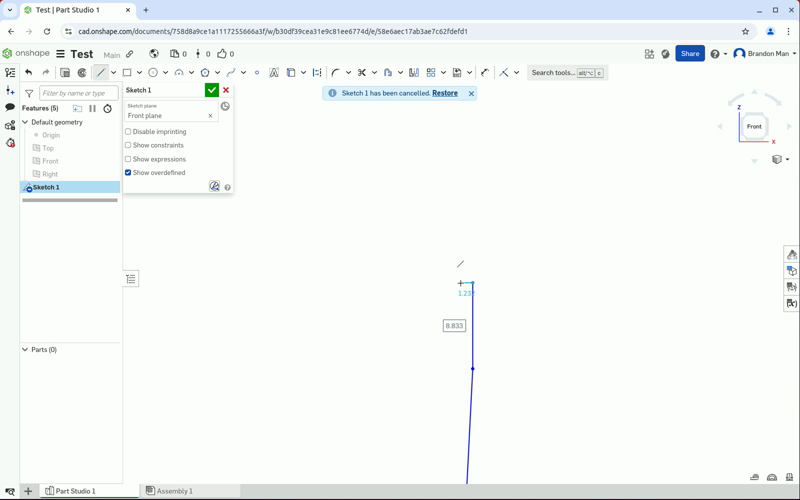
scroll(6)
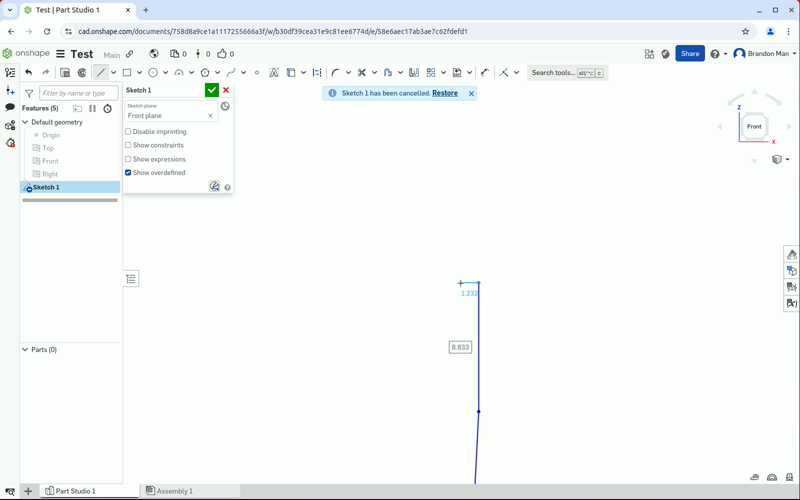
scroll(6)
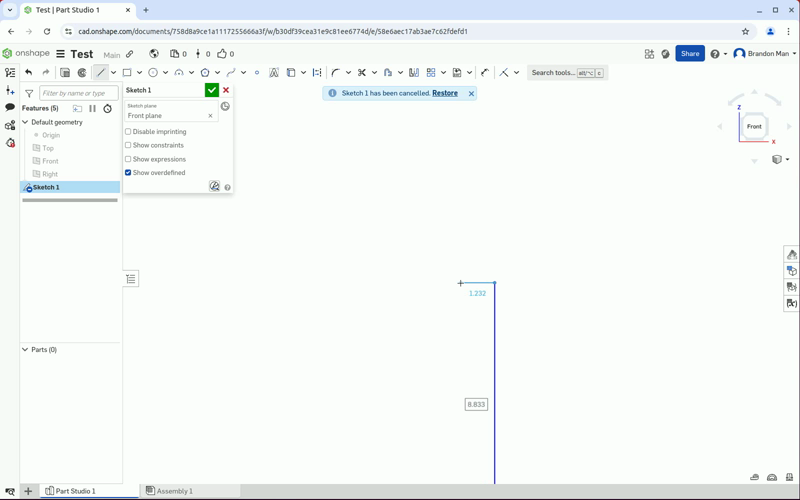
scroll(6)
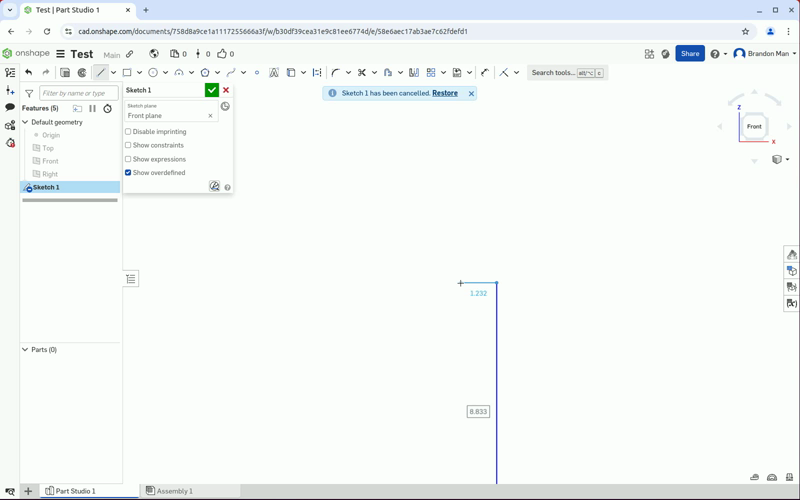
scroll(6)
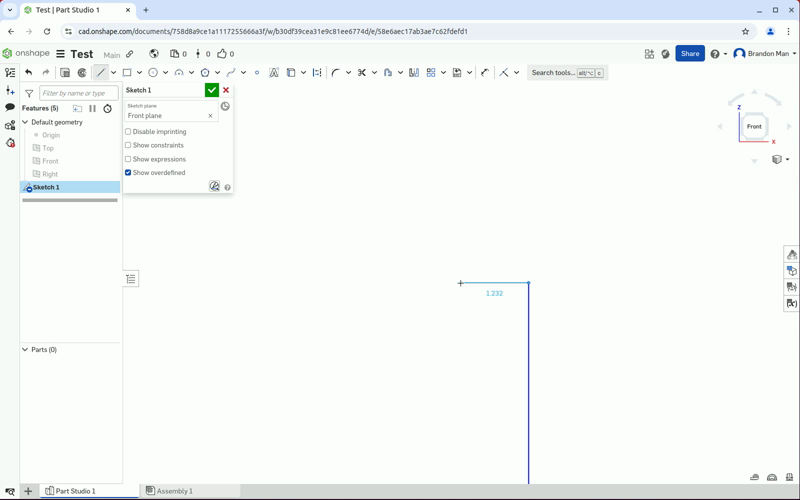
click(460, 282)
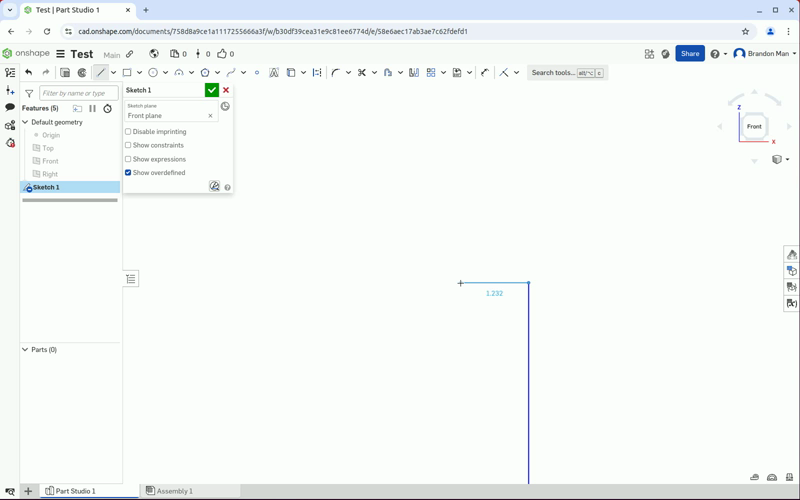
scroll(-6)
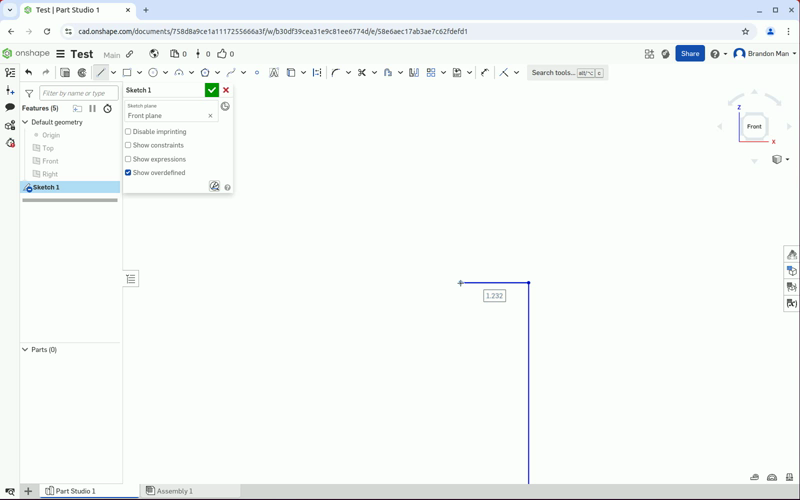
scroll(-6)
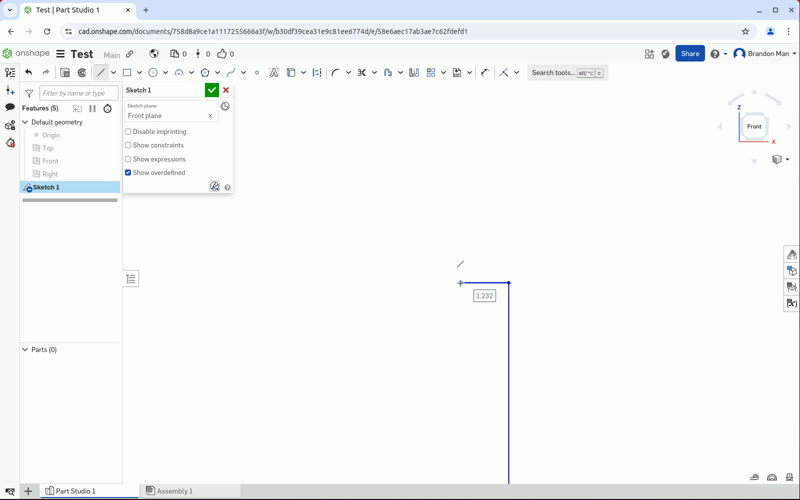
scroll(-6)
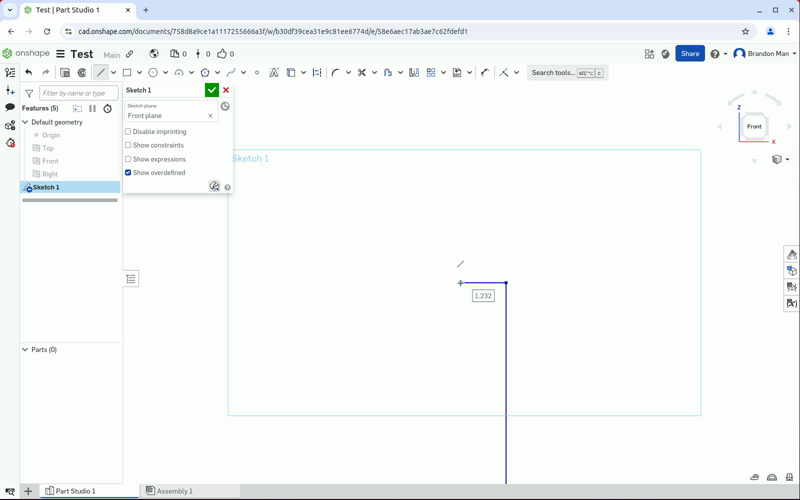
scroll(-6)
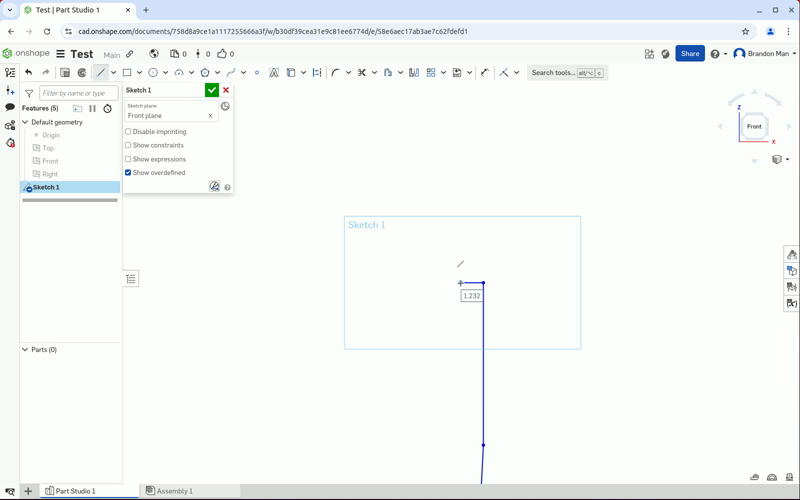
scroll(-6)
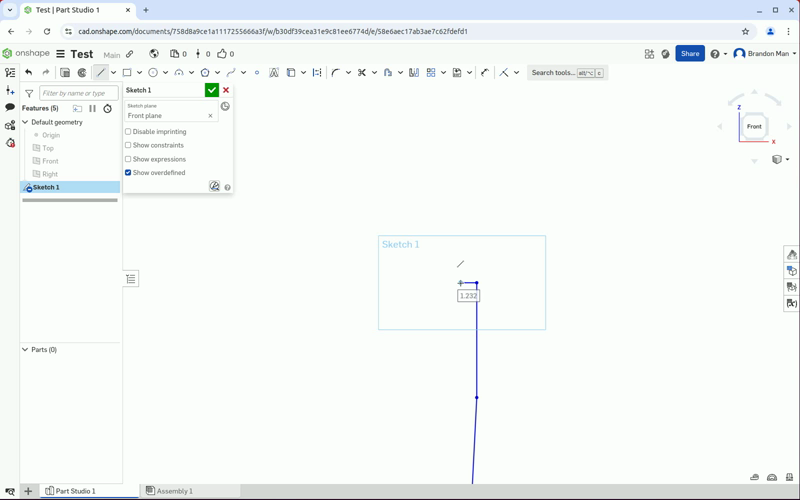
scroll(-6)
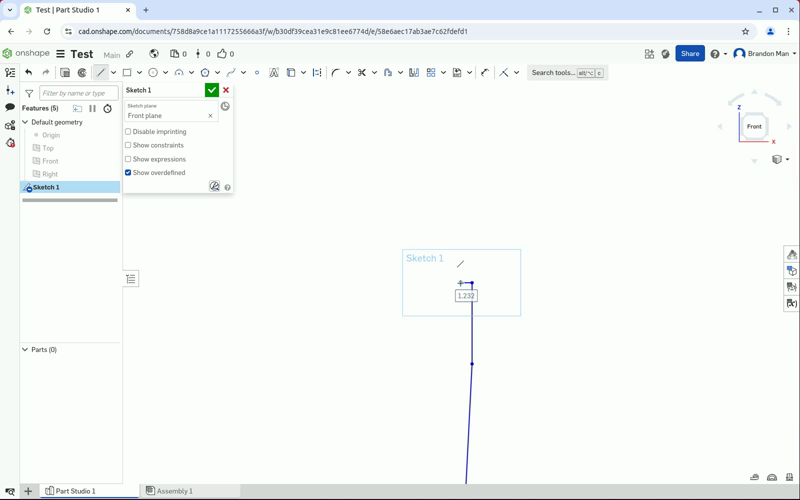
scroll(-6)
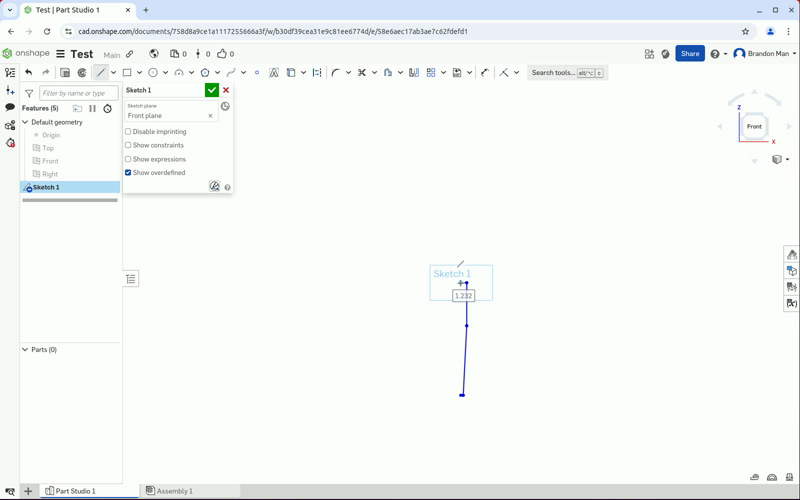
key_up(shift)
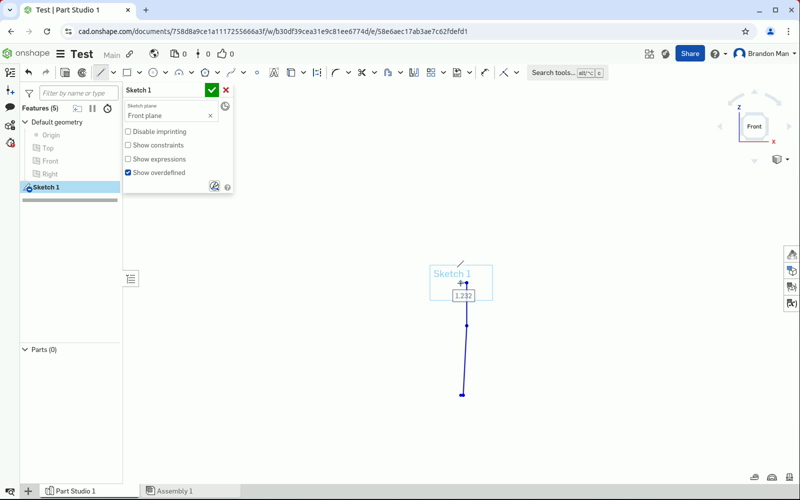
key_down(shift)
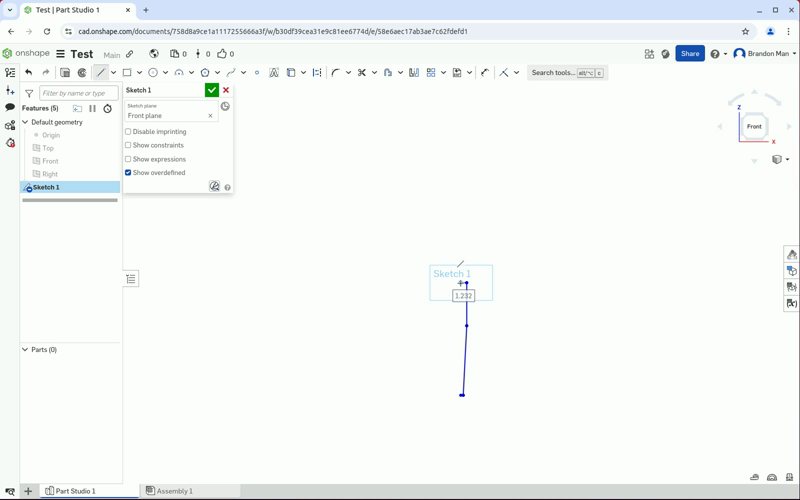
mouse_move(460, 395)
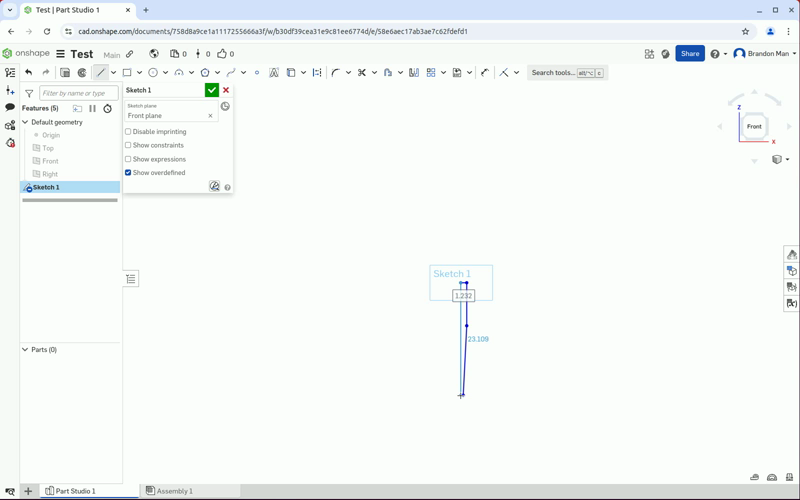
scroll(6)
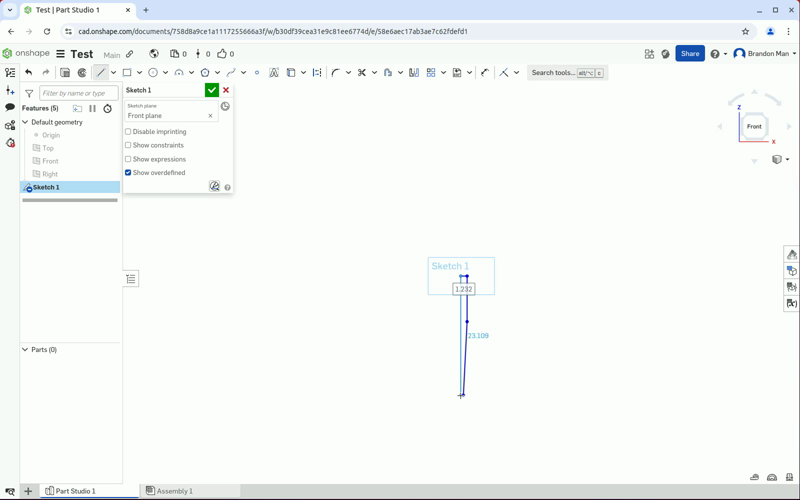
scroll(6)
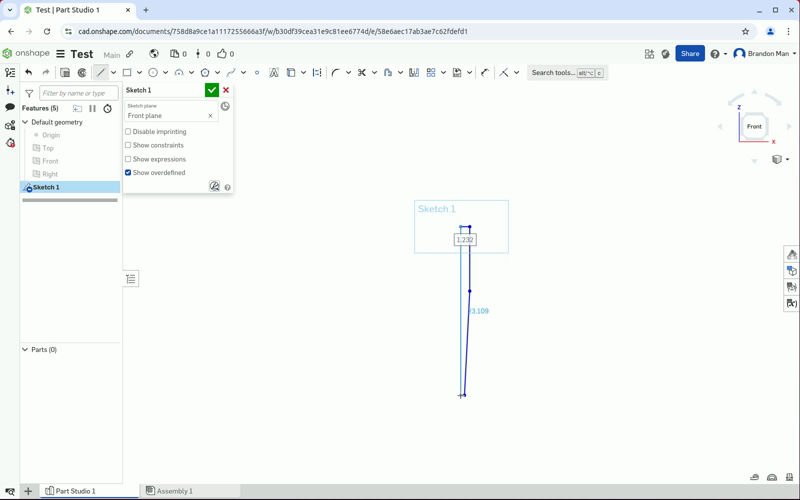
scroll(6)
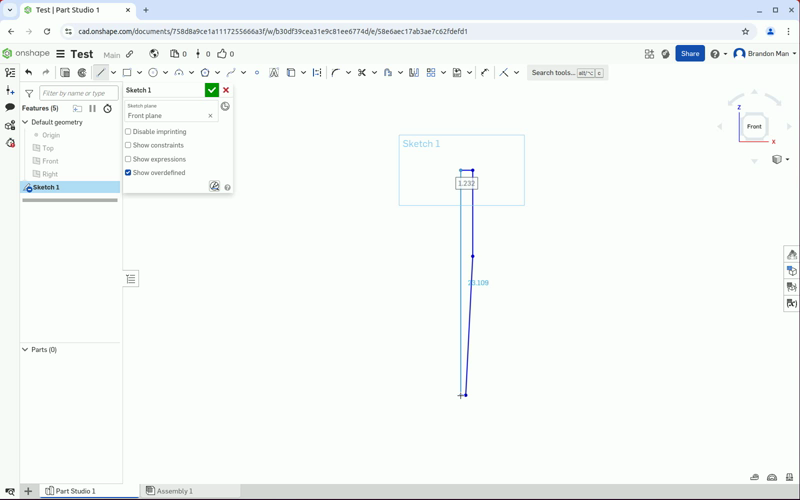
scroll(6)
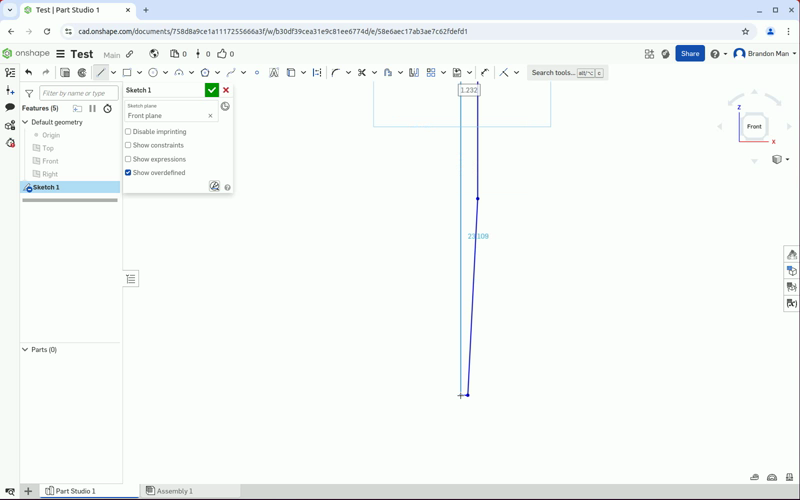
scroll(6)
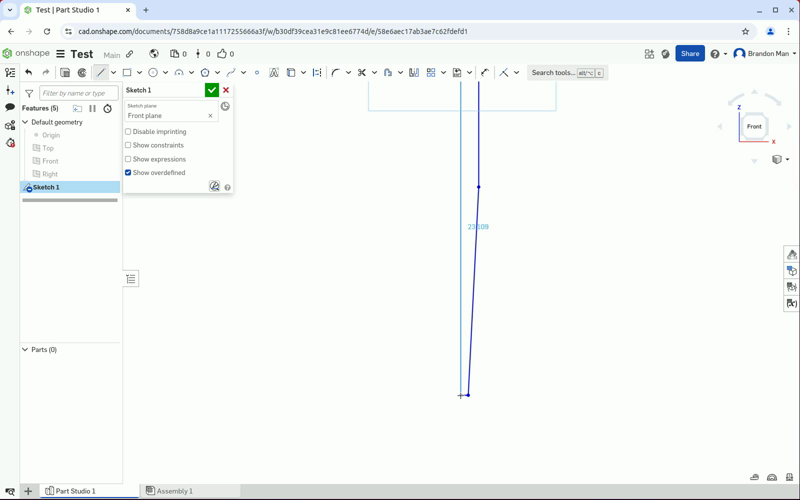
scroll(6)
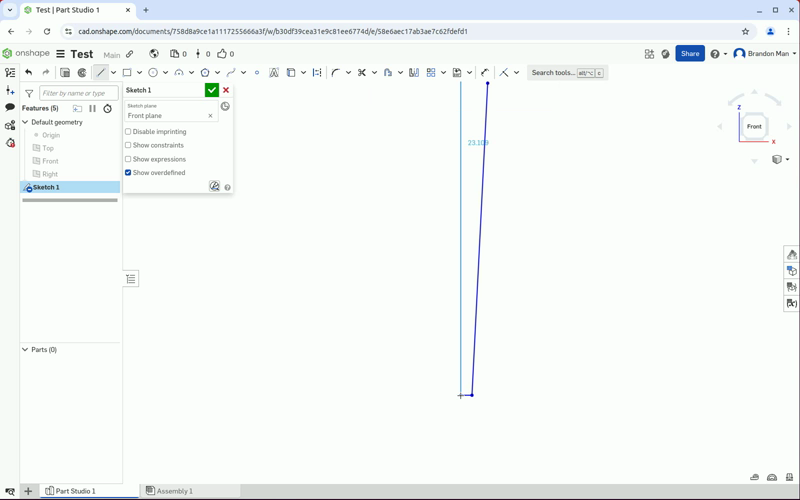
scroll(6)
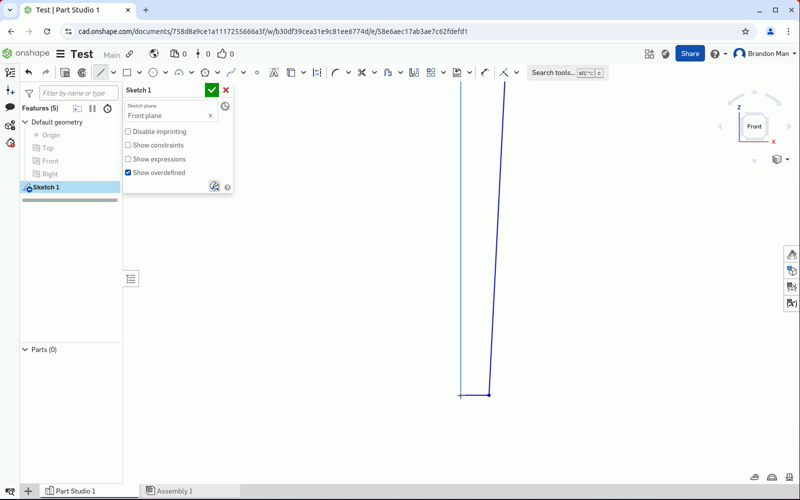
key_up(shift)
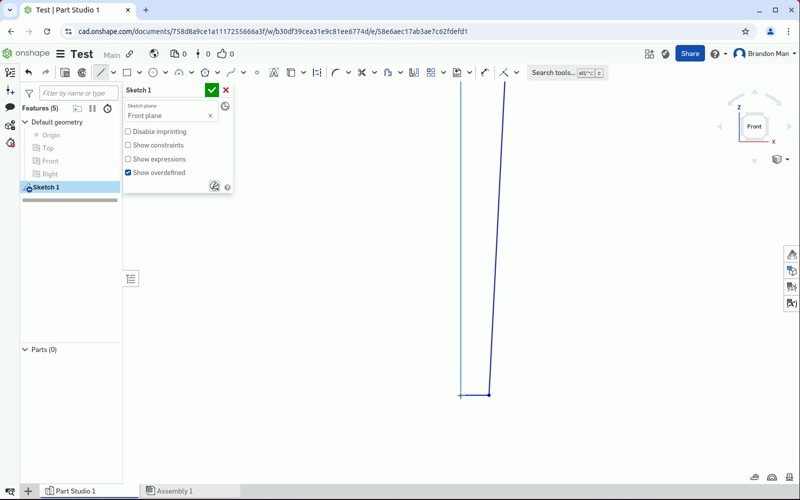
click(460, 395)
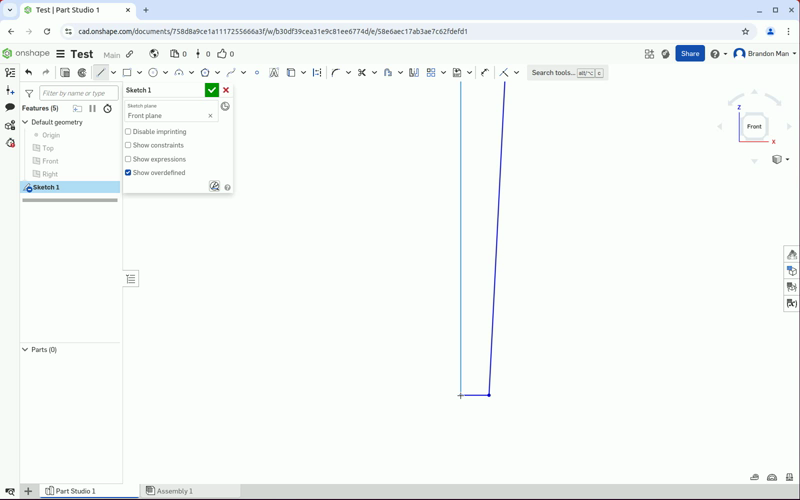
scroll(-6)
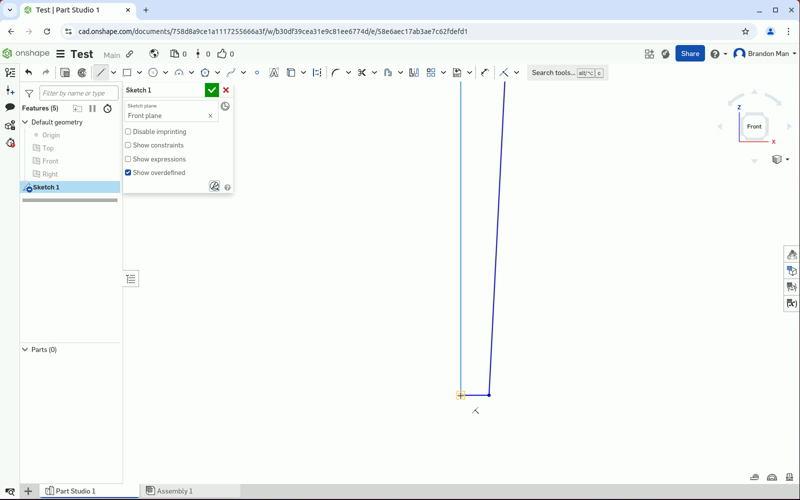
scroll(-6)
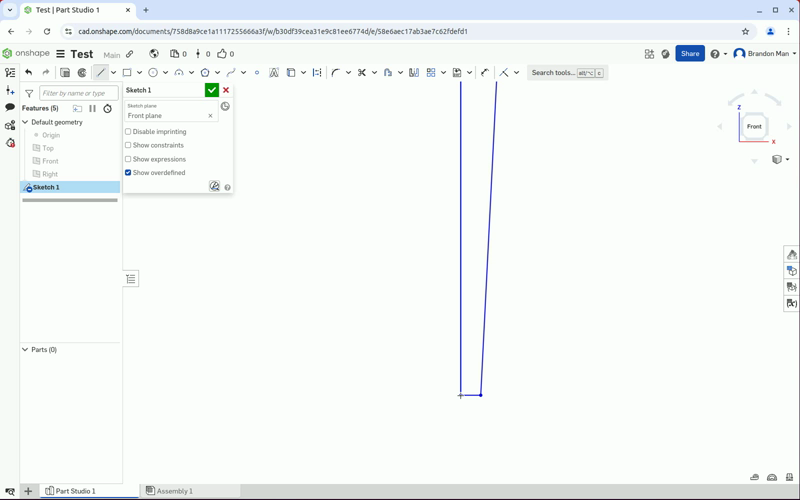
scroll(-6)
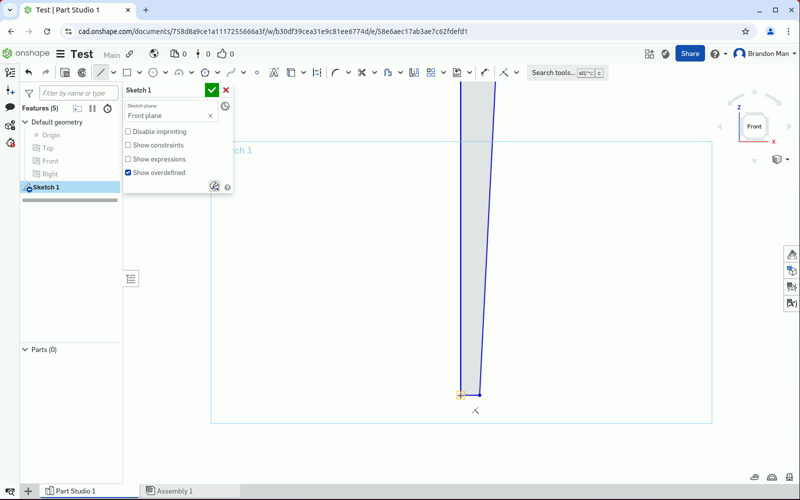
scroll(-6)
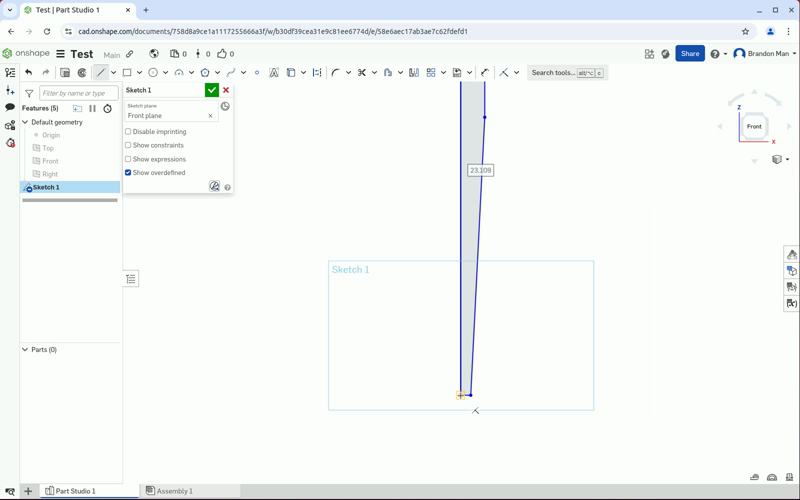
scroll(-6)
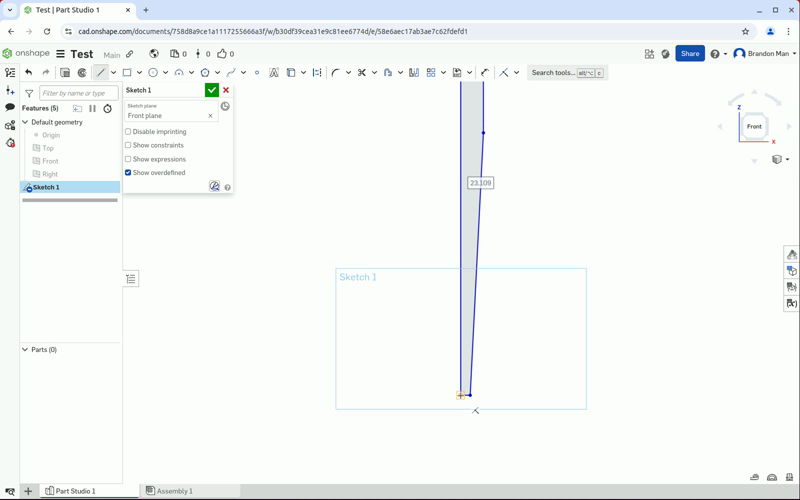
scroll(-6)
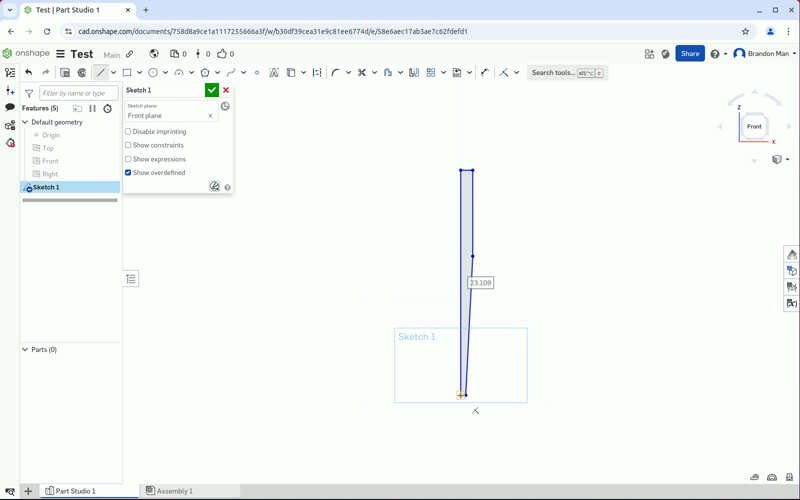
scroll(-6)
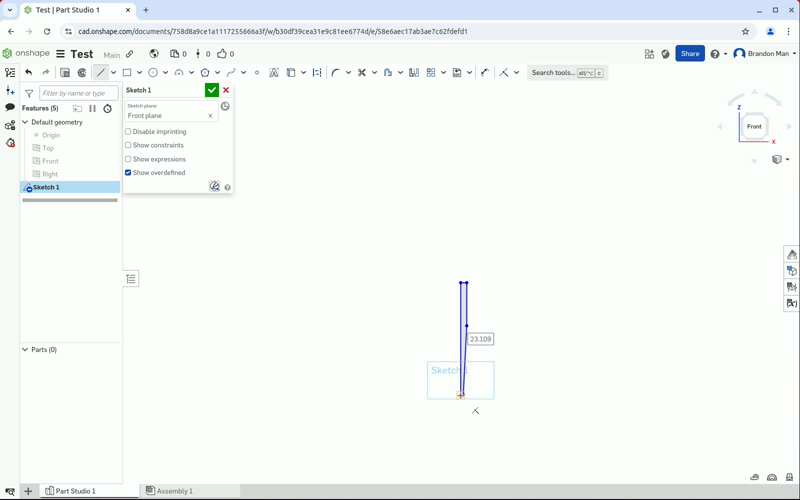
key(esc)
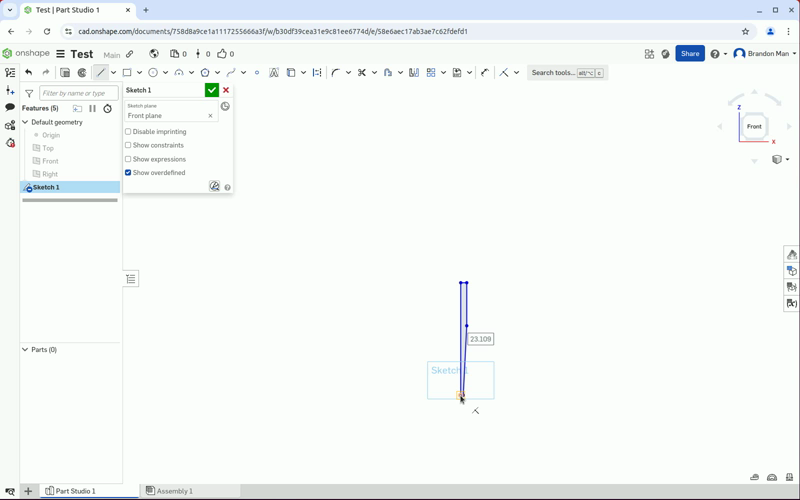
mouse_move(465, 343)
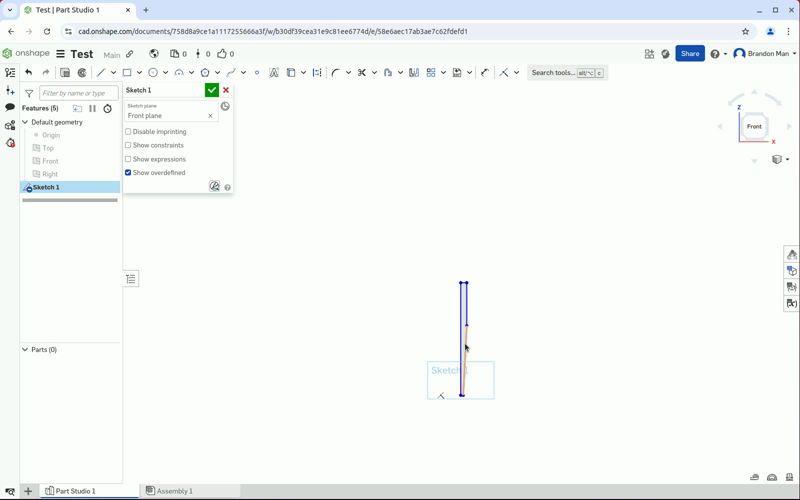
scroll(6)
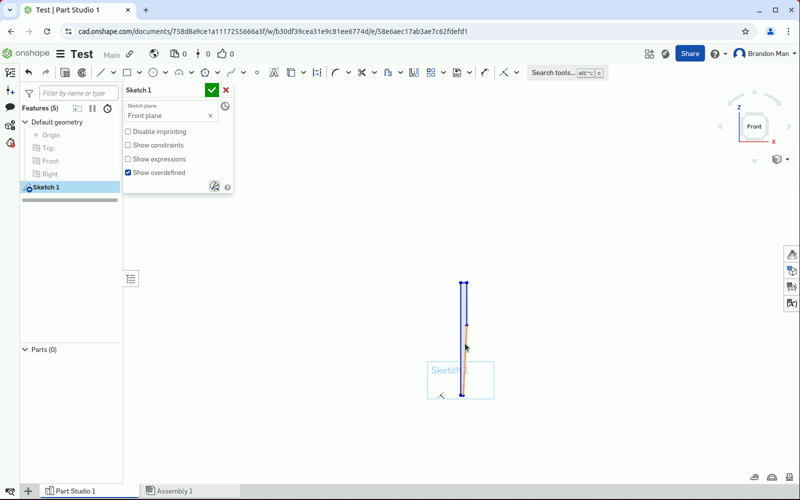
scroll(6)
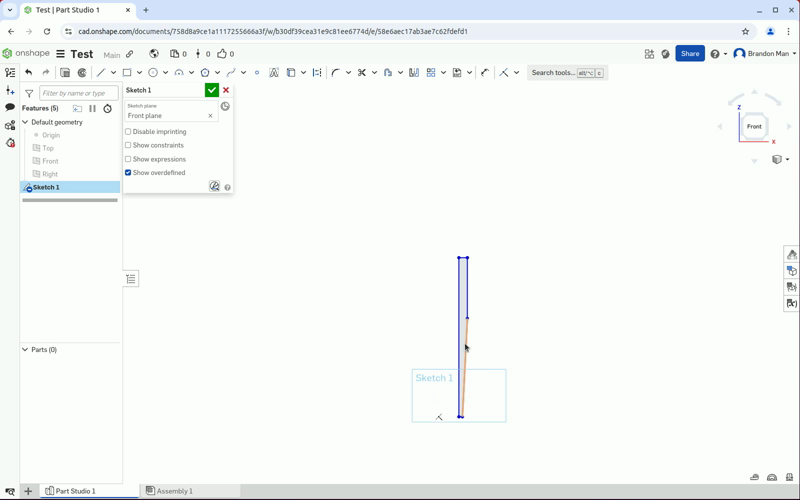
scroll(6)
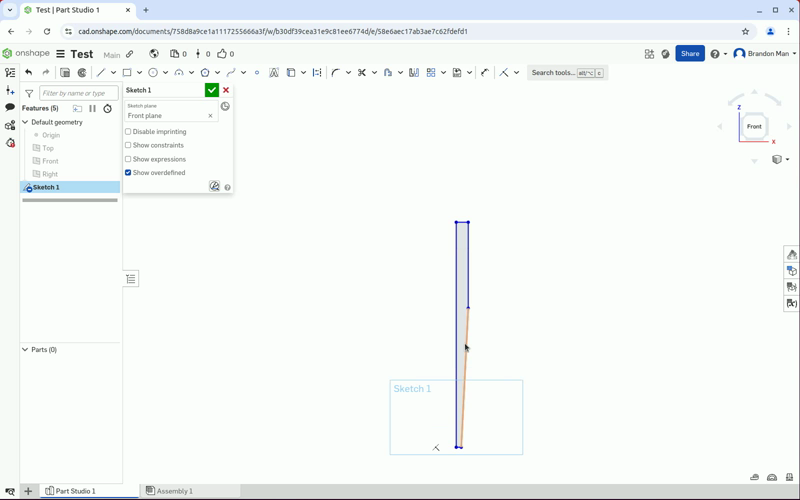
scroll(6)
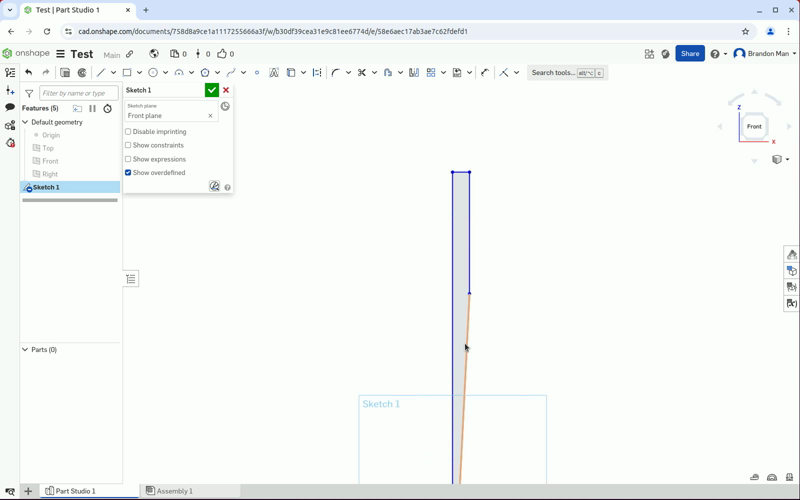
scroll(6)
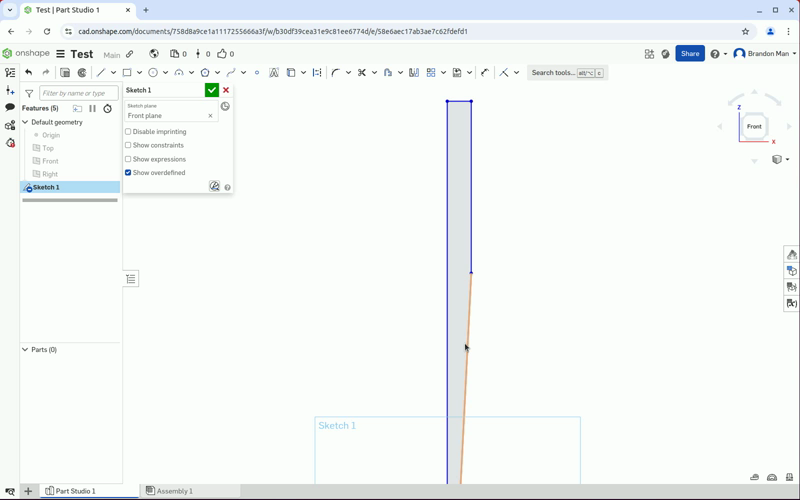
scroll(6)
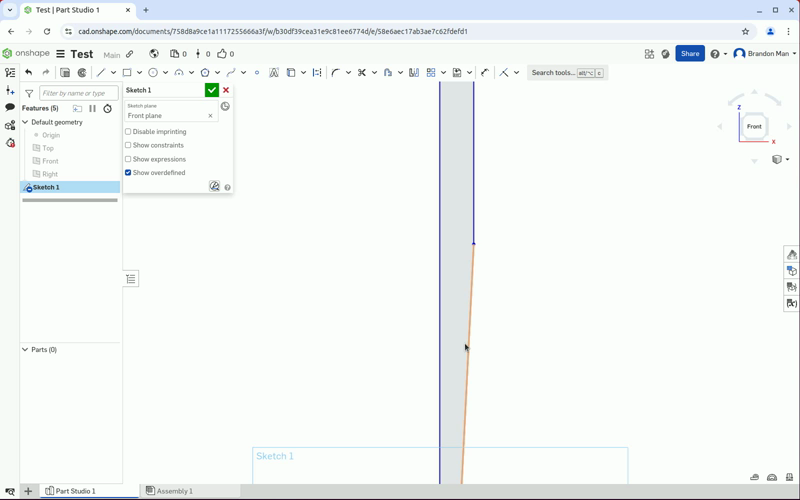
scroll(6)
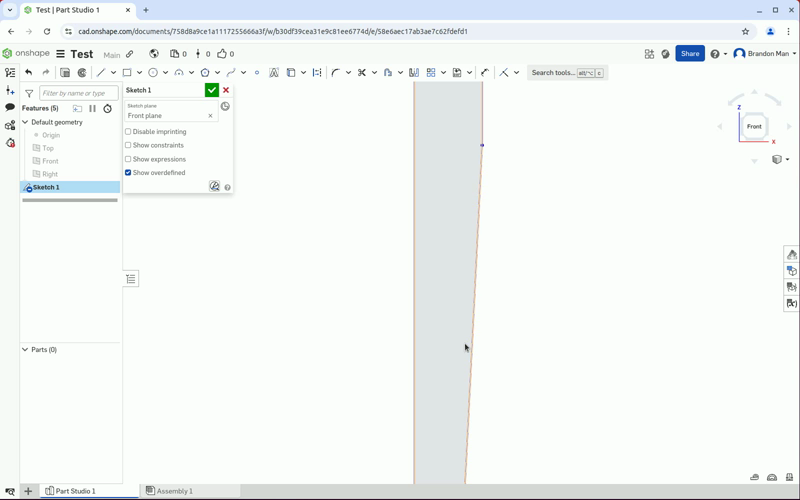
click(465, 343)
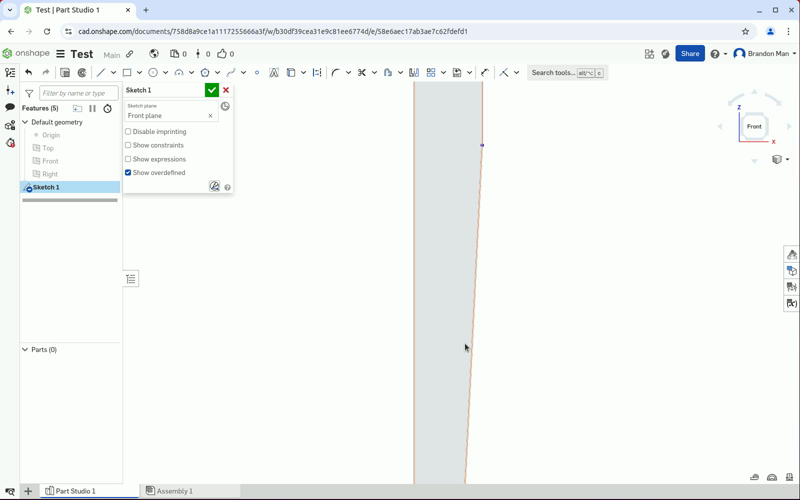
scroll(-6)
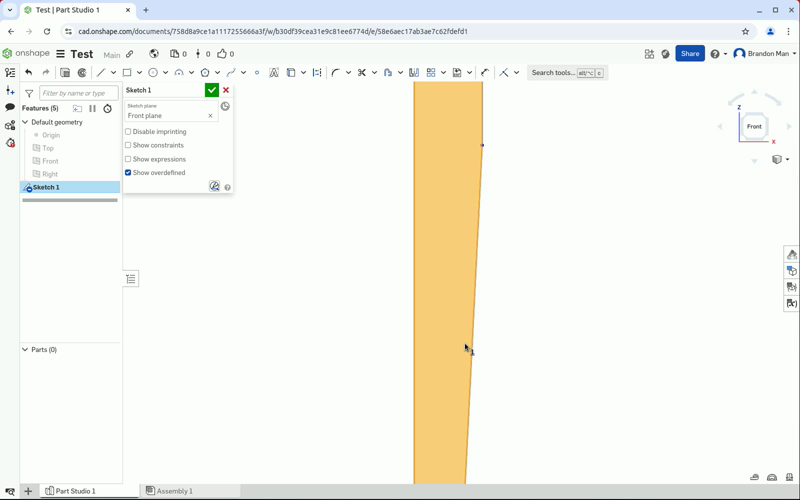
scroll(-6)
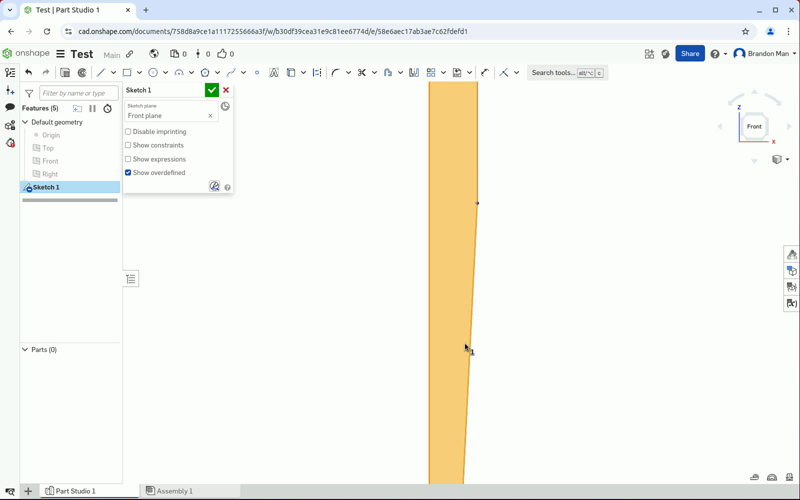
scroll(-6)
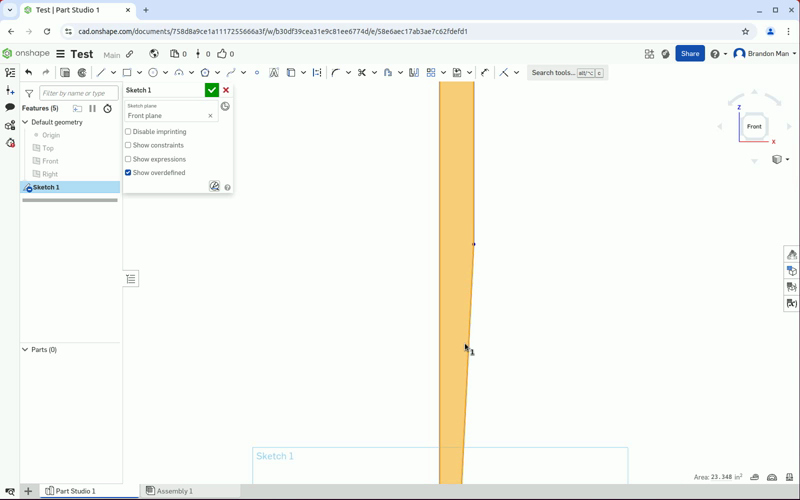
scroll(-6)
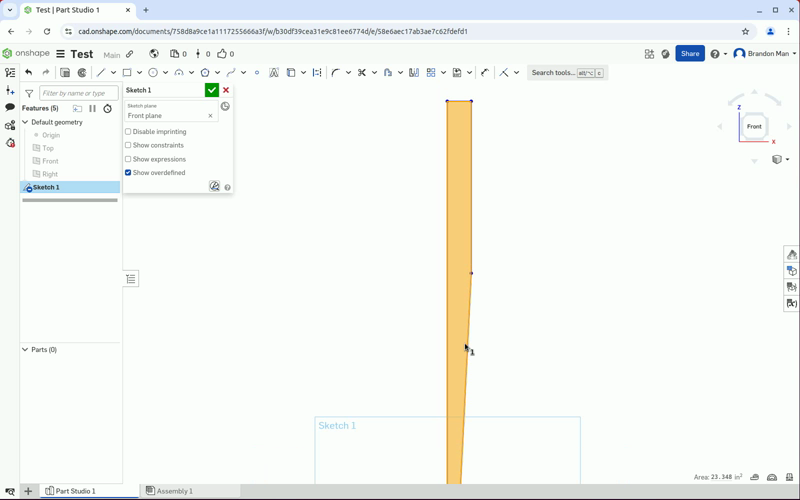
scroll(-6)
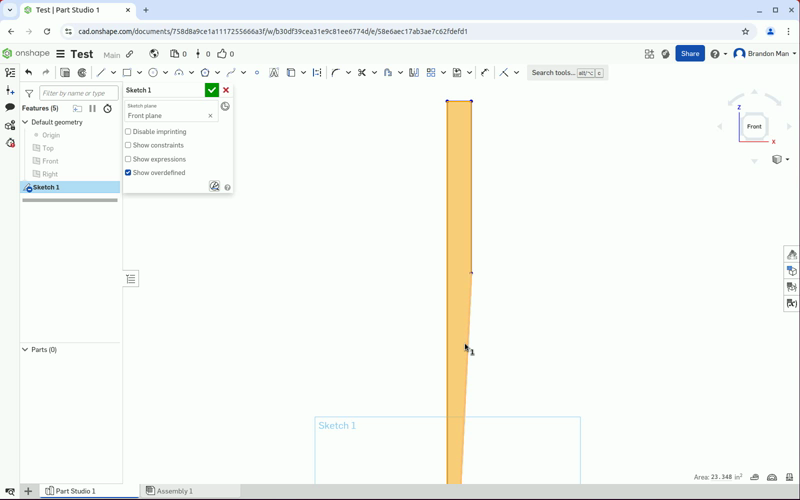
scroll(-6)
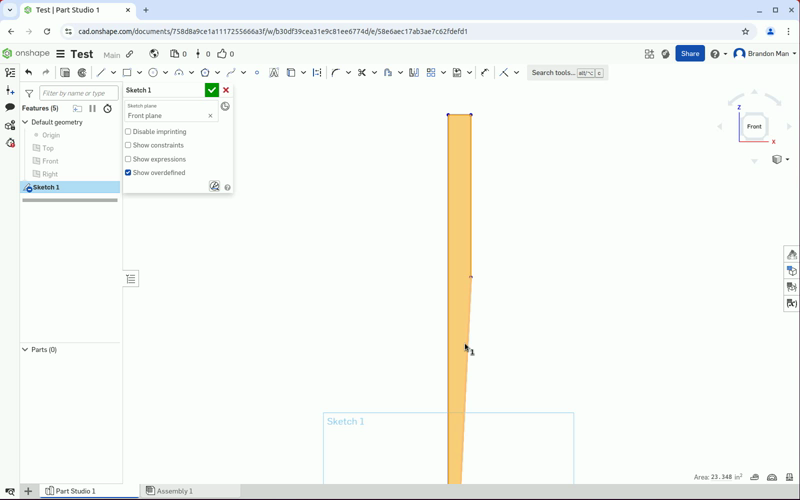
scroll(-6)
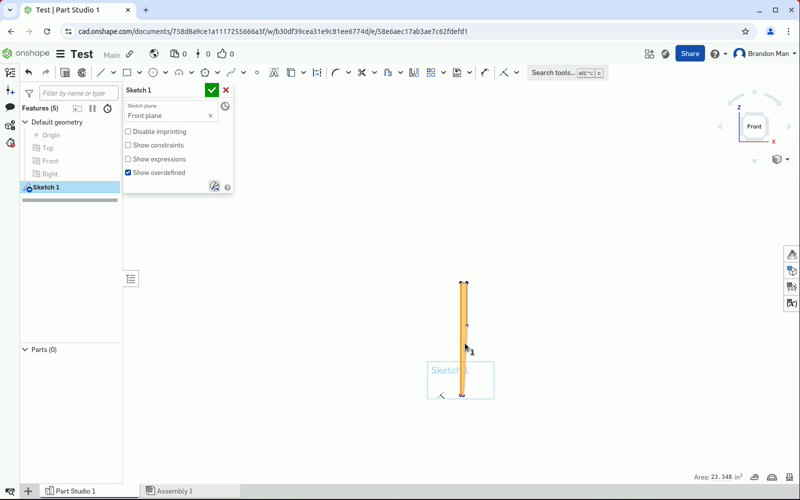
mouse_move(73, 352)
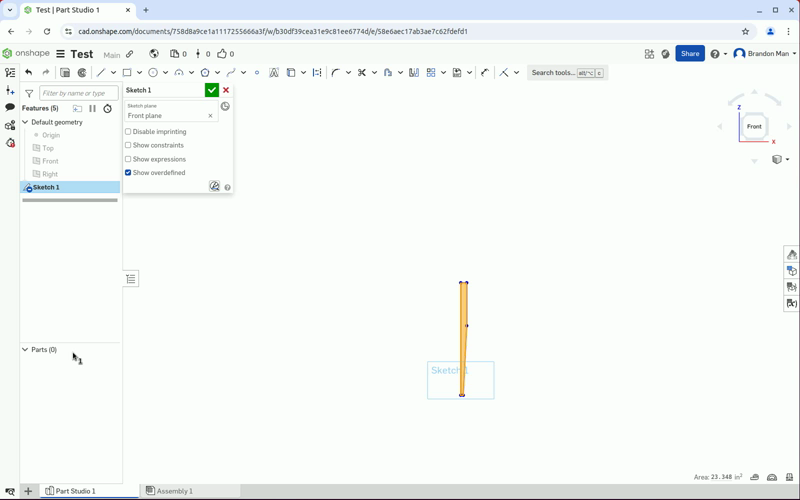
key(shift+y)
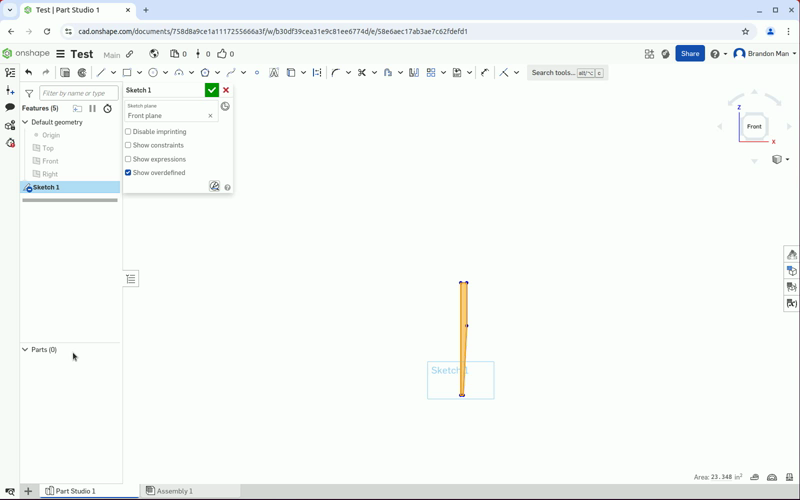
key(shift+e)
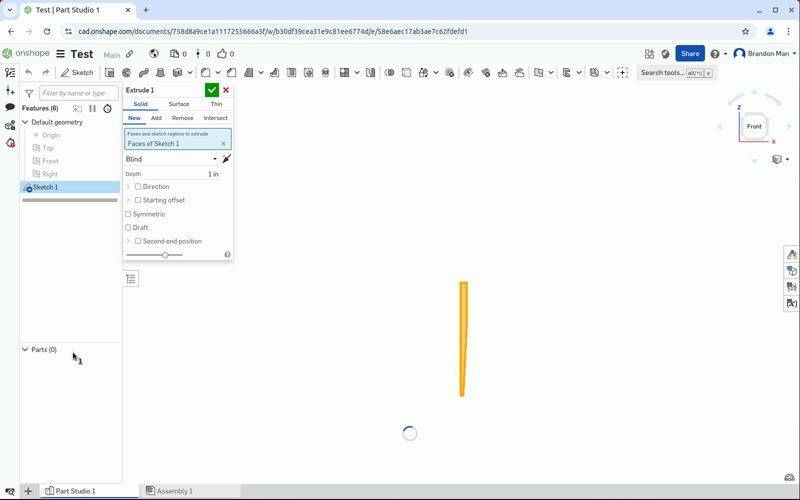
mouse_move(143, 106)
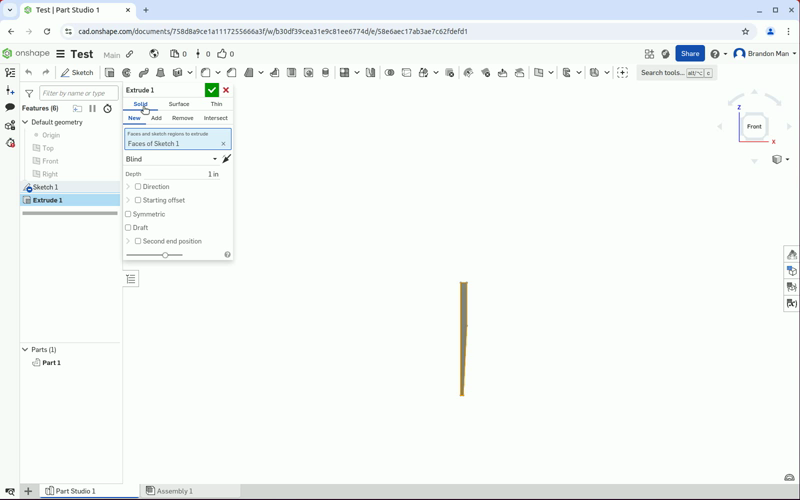
click(143, 106)
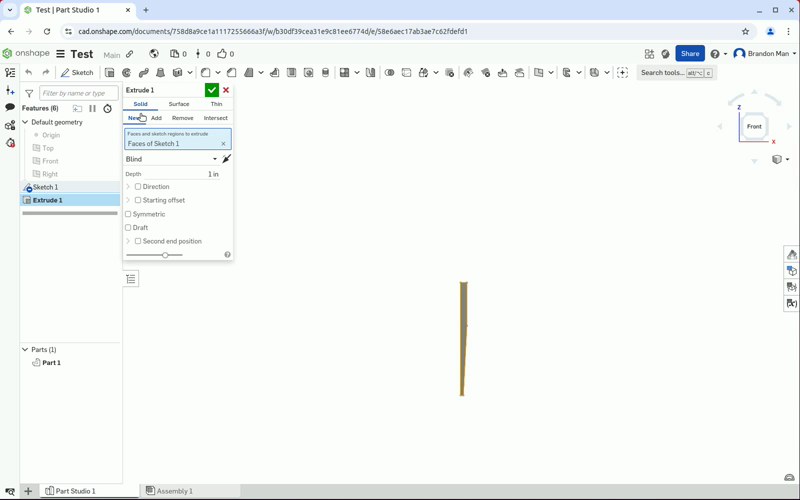
mouse_move(137, 120)
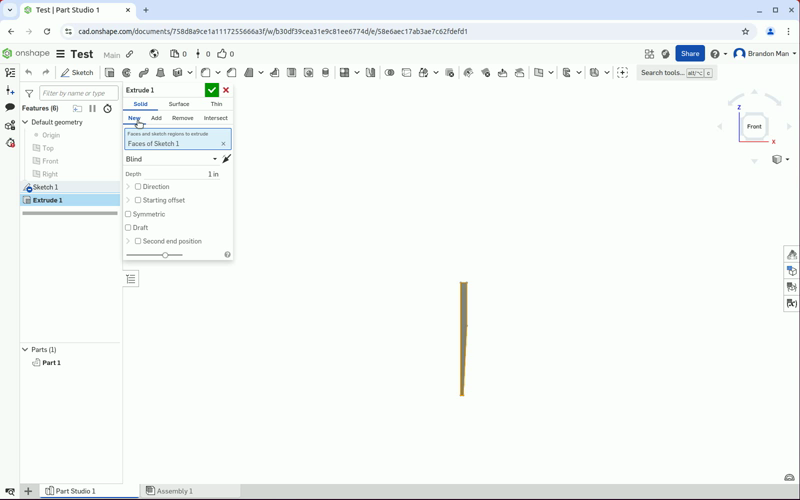
click(137, 120)
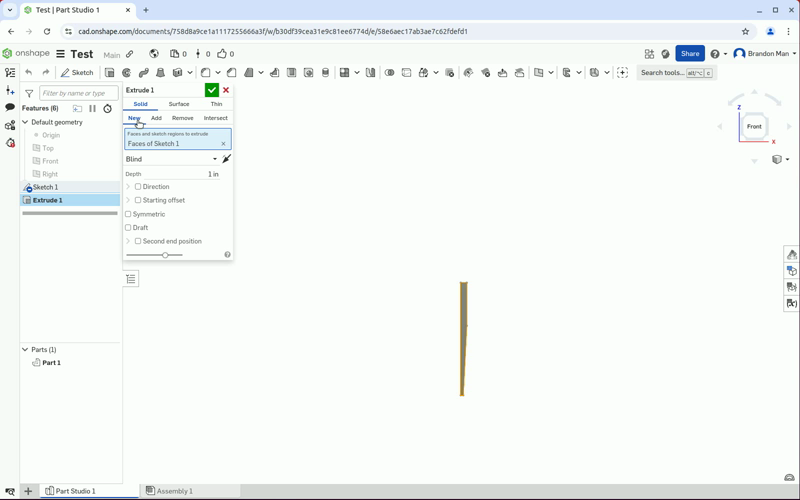
key(tab, 4)
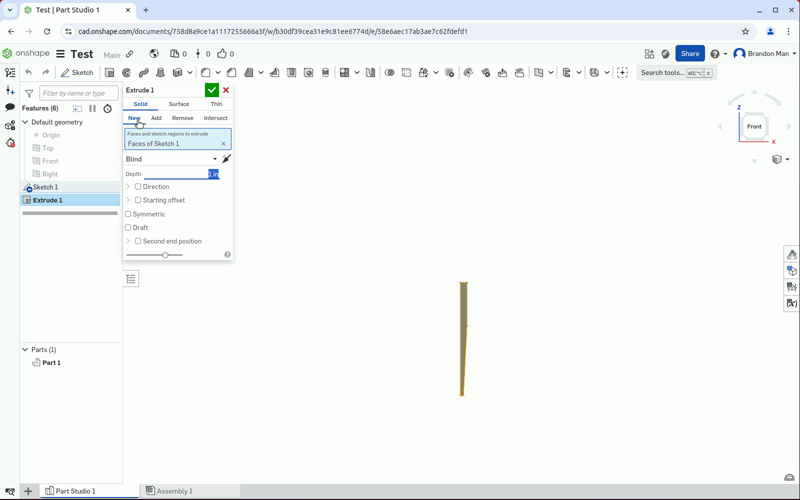
text(-1.204)
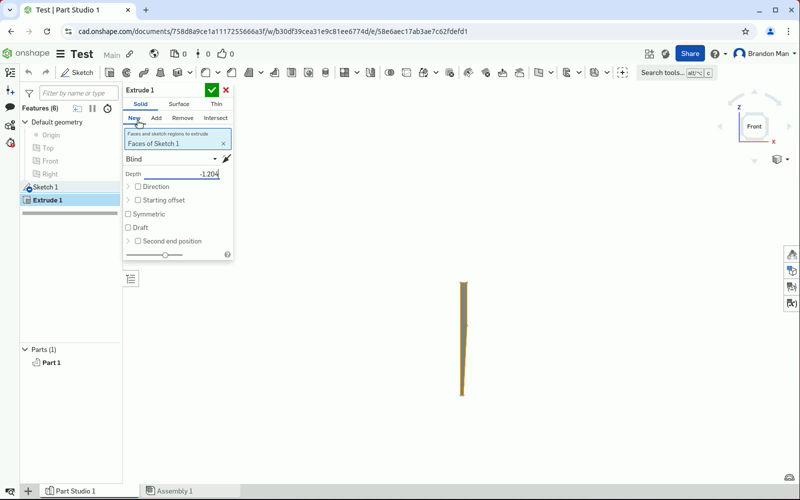
key(enter)
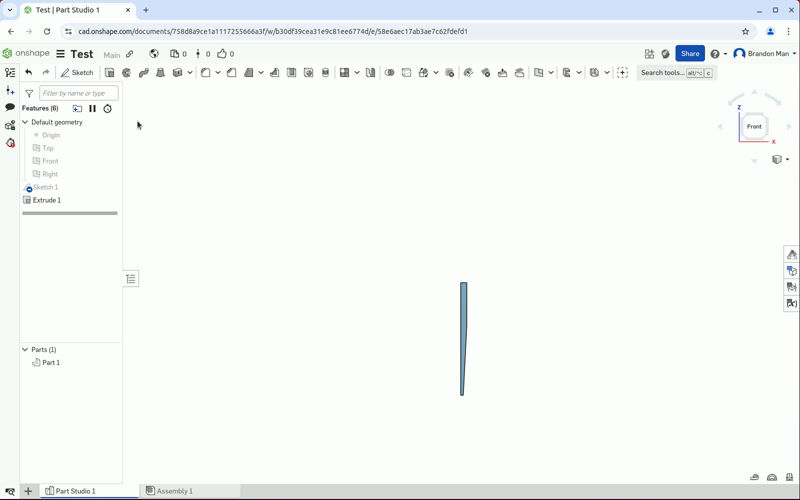
key(shift+h)
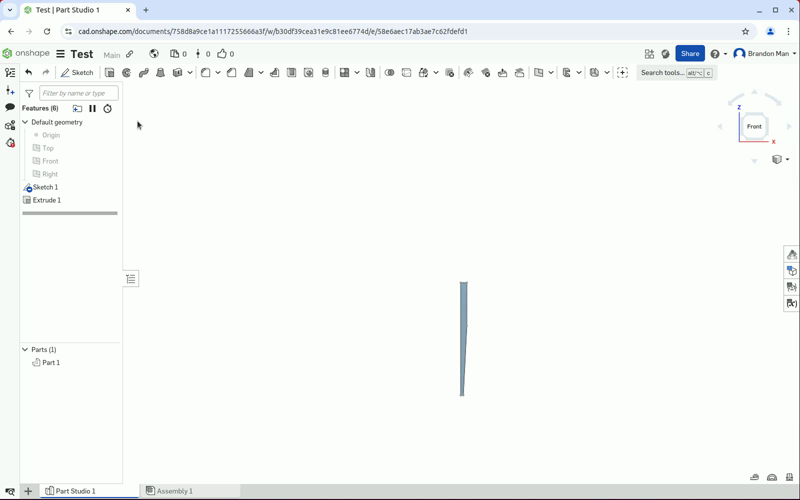
key(shift+h)
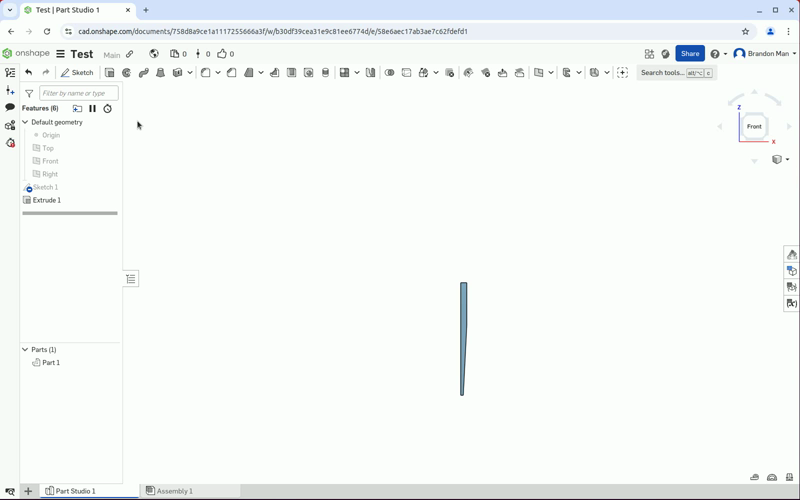
mouse_move(73, 189)
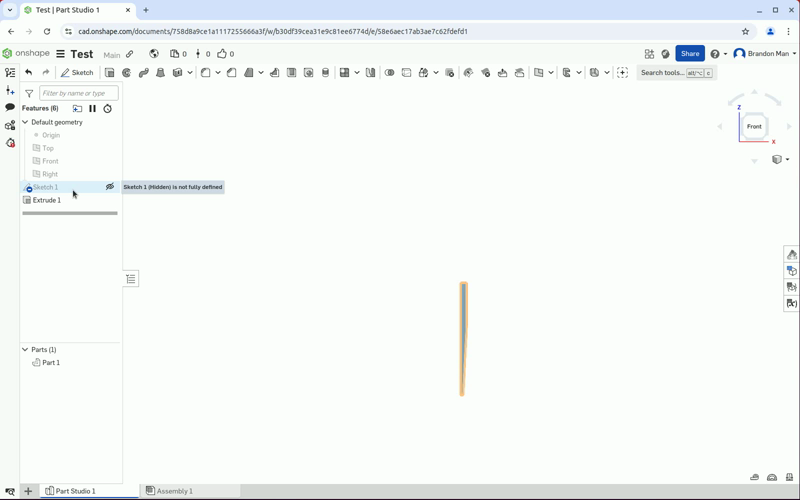
click(73, 189)
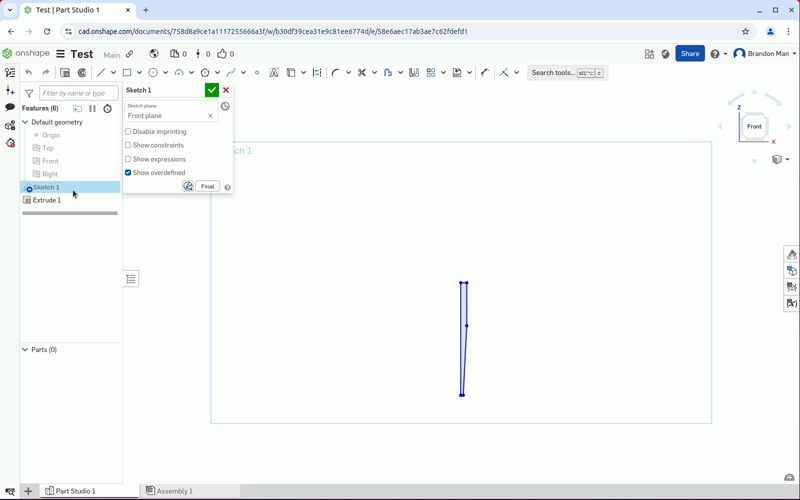
mouse_move(229, 92)
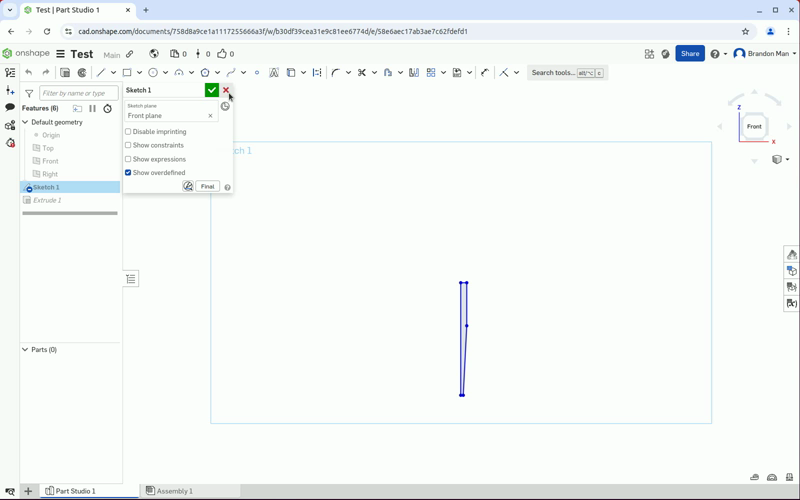
click(229, 92)
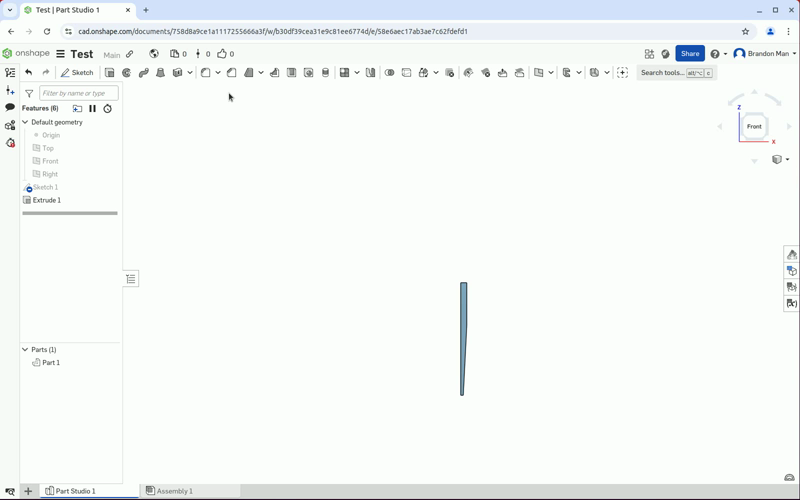
mouse_move(73, 352)
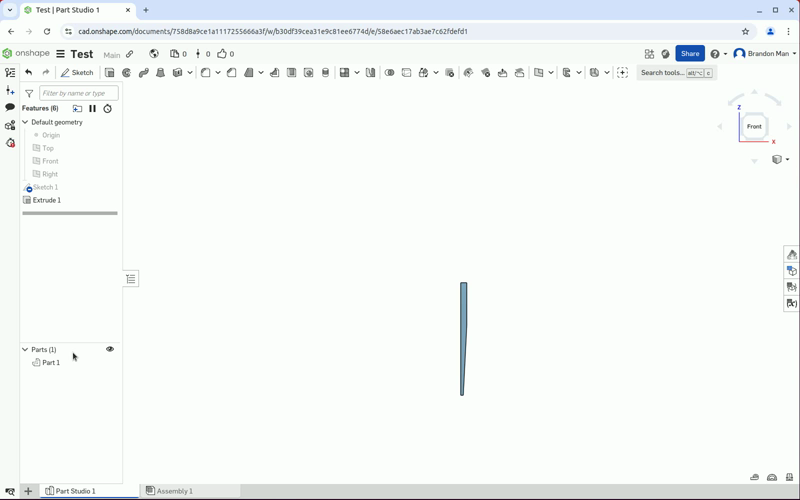
key(y)
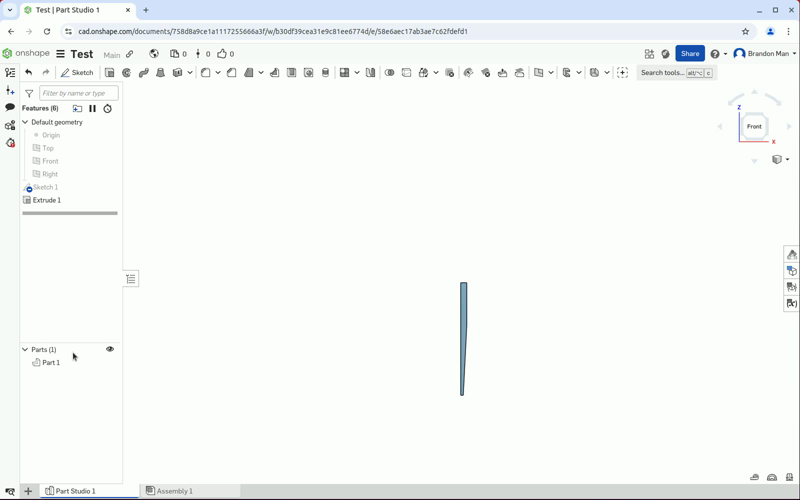
key(shift+p)
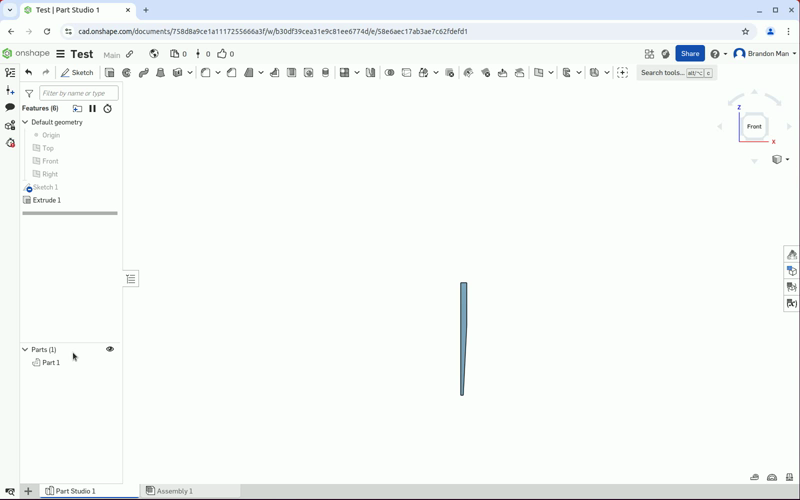
key(space)
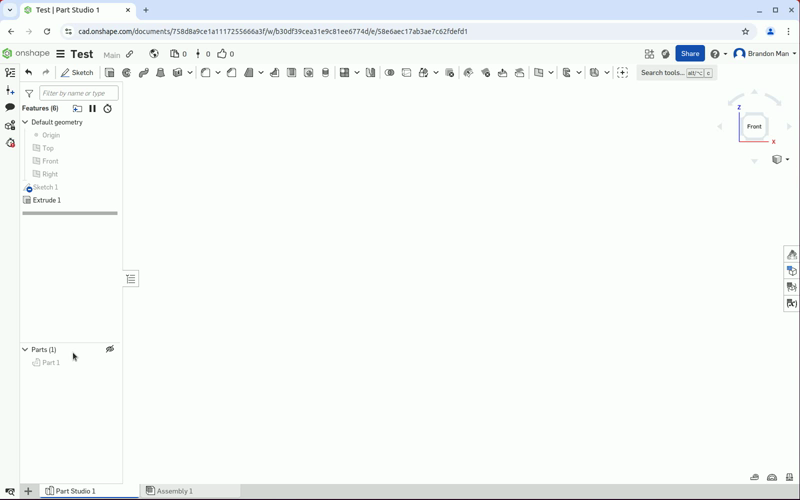
key_down(shift)
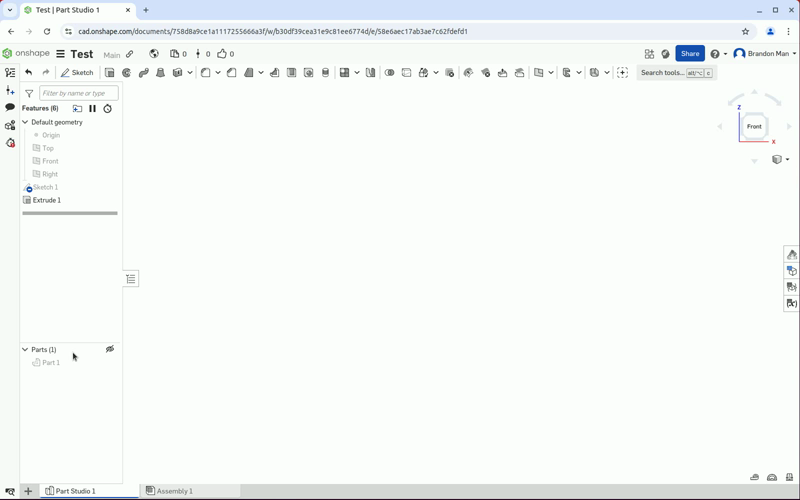
key(left)
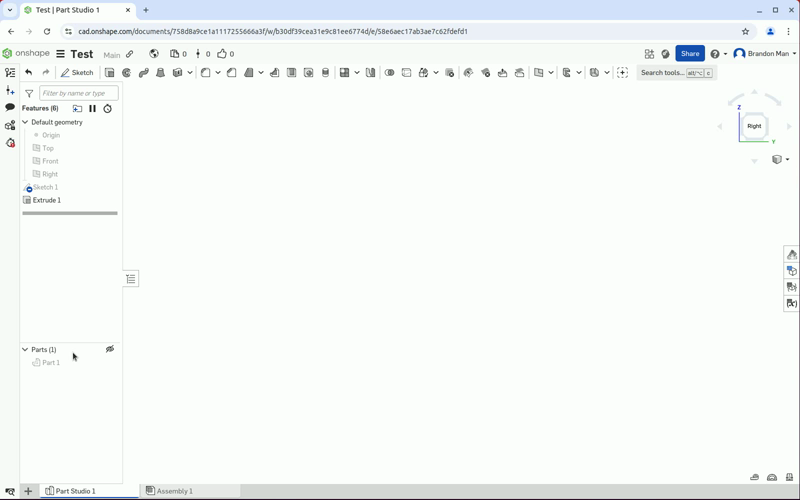
key_up(shift)
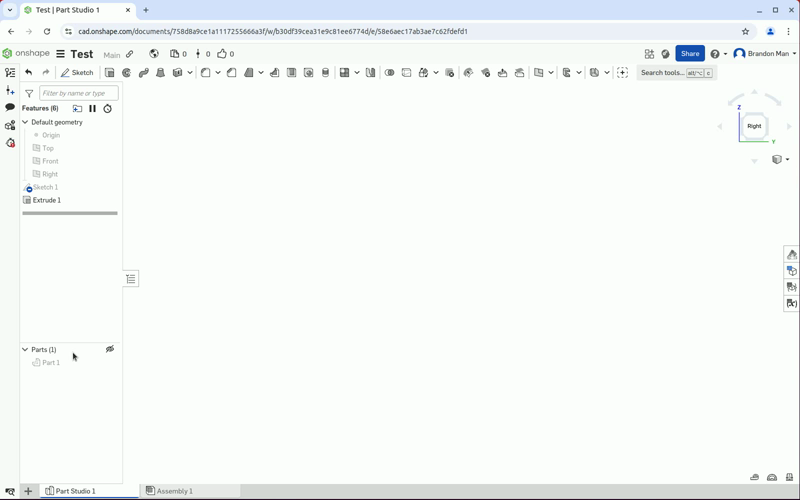
mouse_move(73, 352)
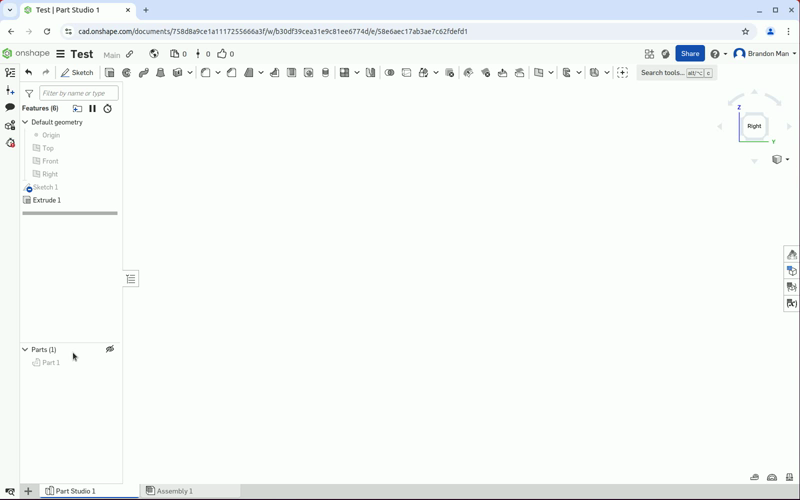
key(shift+y)
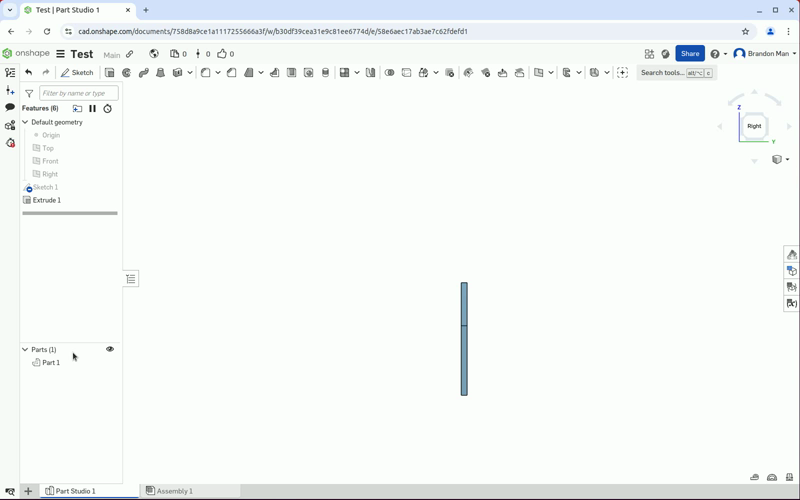
mouse_move(541, 75)
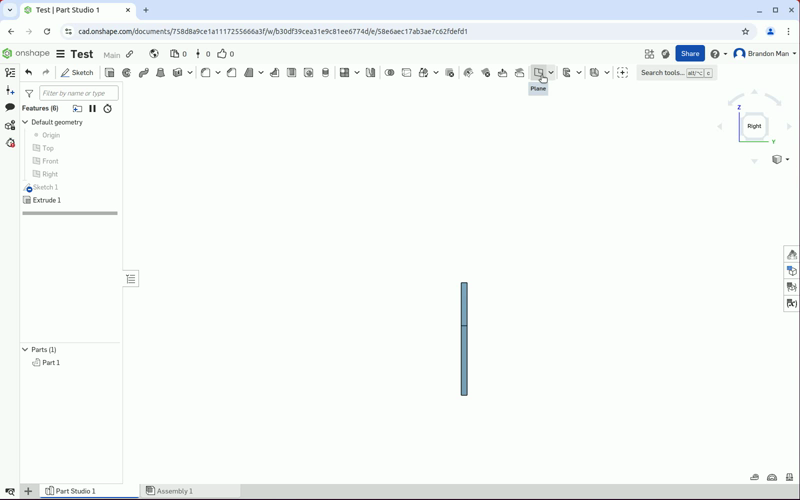
click(541, 75)
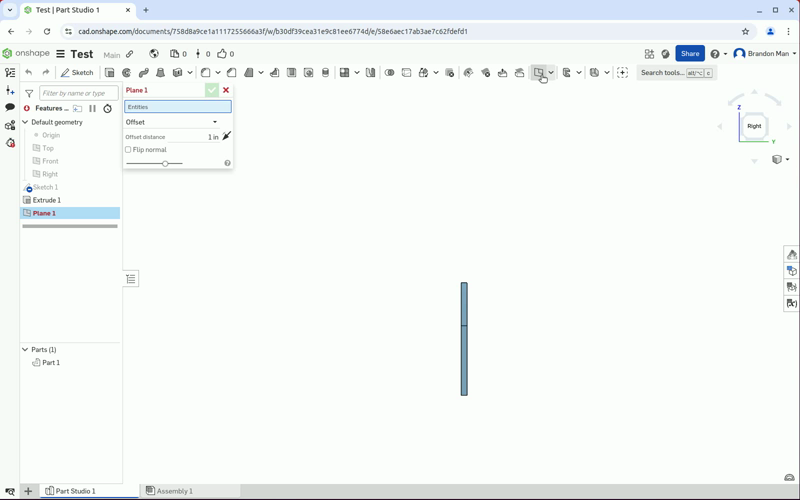
mouse_move(73, 176)
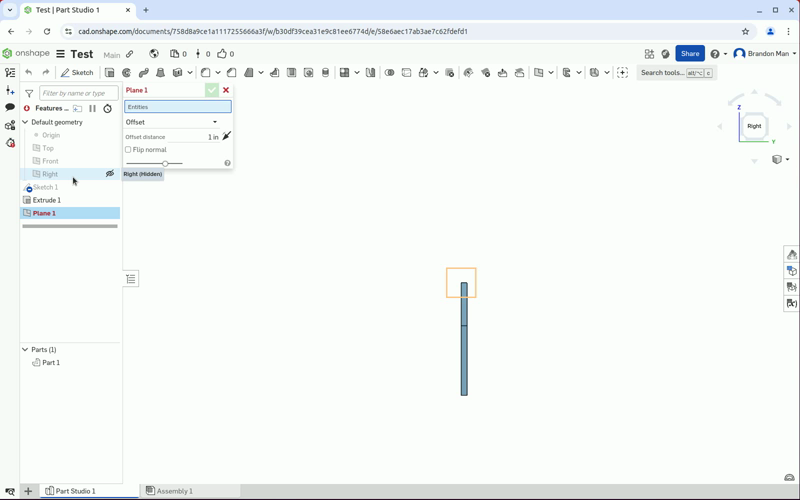
click(73, 176)
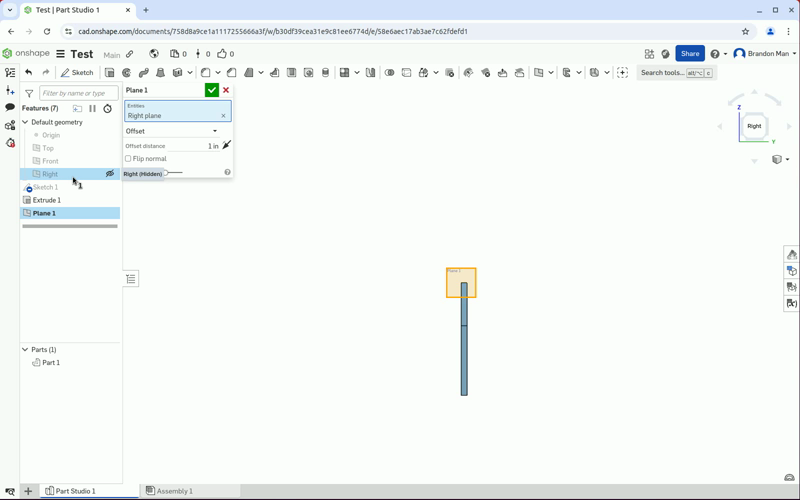
key(tab, 2)
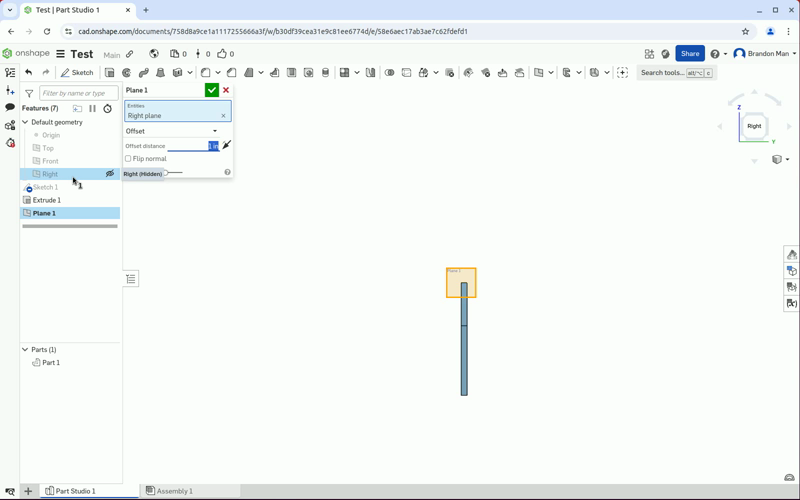
text(1.202)
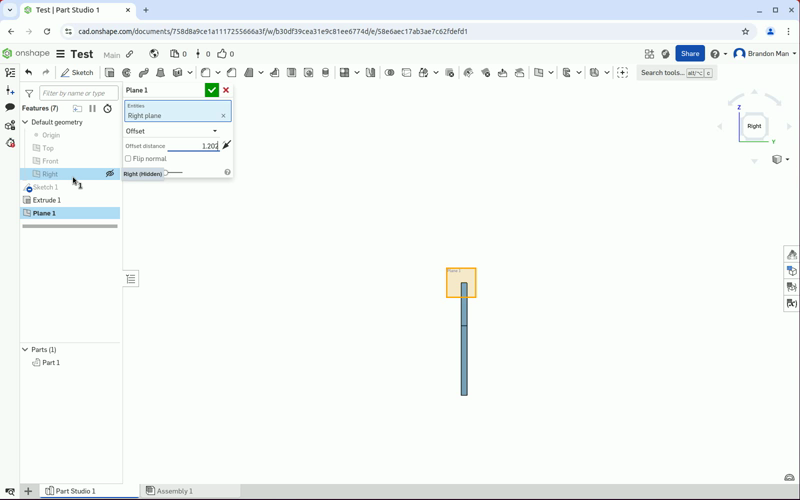
key(enter, 2)
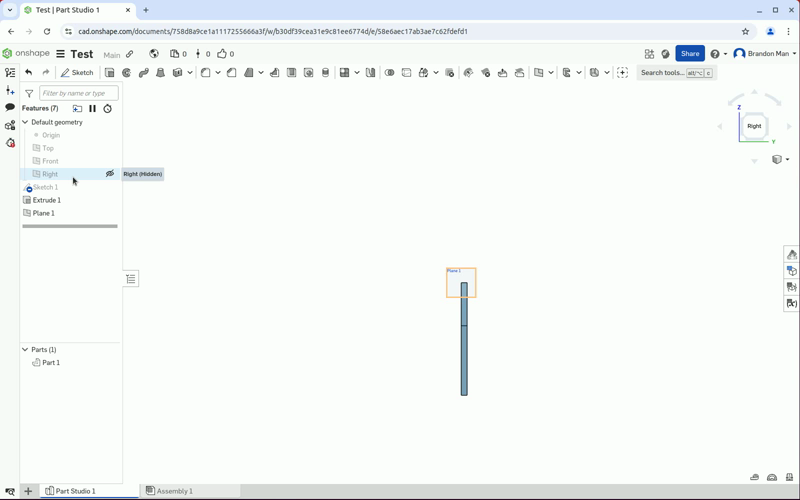
key(shift+s)
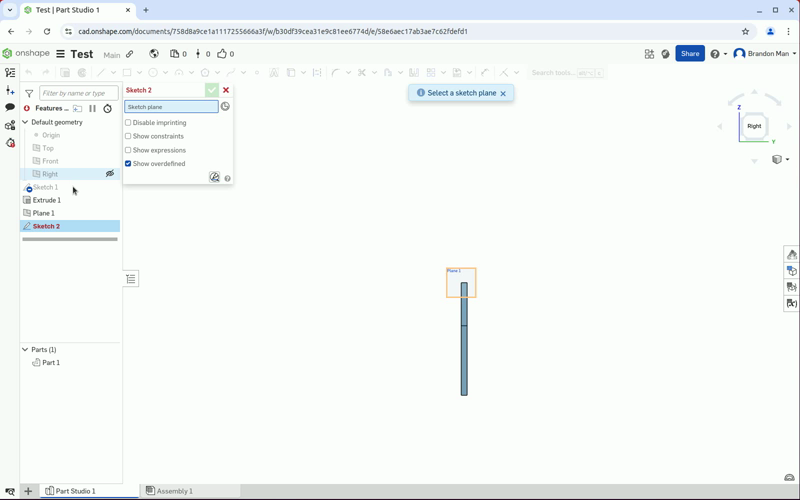
mouse_move(73, 215)
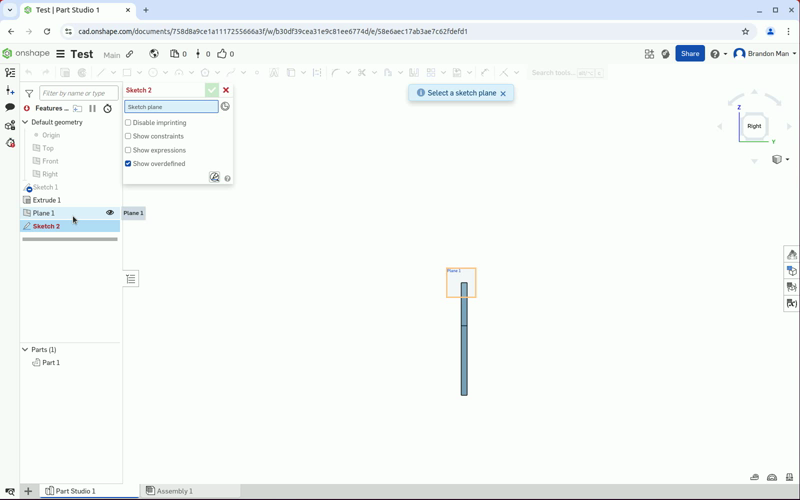
click(73, 215)
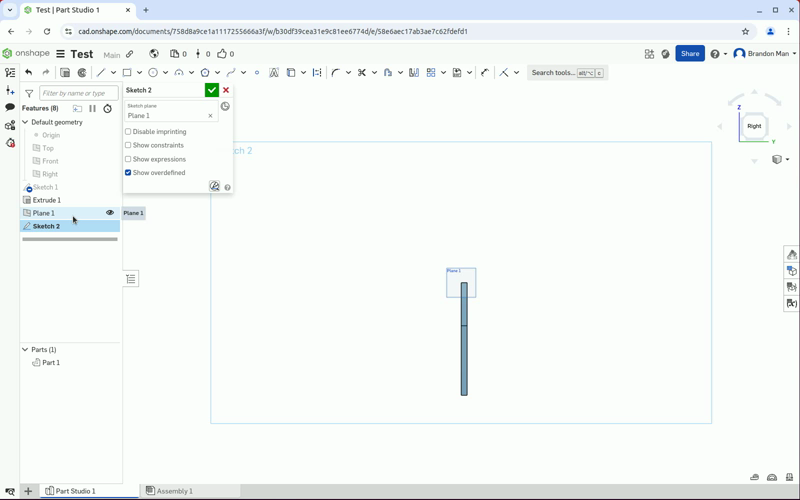
mouse_move(73, 352)
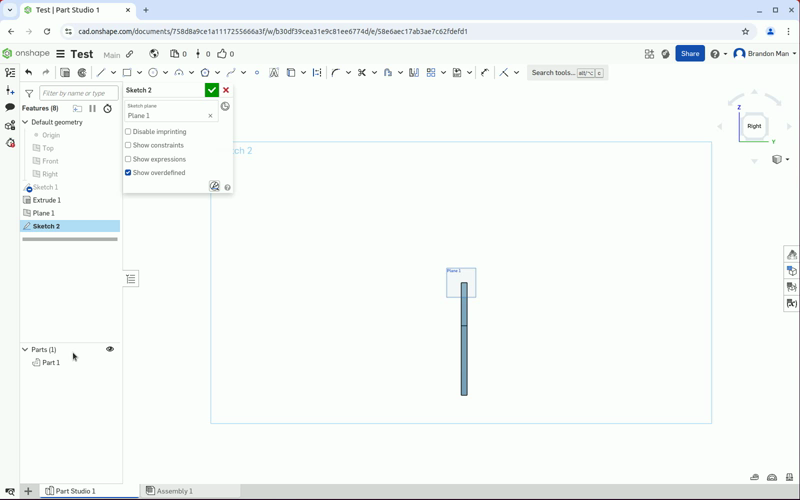
key(y)
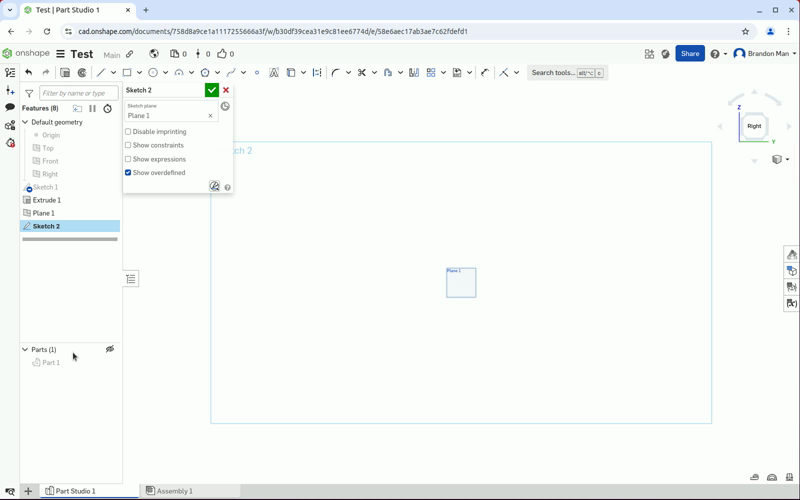
key(l)
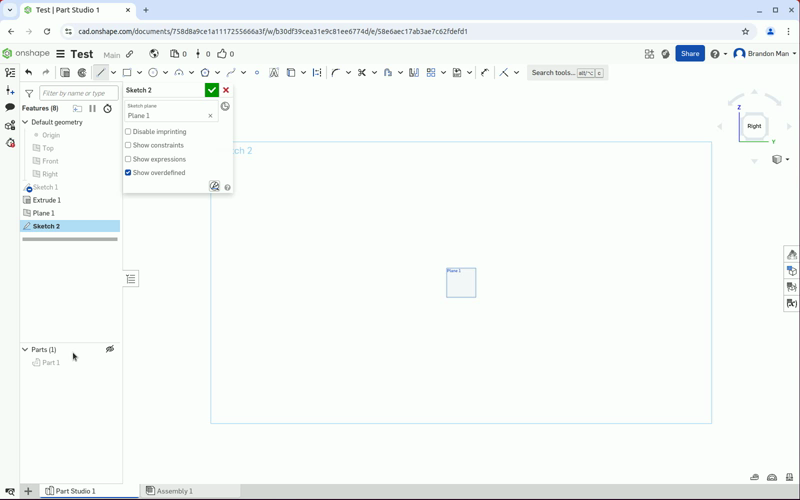
key_down(shift)
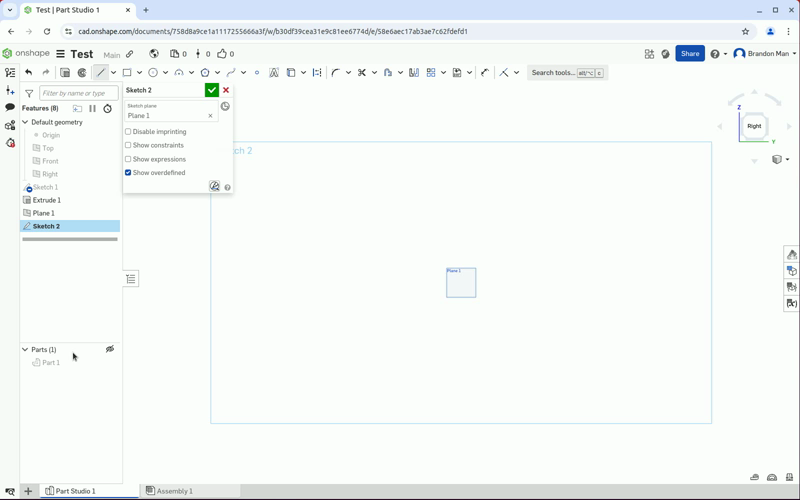
mouse_move(461, 299)
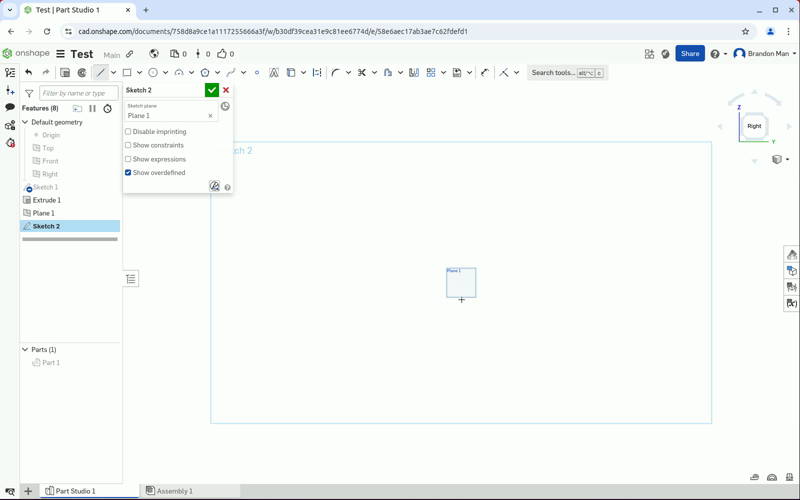
click(461, 299)
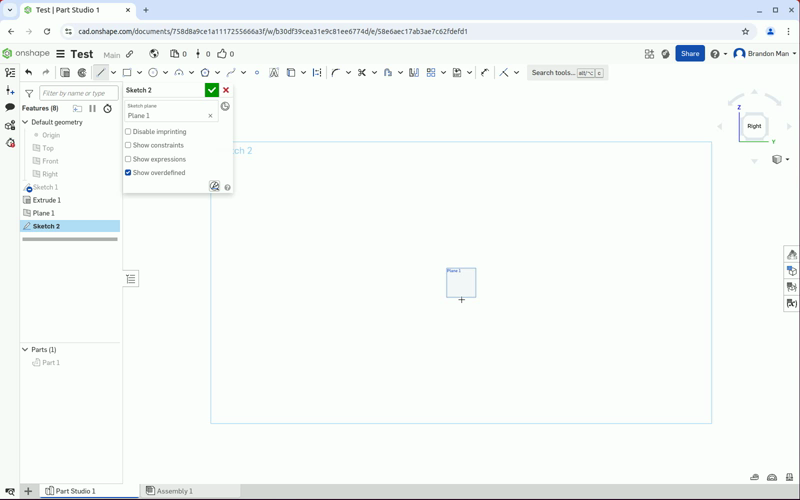
key_up(shift)
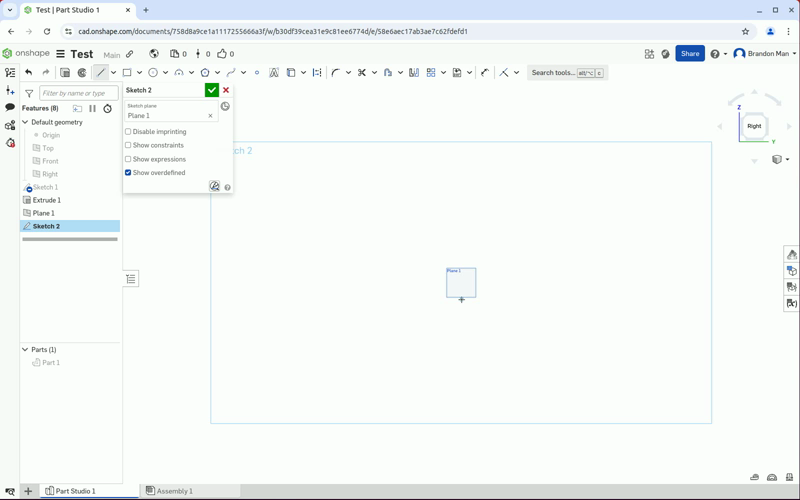
key_down(shift)
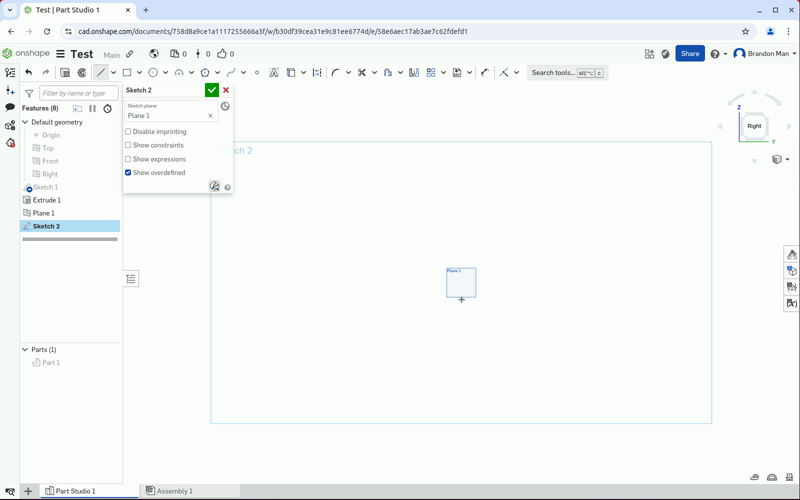
mouse_move(492, 299)
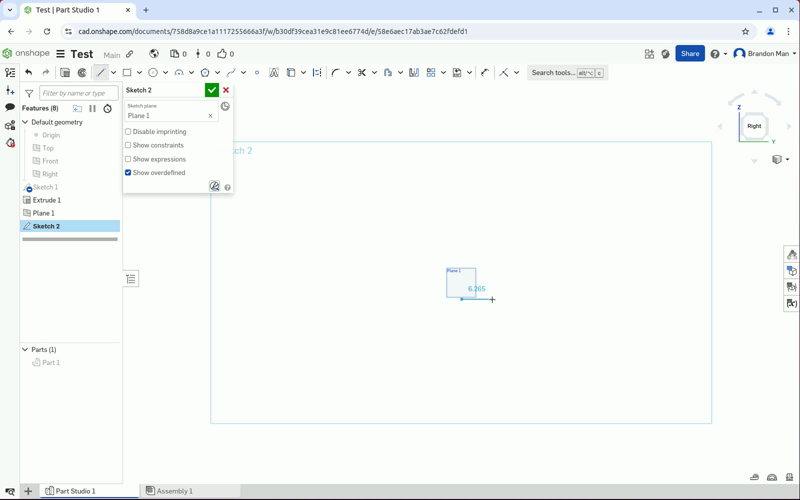
mouse_move(463, 299)
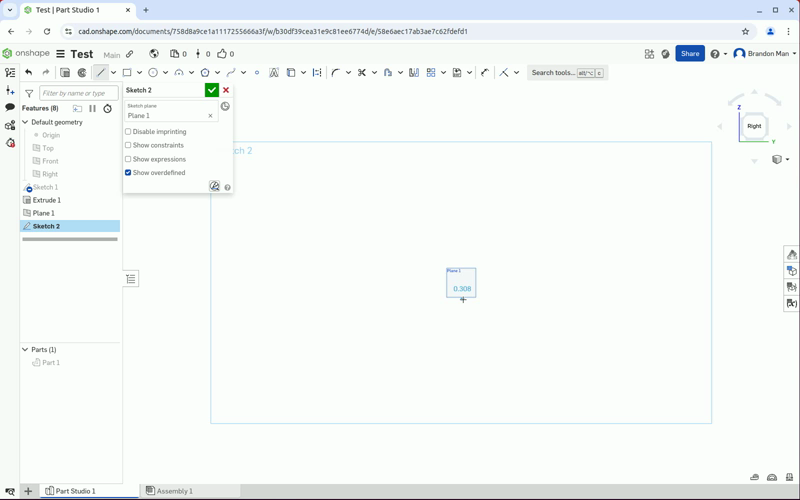
scroll(6)
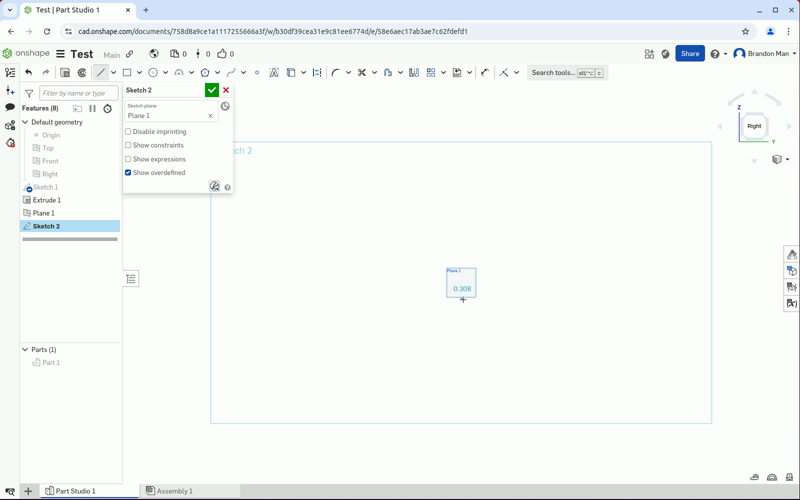
scroll(6)
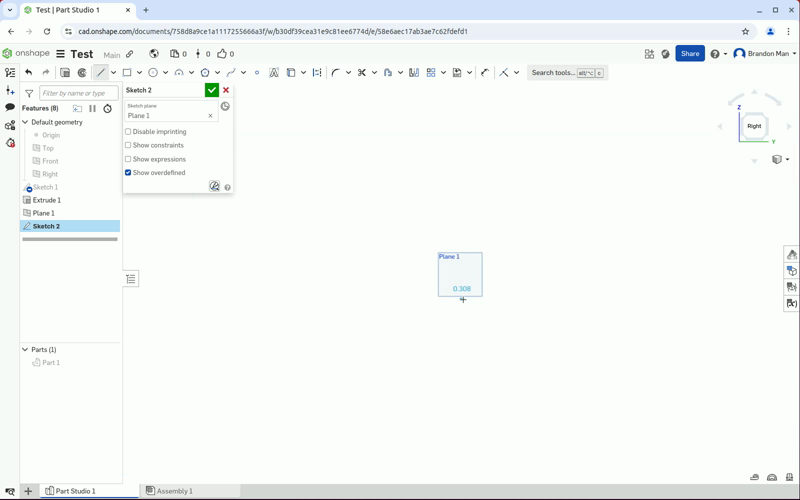
scroll(6)
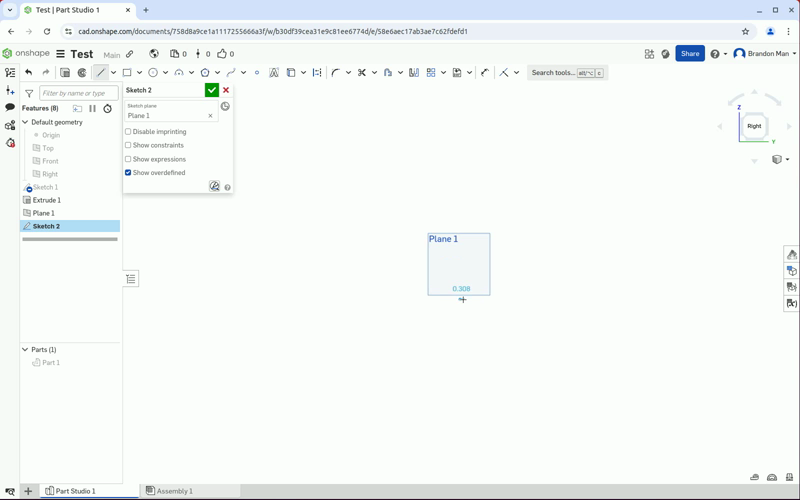
scroll(6)
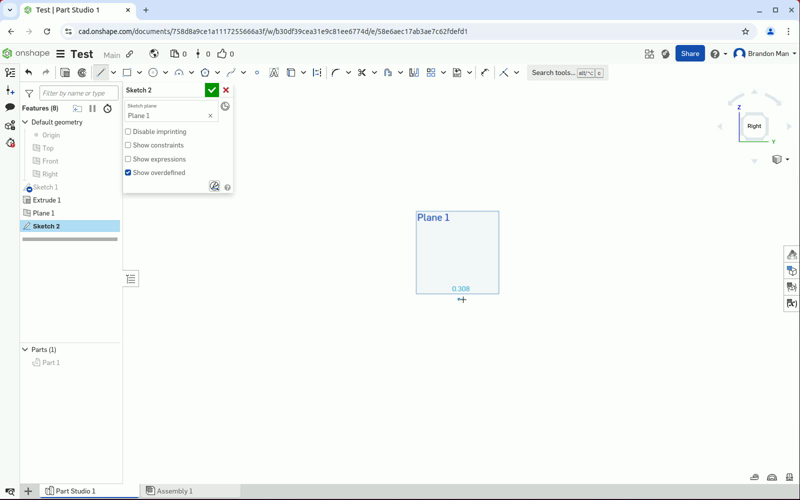
scroll(6)
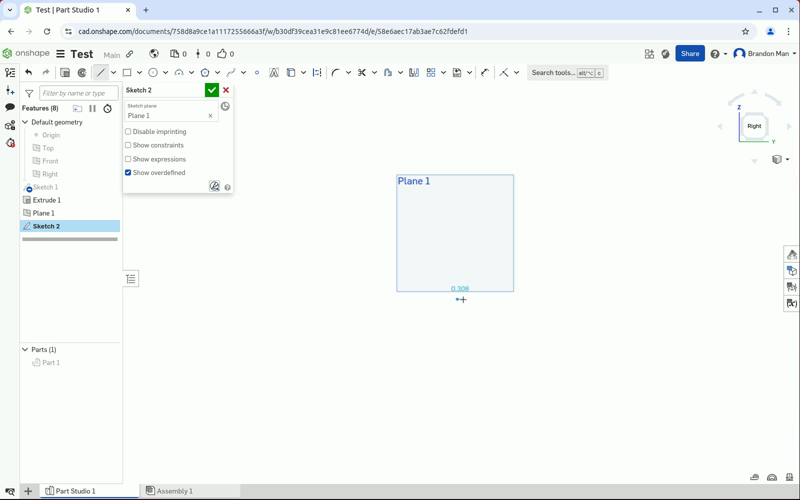
scroll(6)
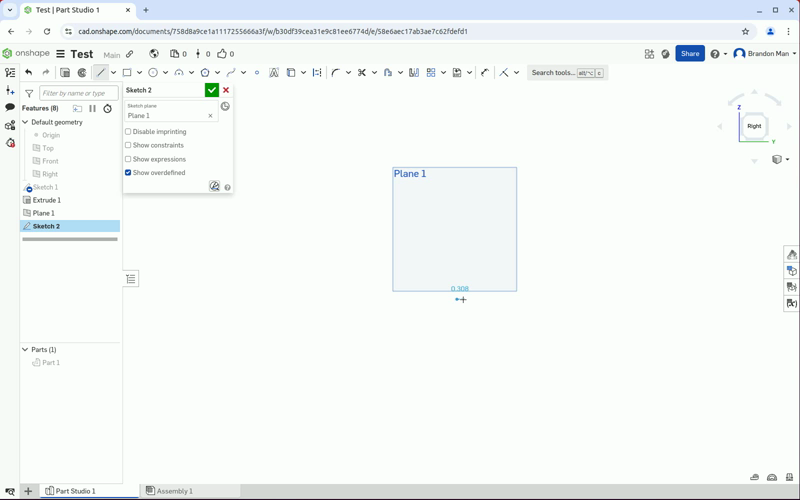
scroll(6)
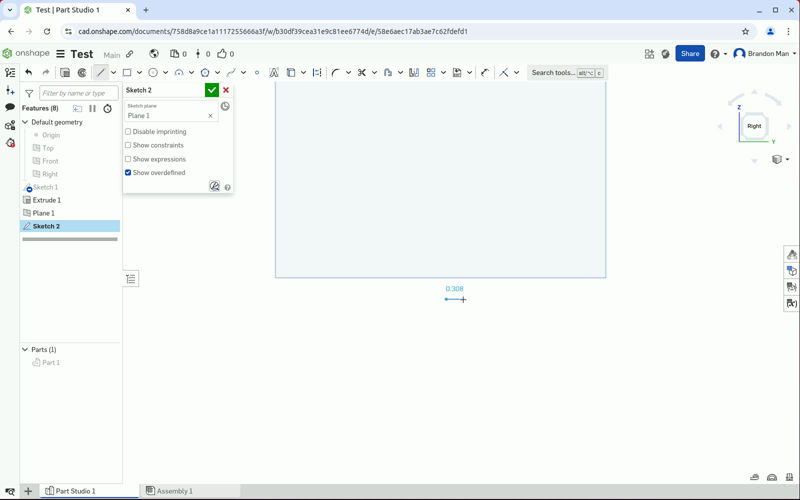
click(463, 299)
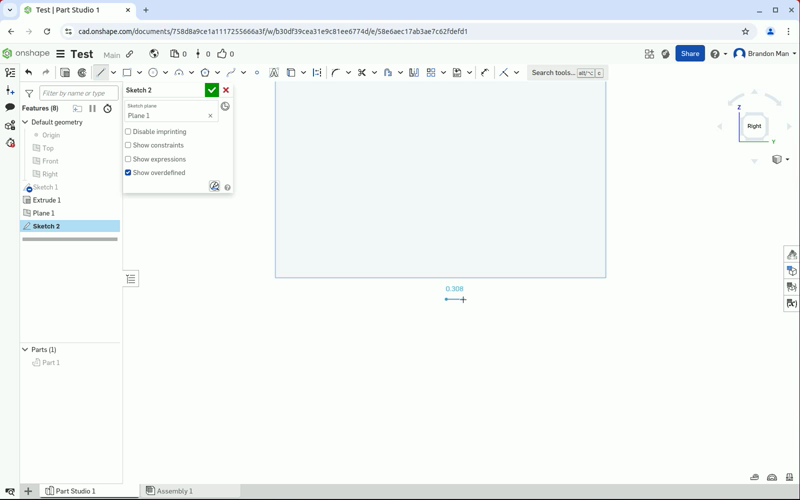
scroll(-6)
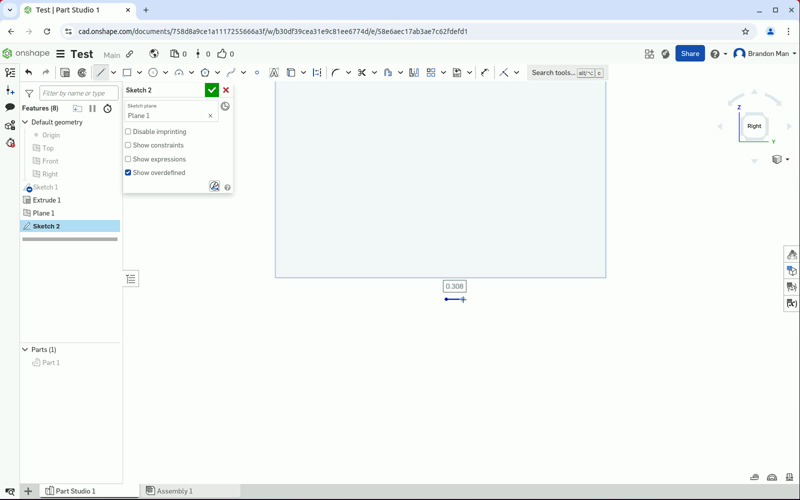
scroll(-6)
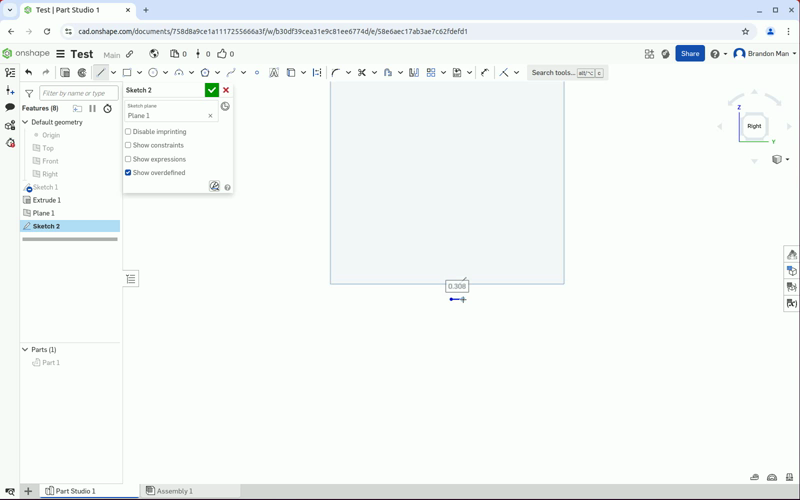
scroll(-6)
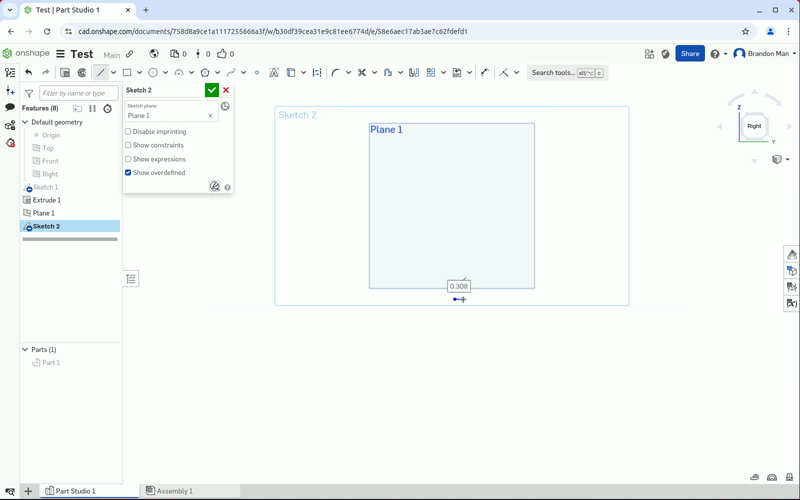
scroll(-6)
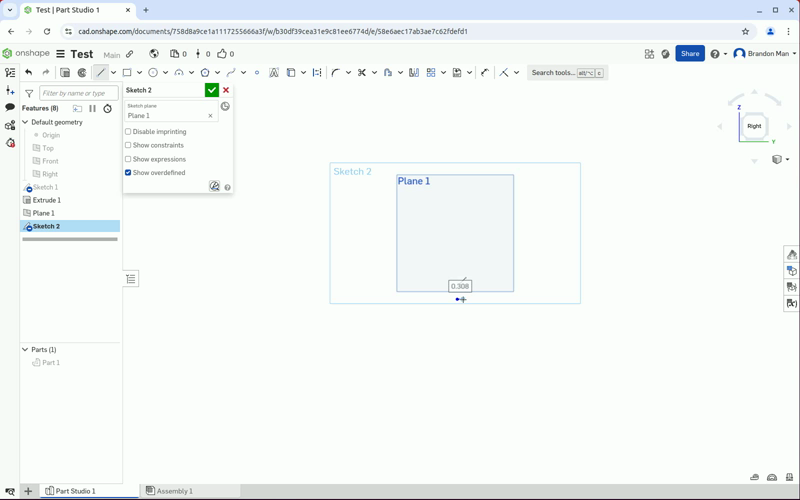
scroll(-6)
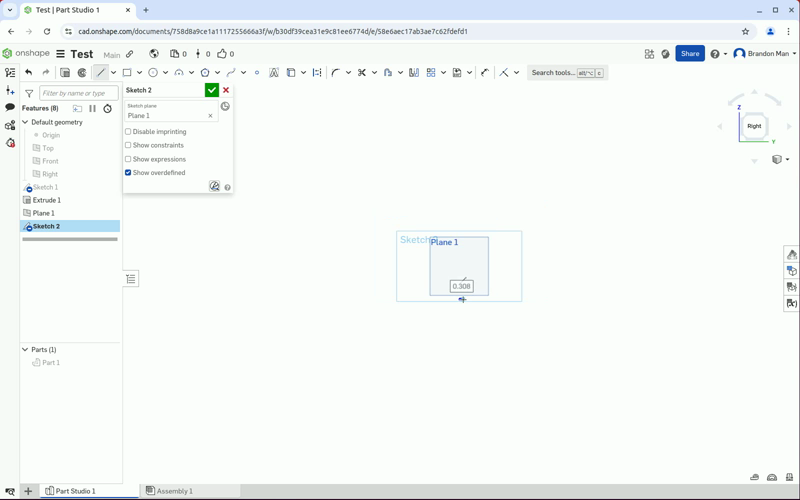
scroll(-6)
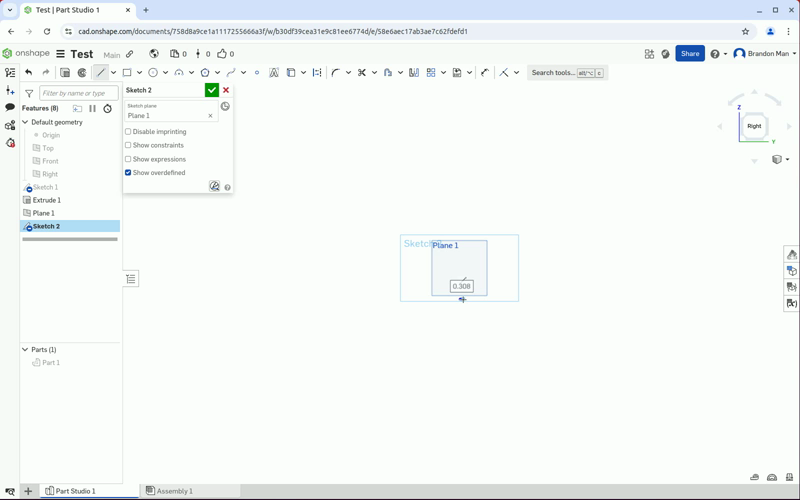
scroll(-6)
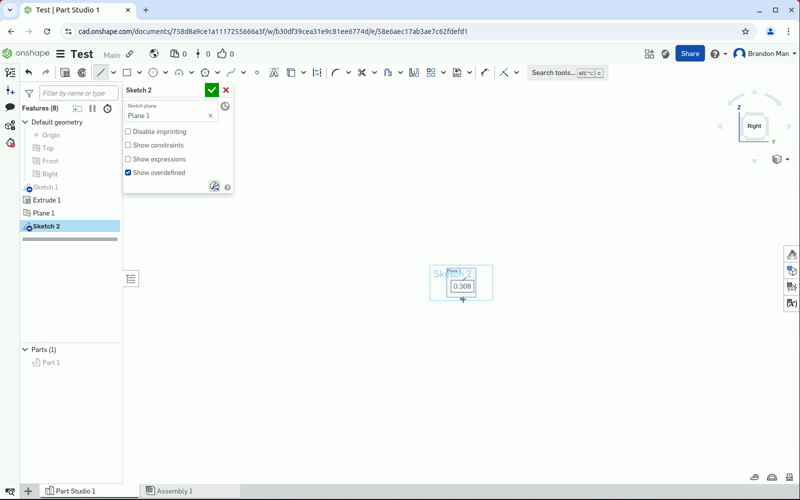
key_up(shift)
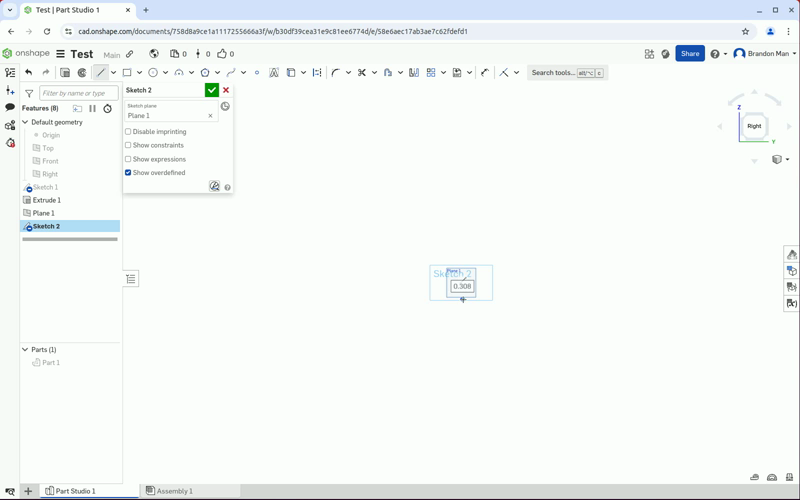
key_down(shift)
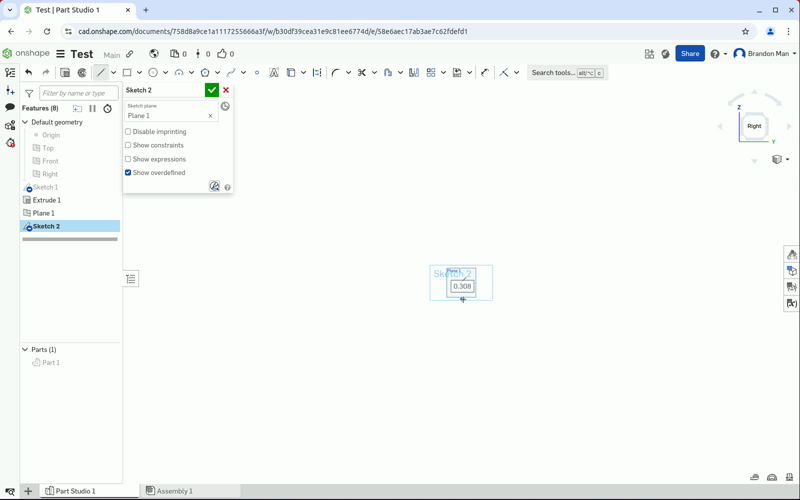
mouse_move(493, 299)
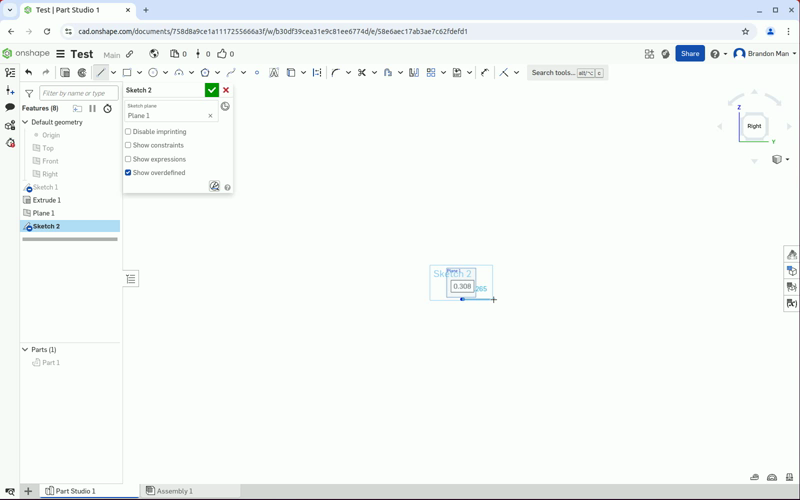
mouse_move(463, 282)
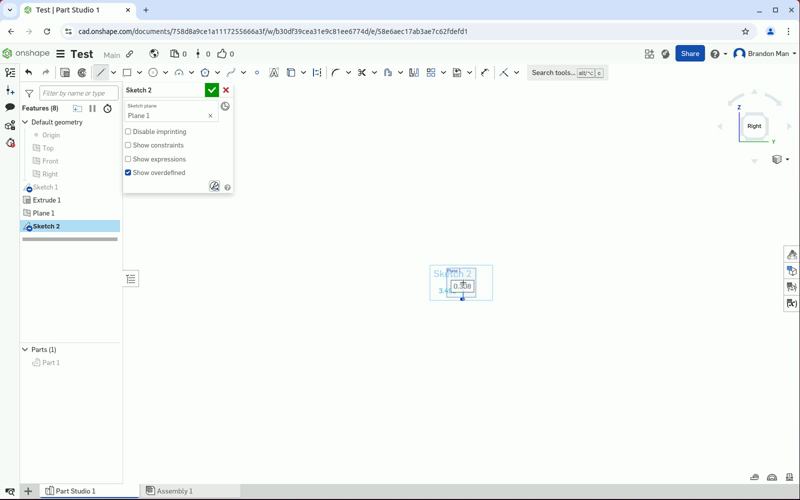
click(463, 282)
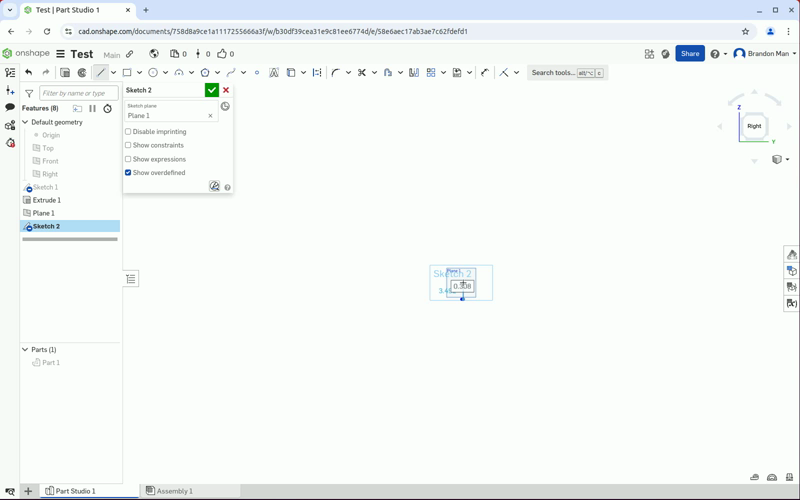
key_up(shift)
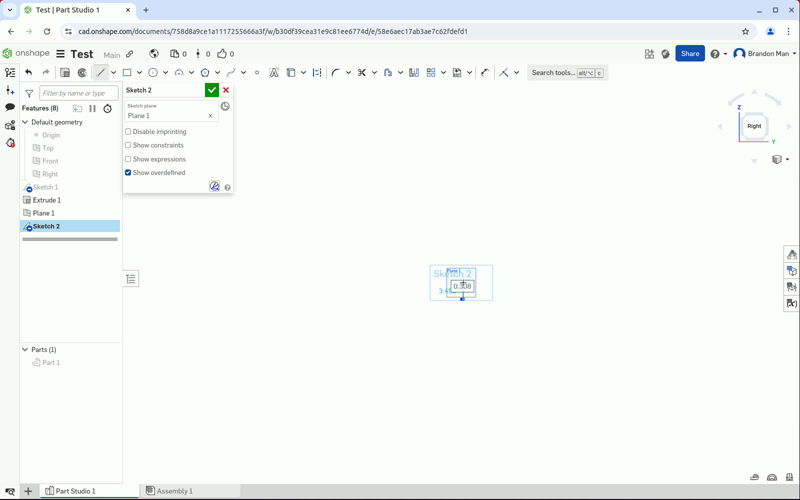
key_down(shift)
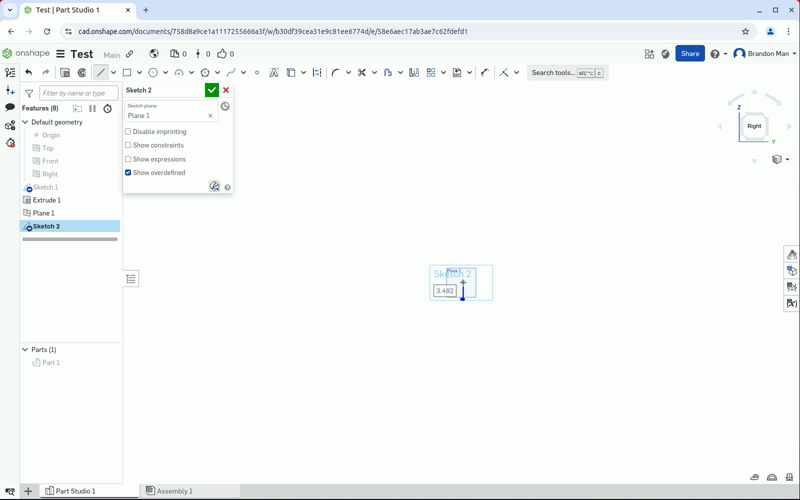
mouse_move(493, 282)
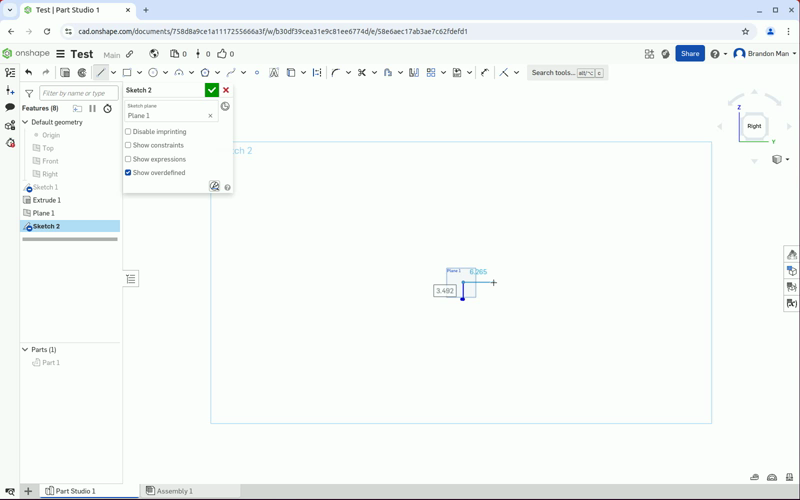
mouse_move(461, 282)
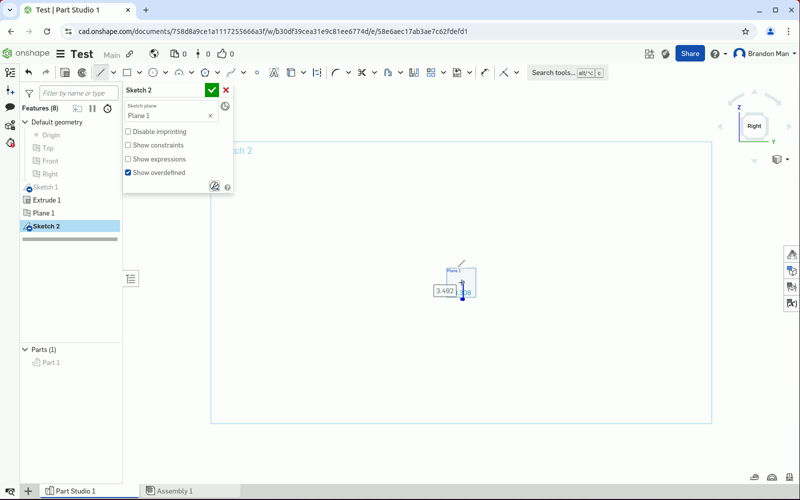
scroll(6)
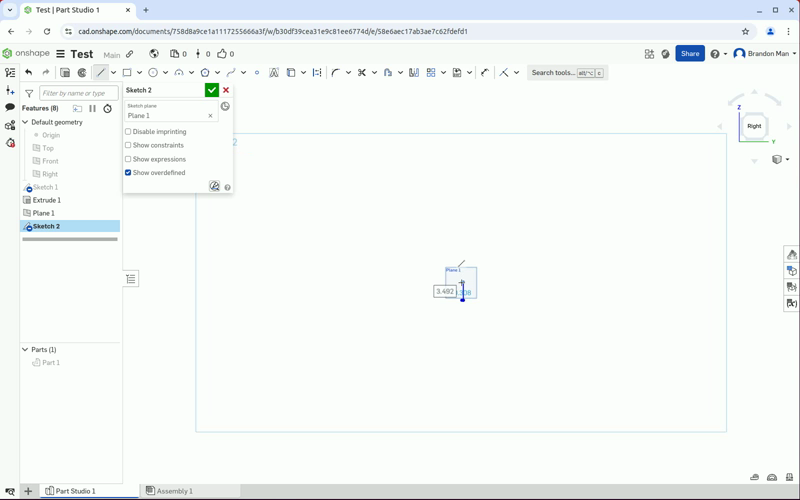
scroll(6)
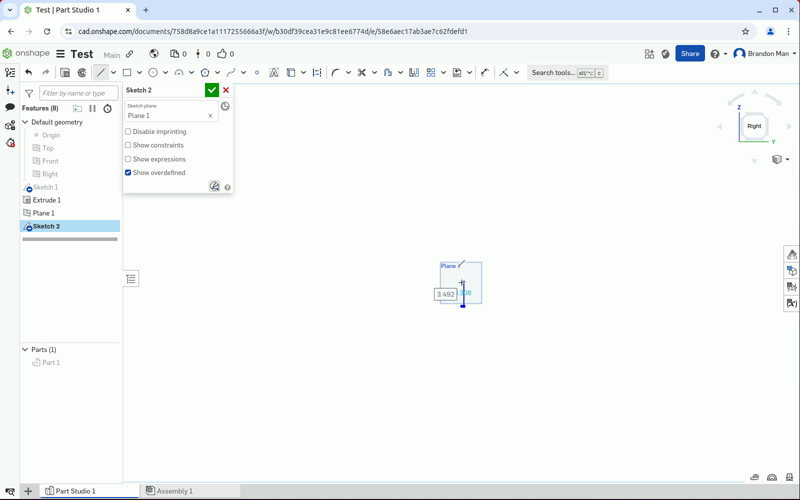
scroll(6)
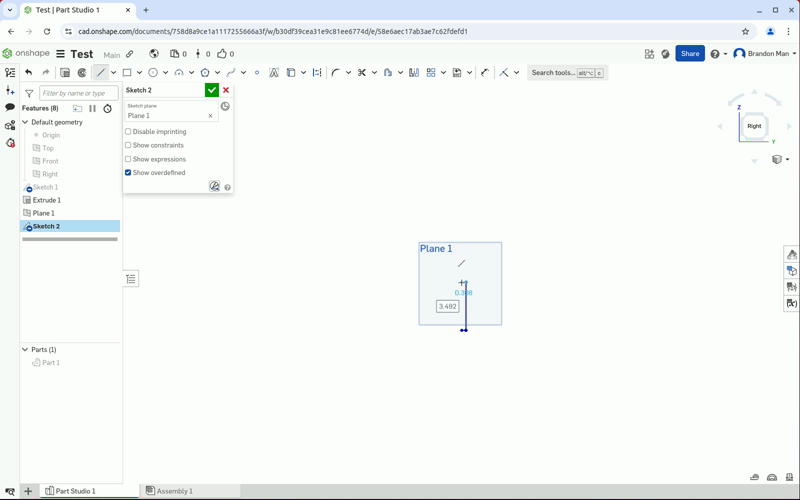
scroll(6)
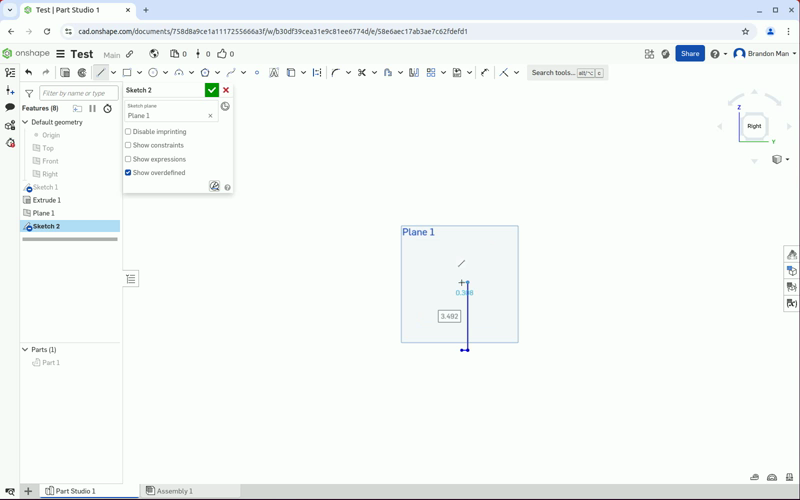
scroll(6)
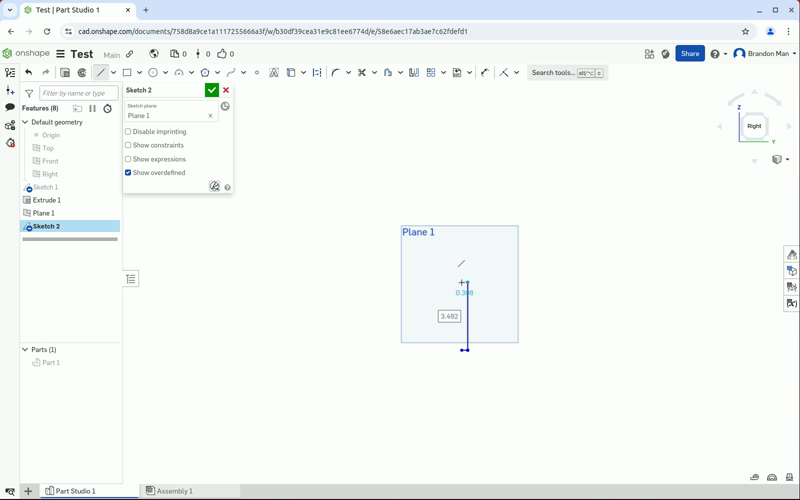
scroll(6)
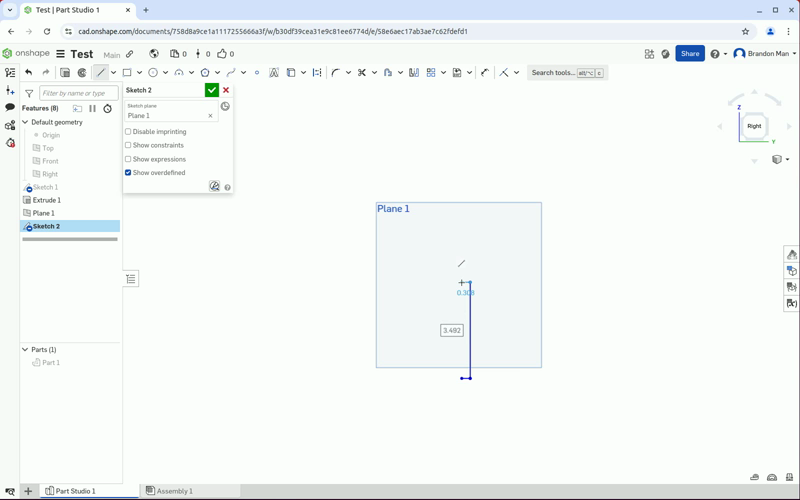
scroll(6)
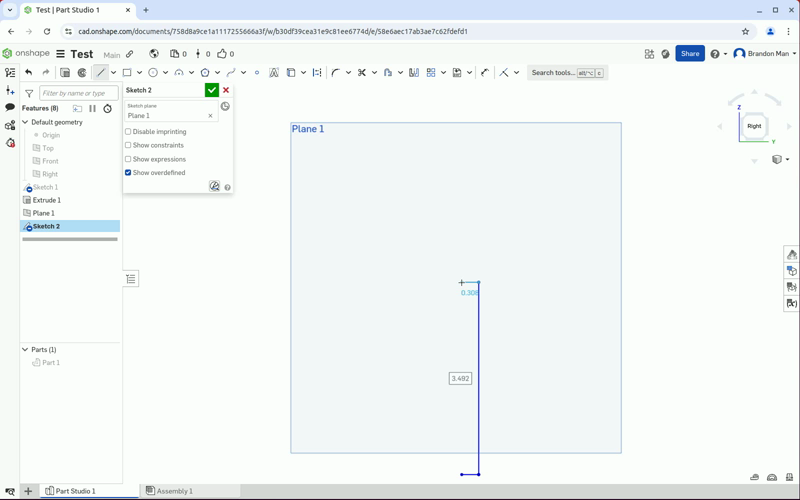
click(461, 282)
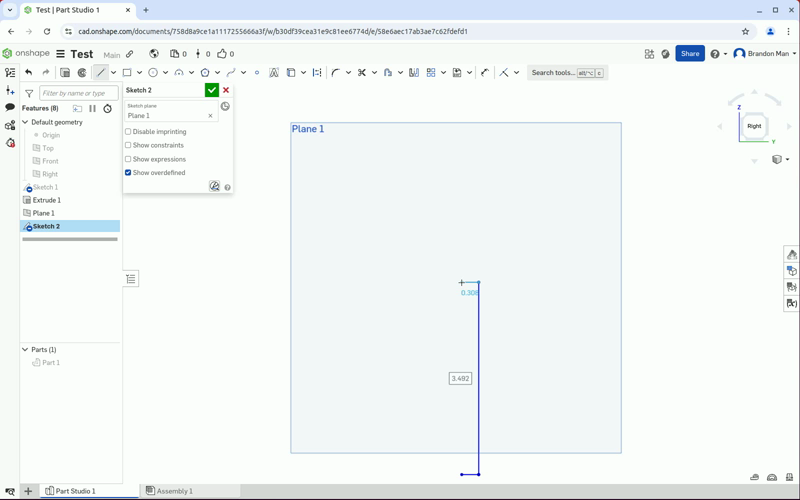
scroll(-6)
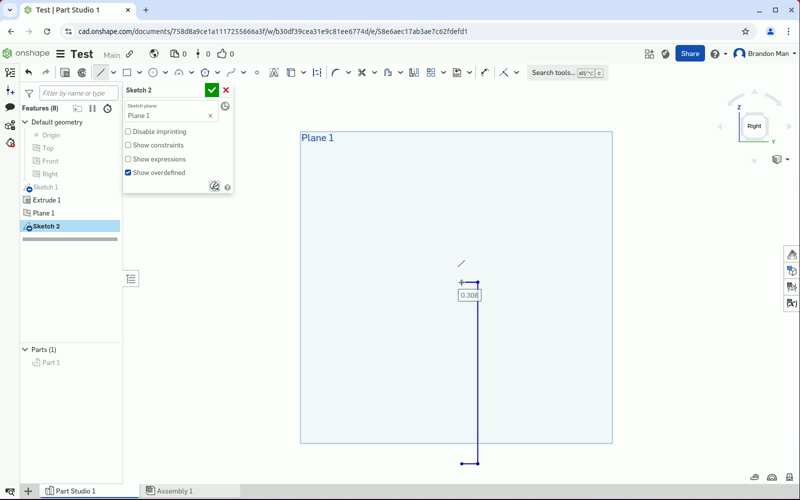
scroll(-6)
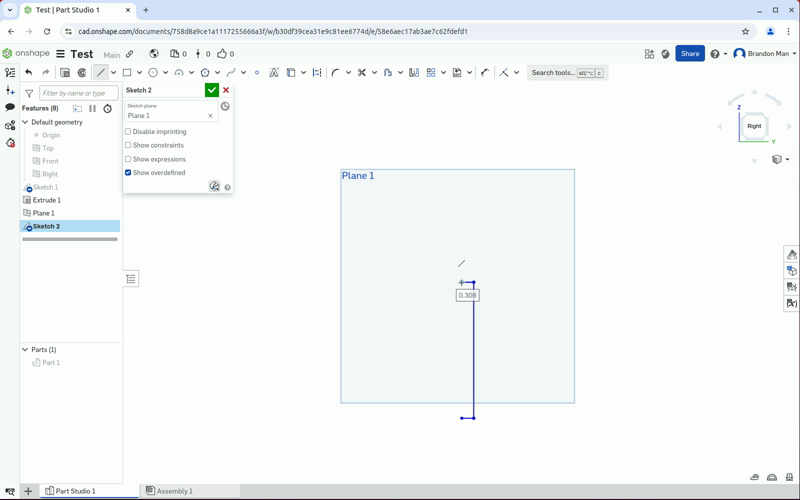
scroll(-6)
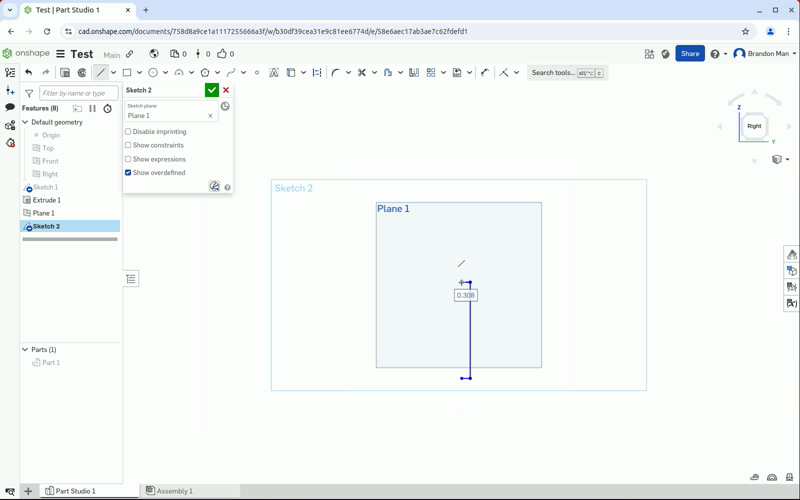
scroll(-6)
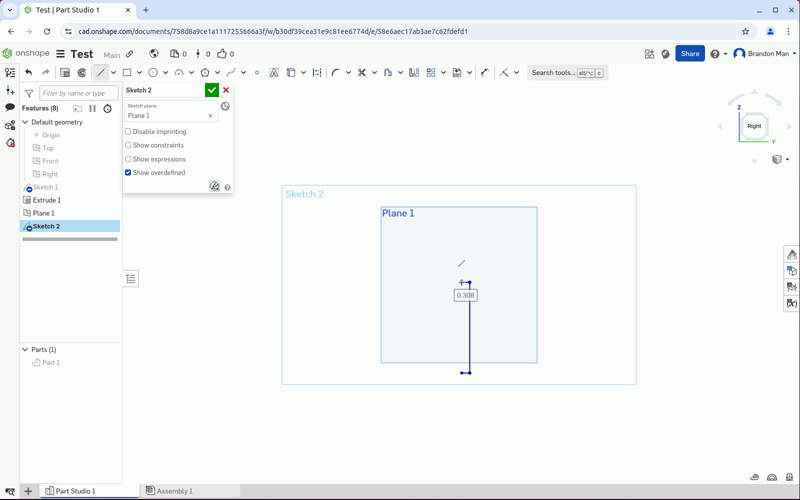
scroll(-6)
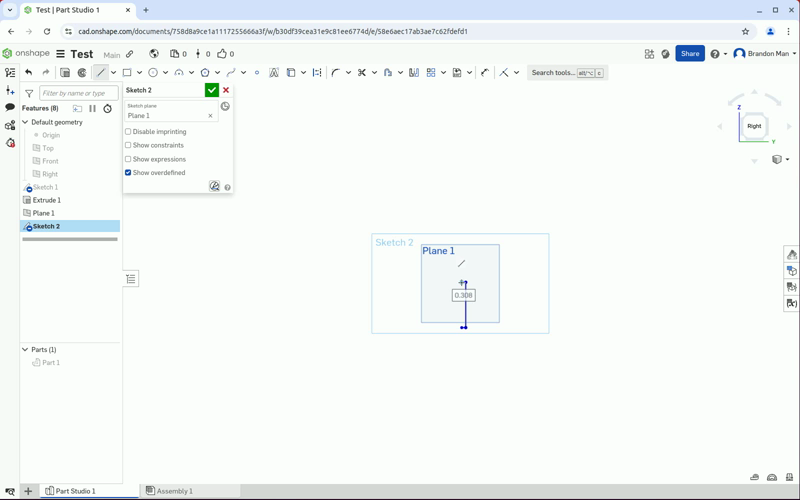
scroll(-6)
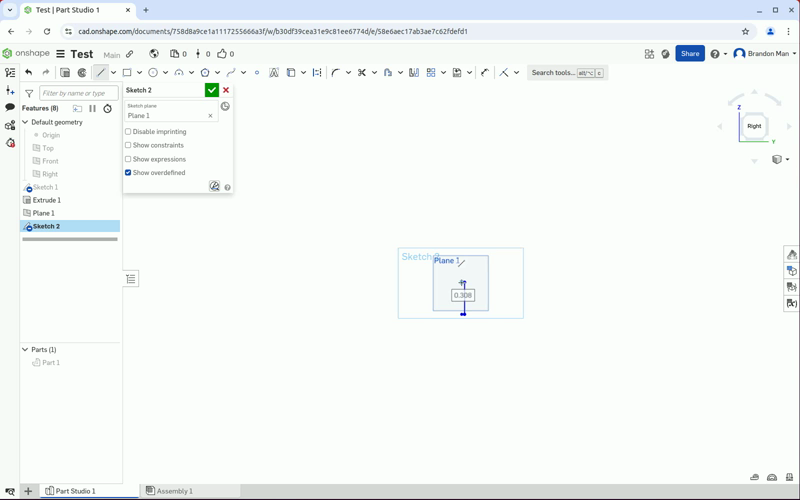
scroll(-6)
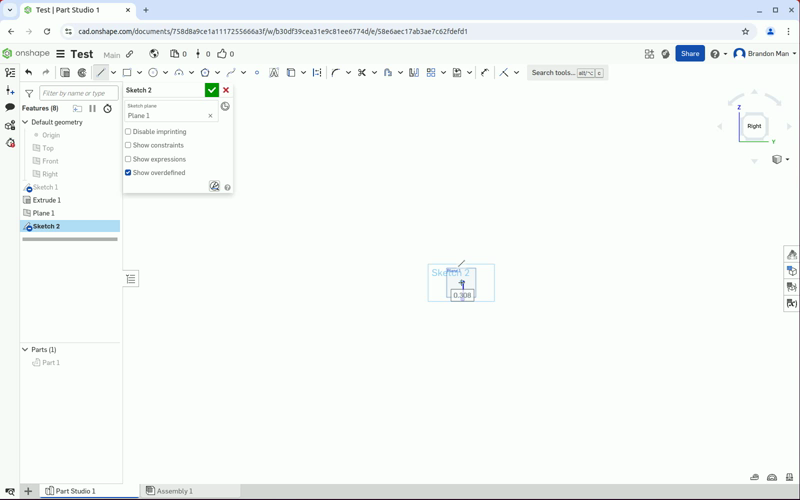
key_up(shift)
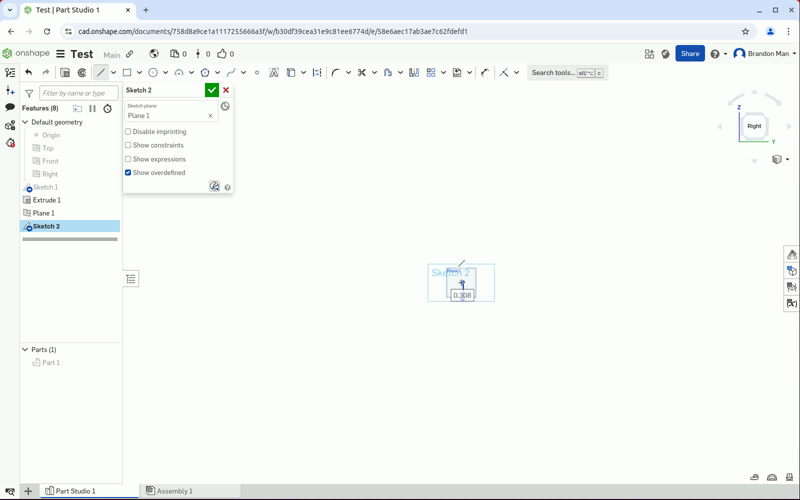
mouse_move(492, 282)
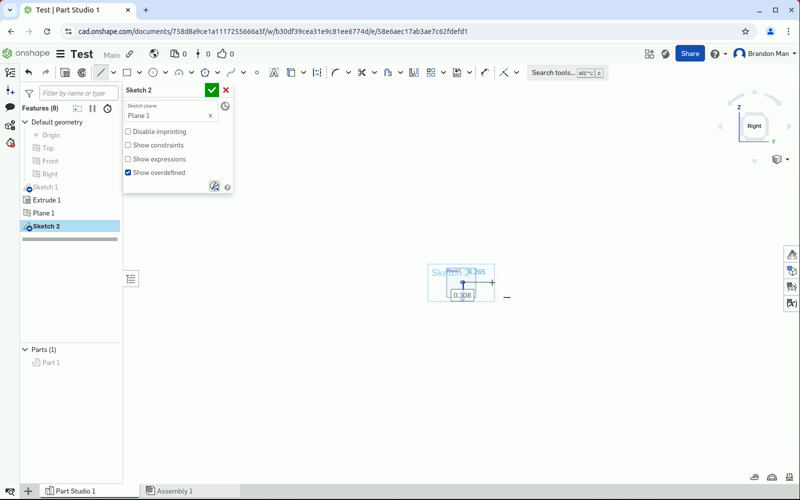
key_down(shift)
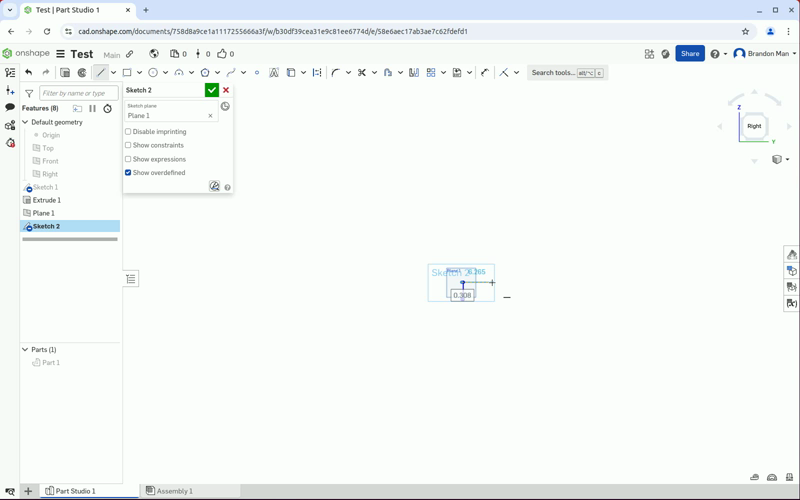
mouse_move(461, 299)
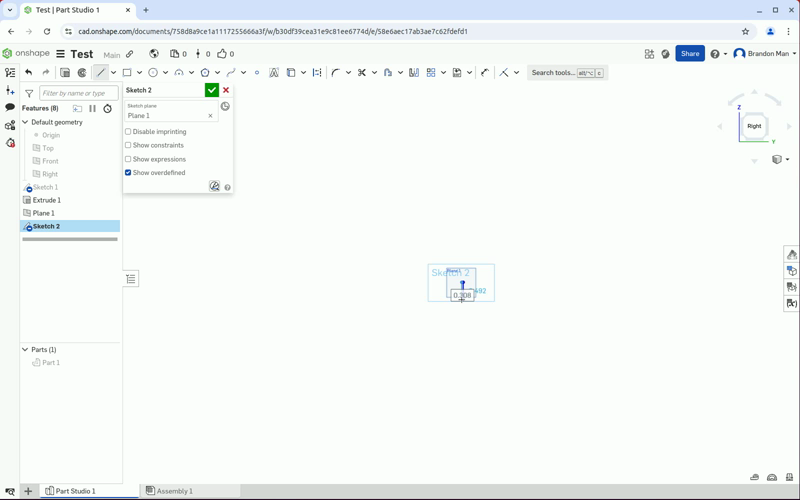
scroll(6)
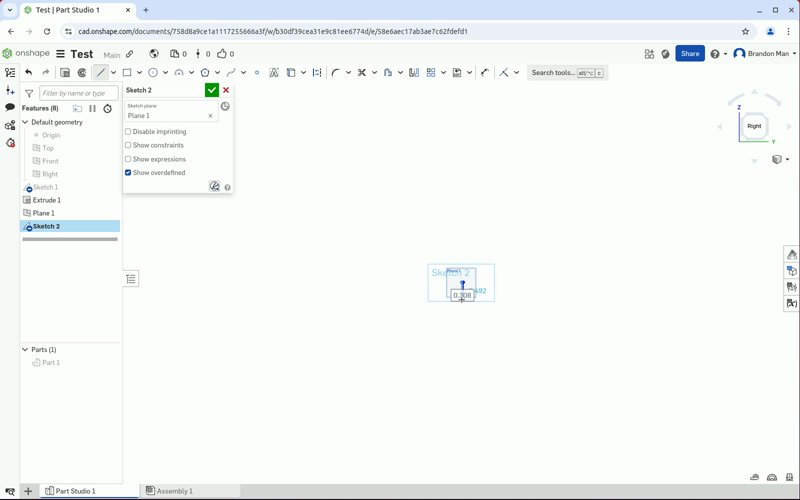
scroll(6)
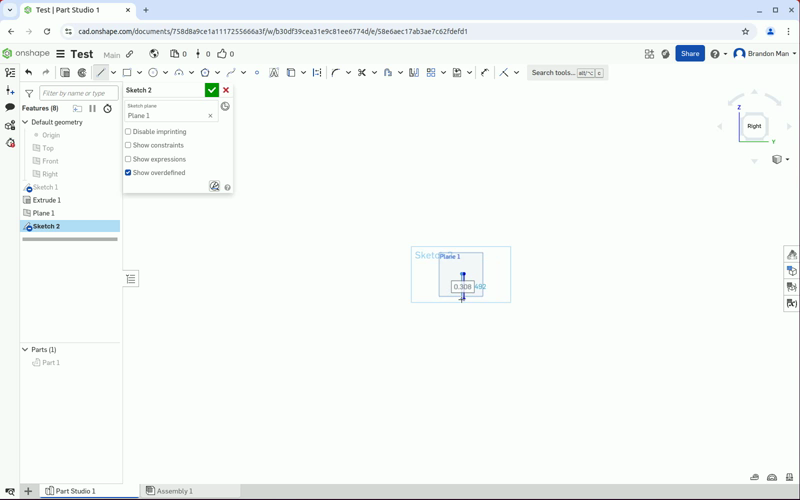
scroll(6)
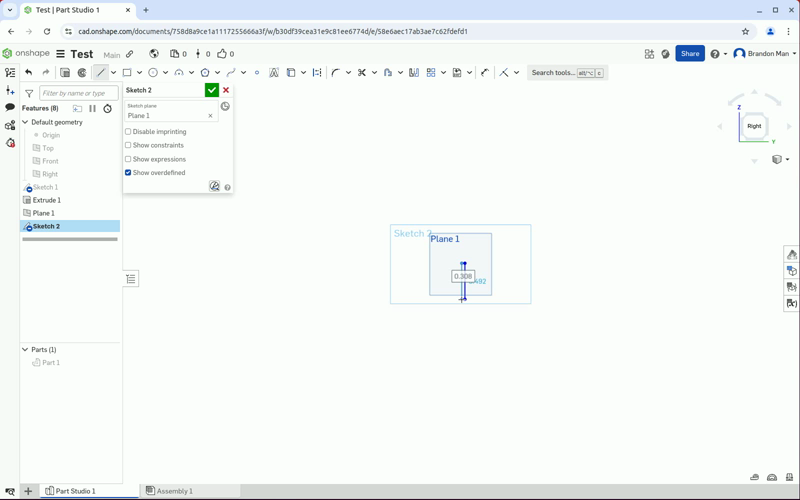
scroll(6)
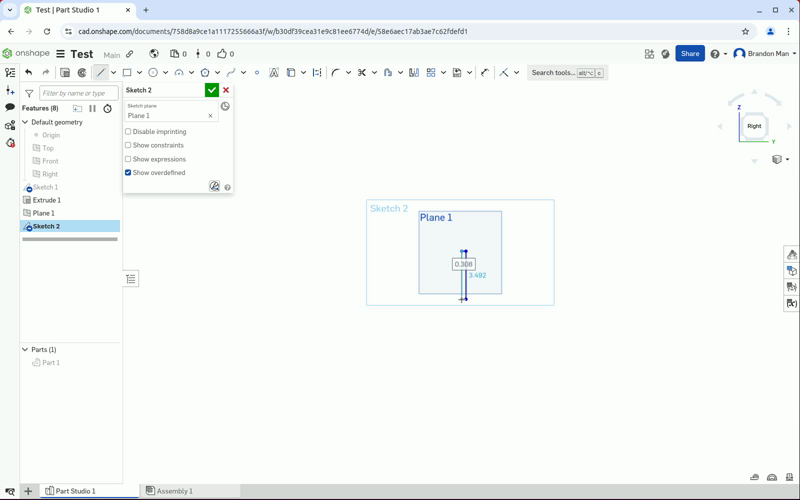
scroll(6)
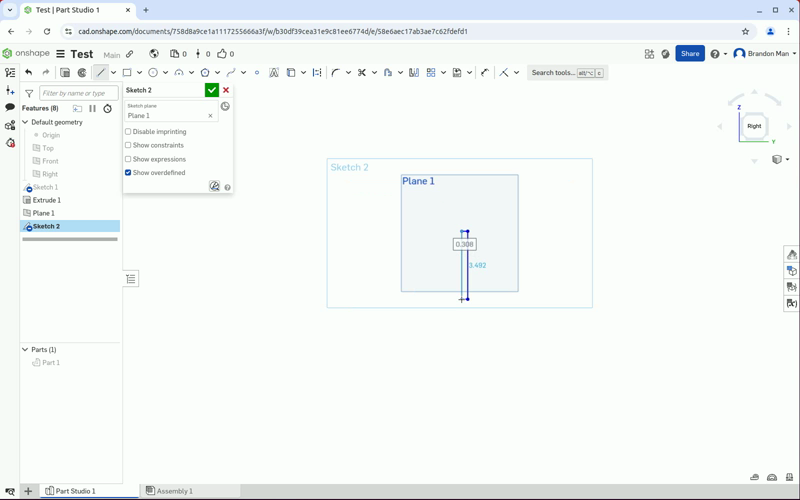
scroll(6)
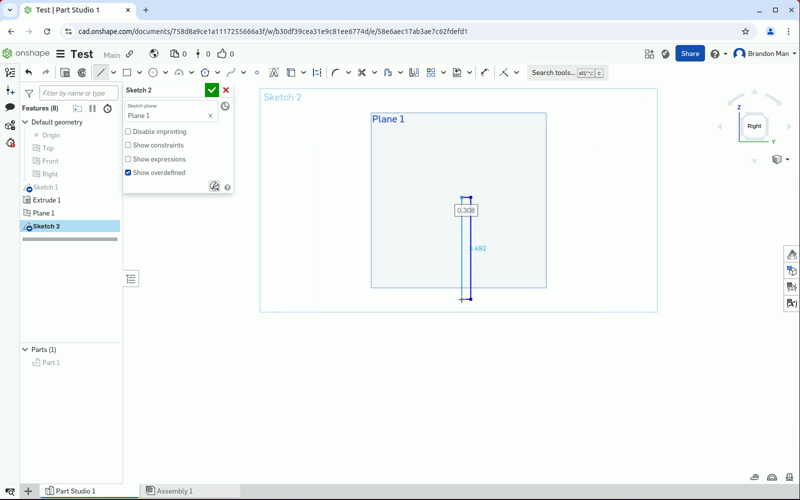
scroll(6)
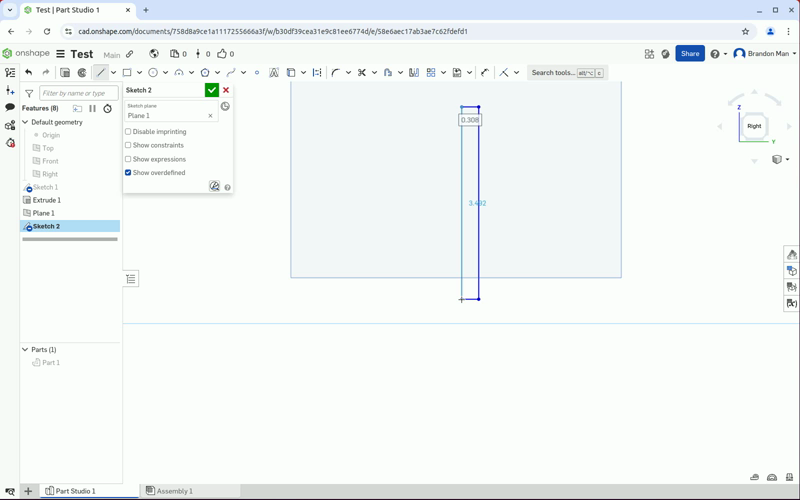
key_up(shift)
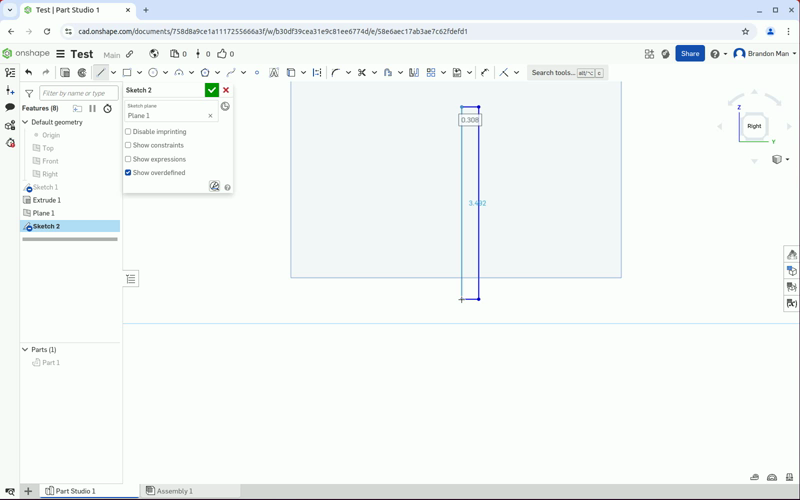
click(461, 299)
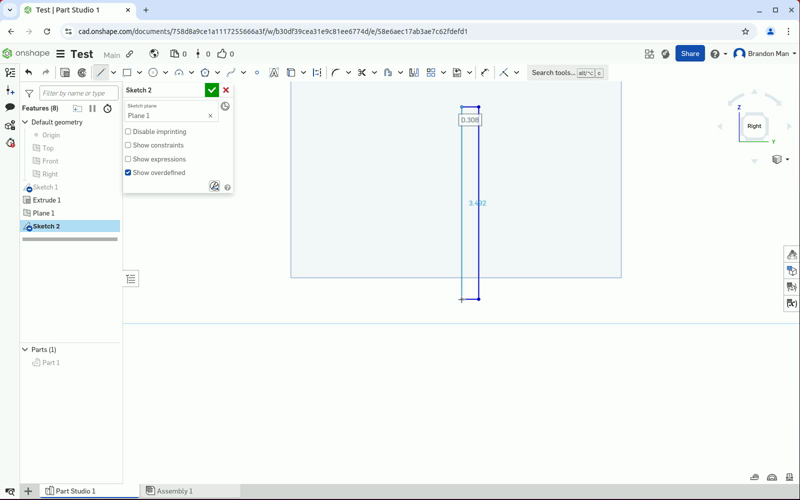
scroll(-6)
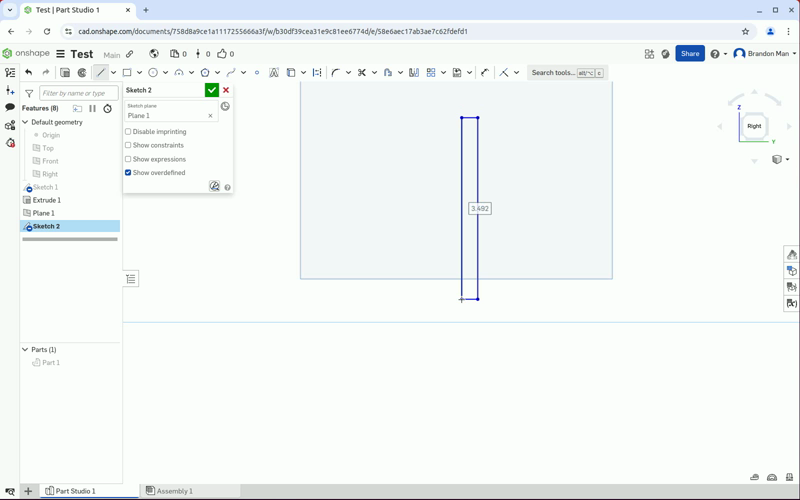
scroll(-6)
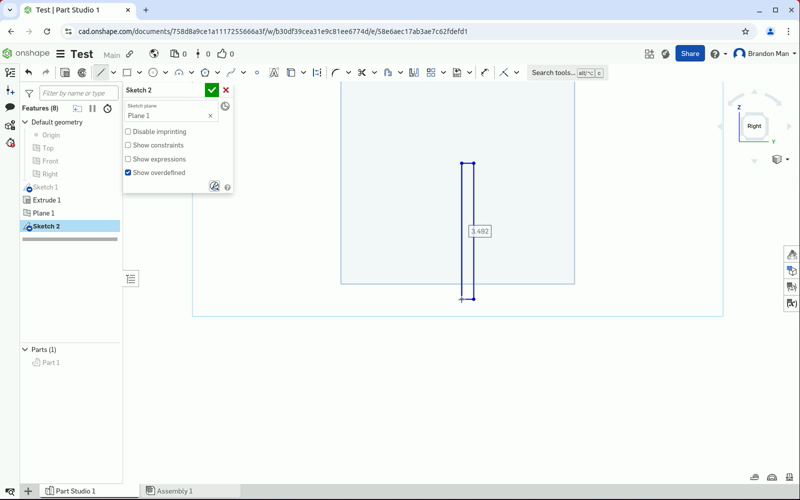
scroll(-6)
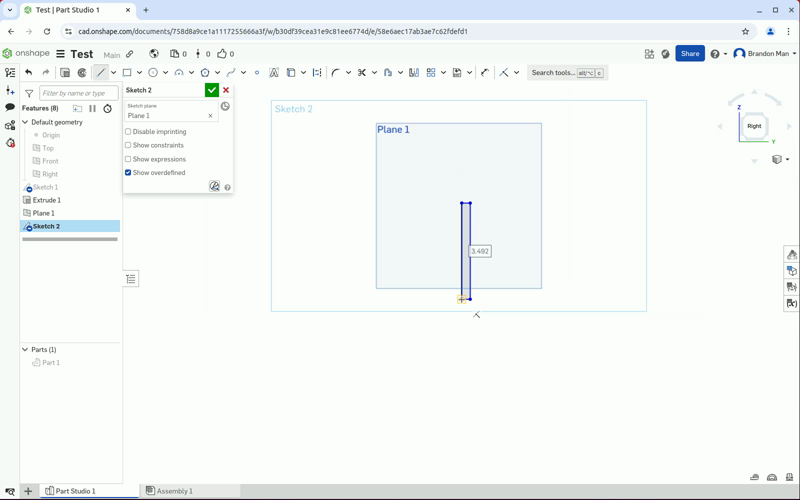
scroll(-6)
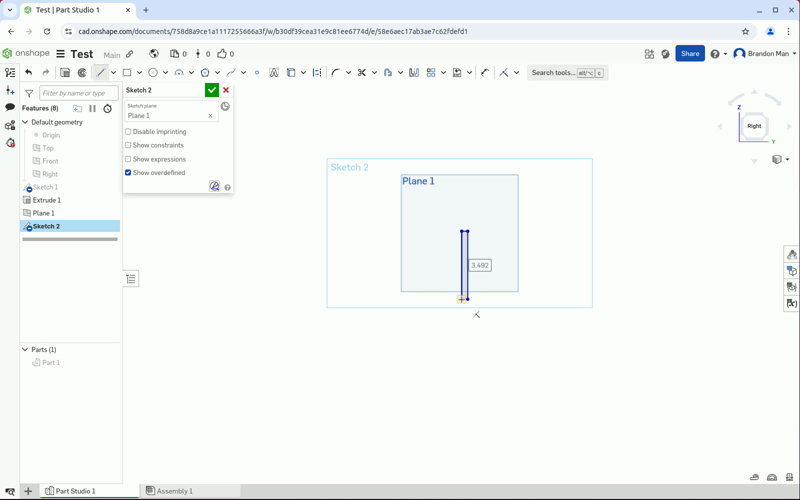
scroll(-6)
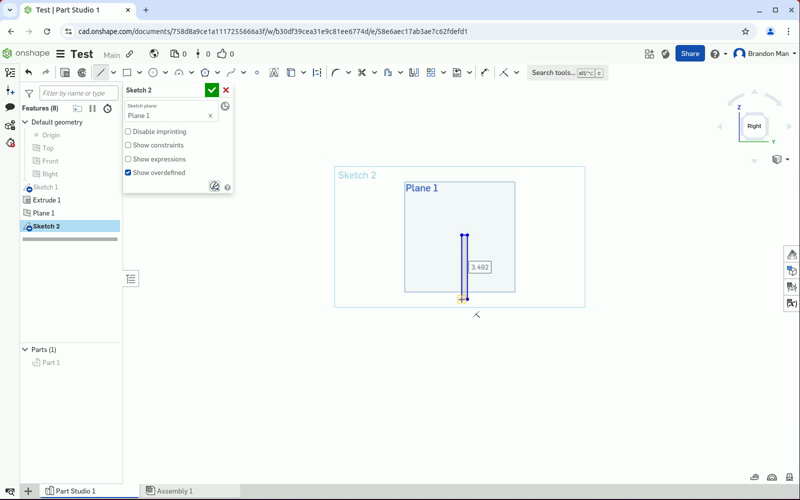
scroll(-6)
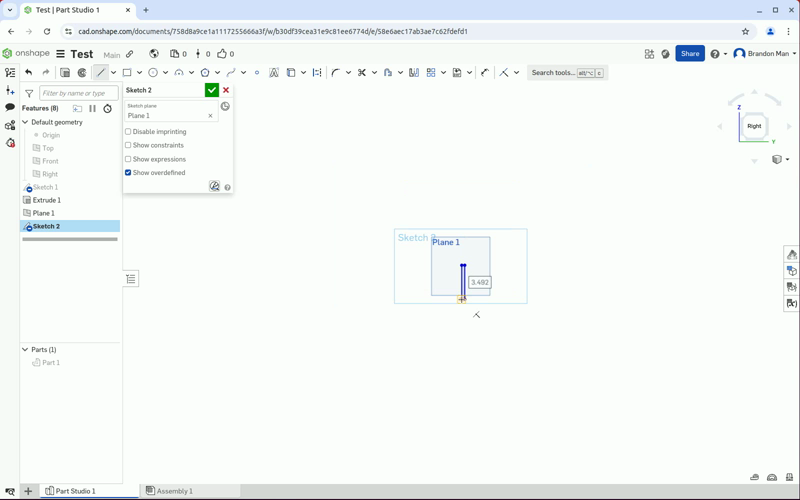
scroll(-6)
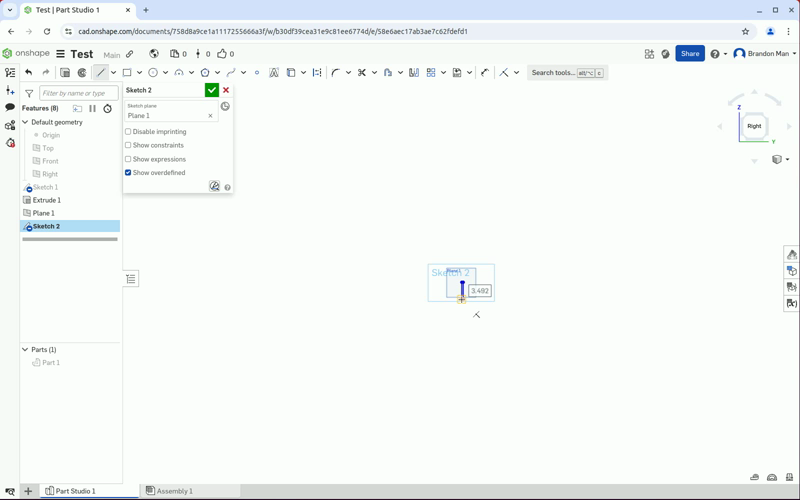
key(esc)
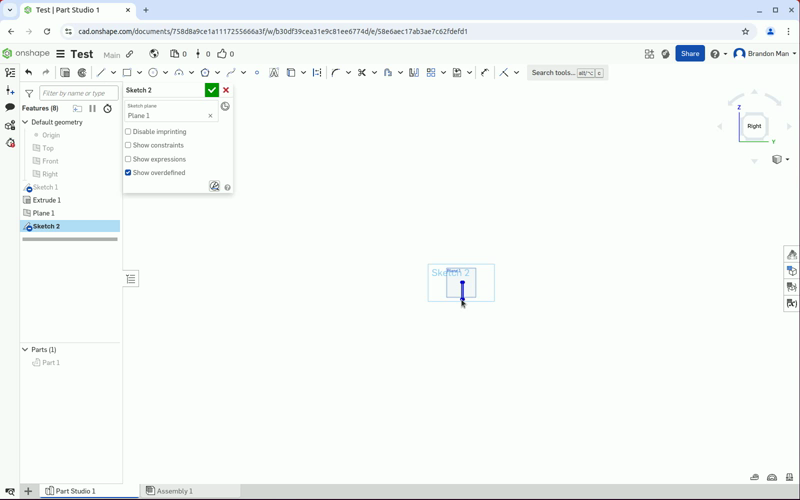
mouse_move(462, 292)
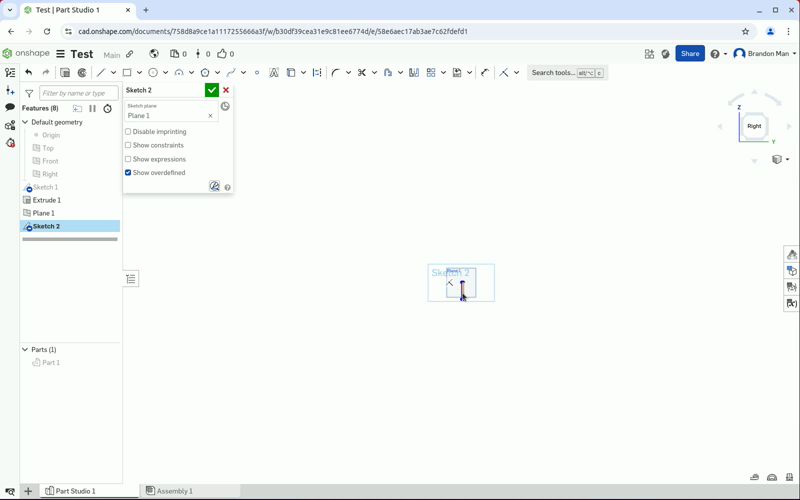
scroll(6)
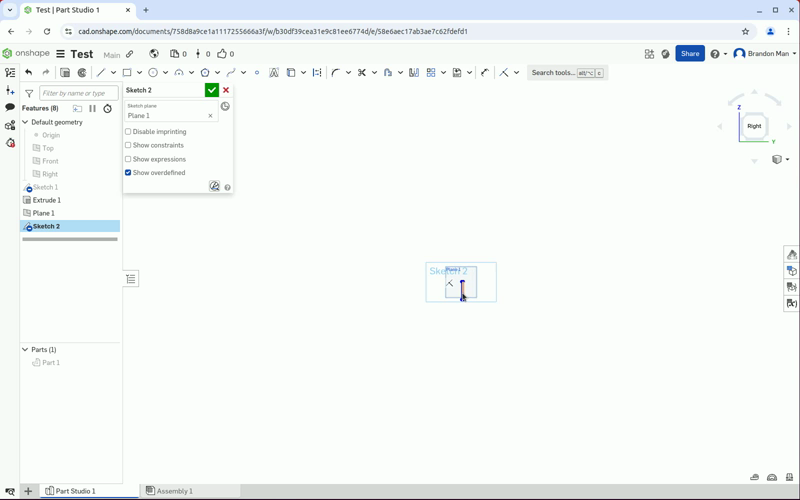
scroll(6)
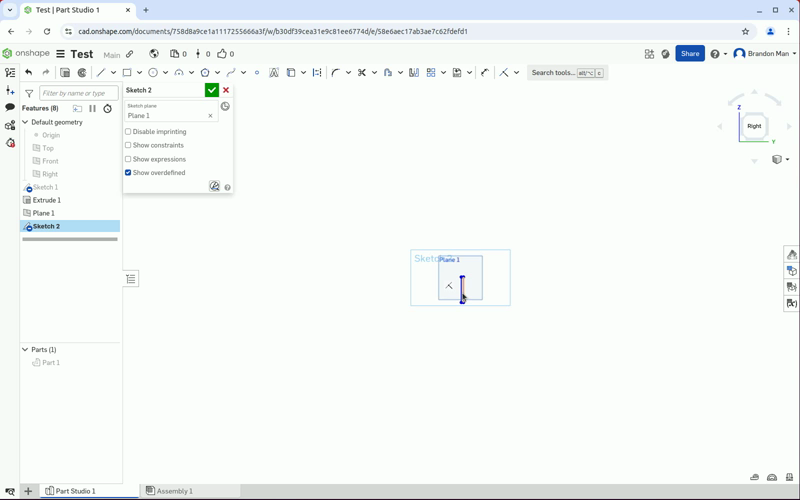
scroll(6)
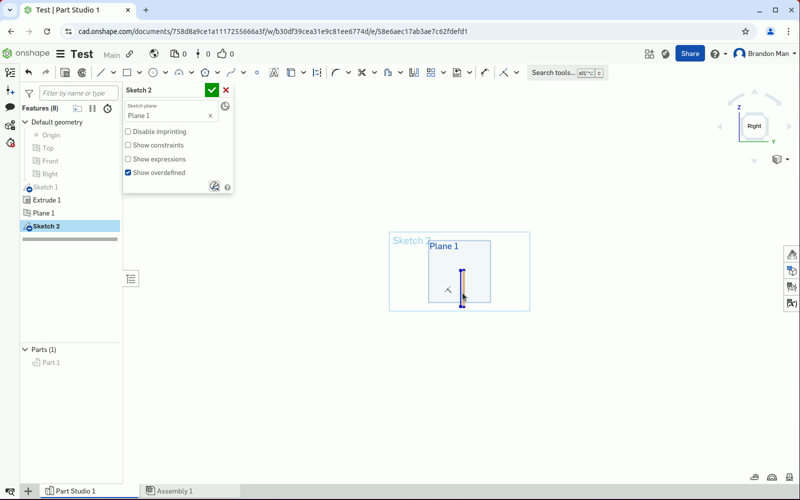
scroll(6)
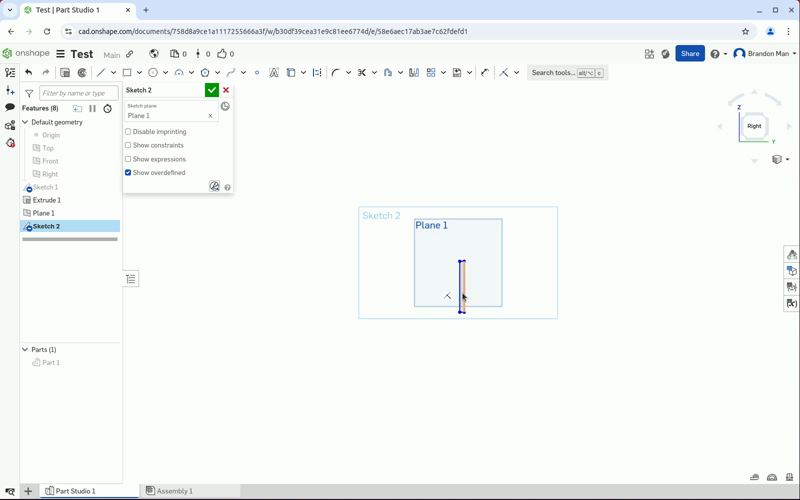
scroll(6)
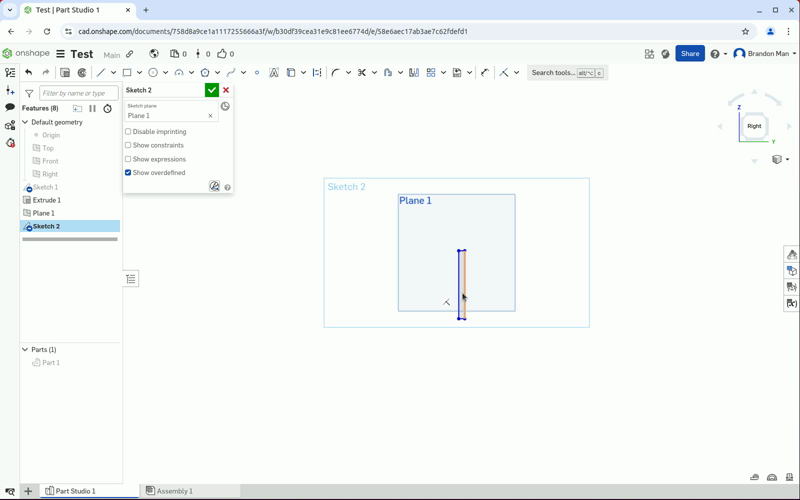
scroll(6)
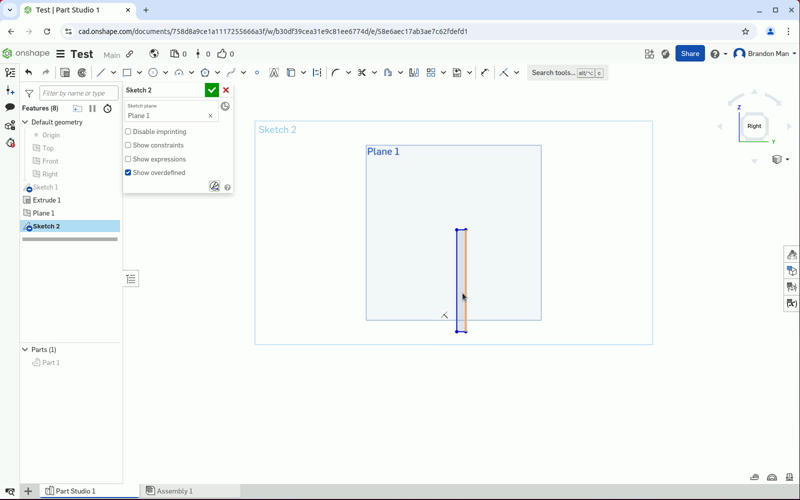
scroll(6)
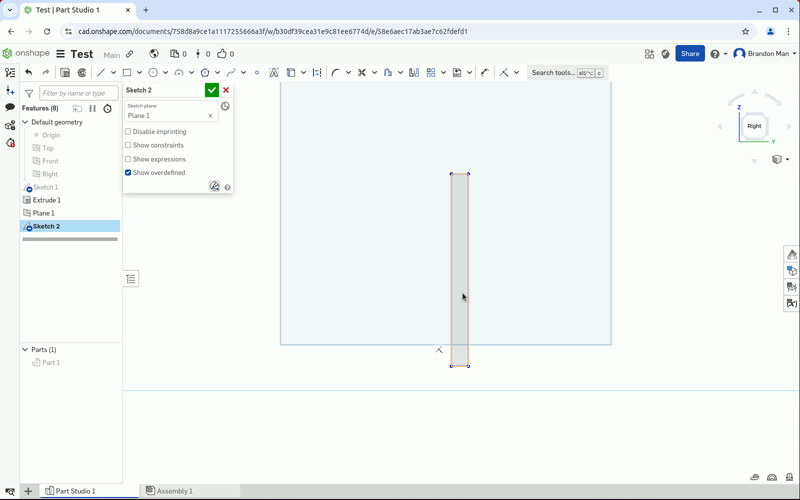
click(462, 292)
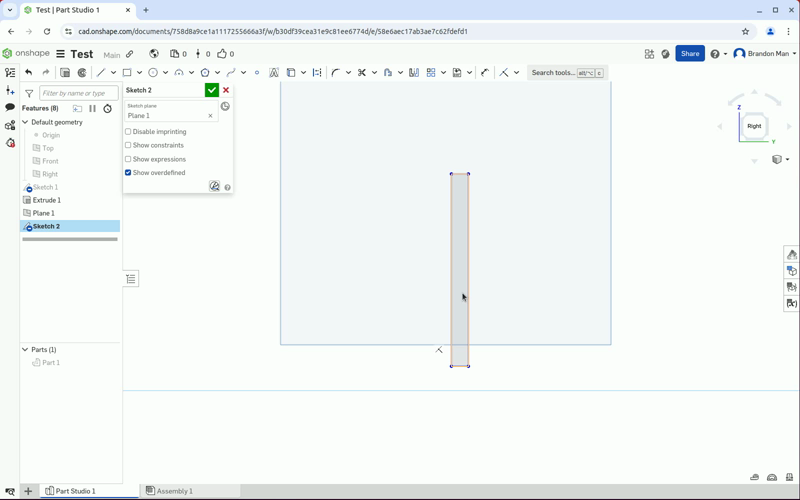
scroll(-6)
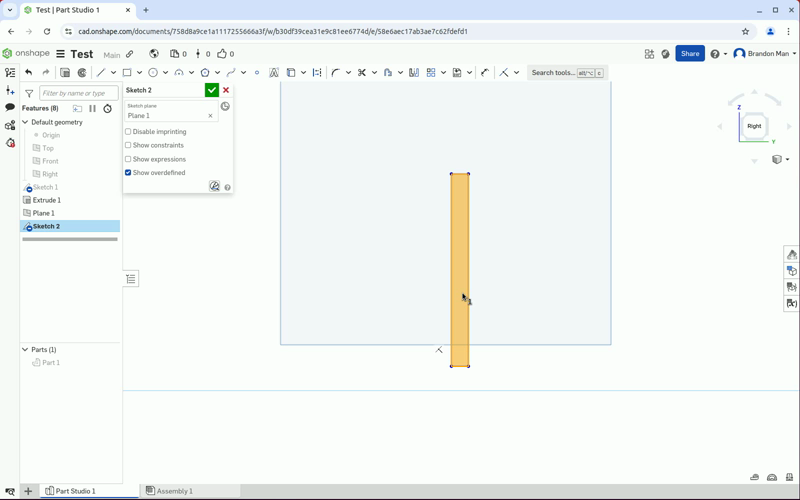
scroll(-6)
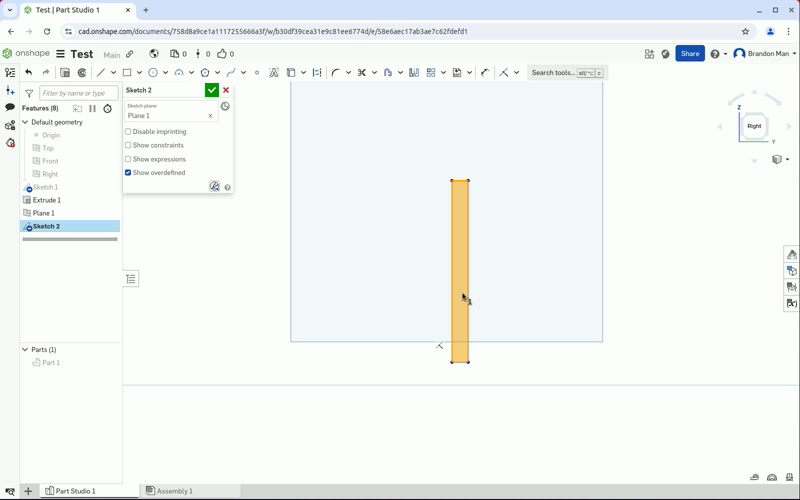
scroll(-6)
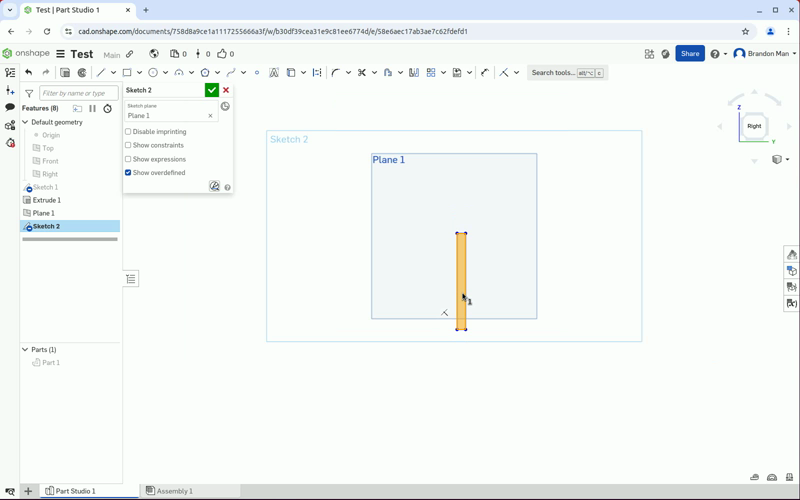
scroll(-6)
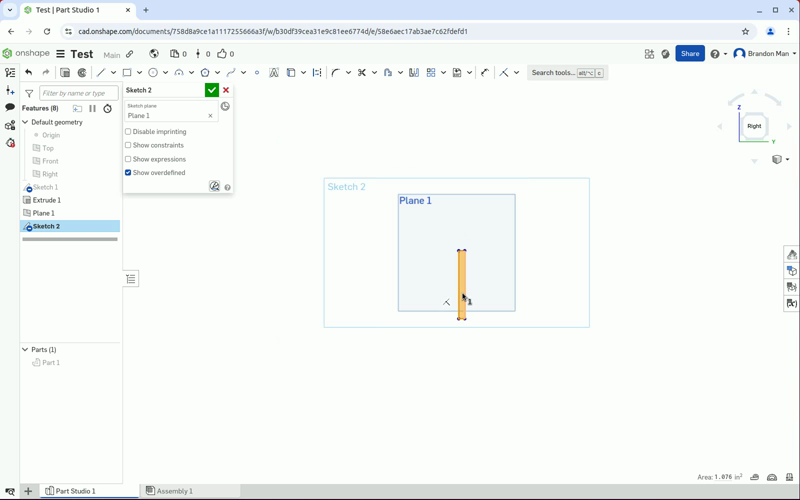
scroll(-6)
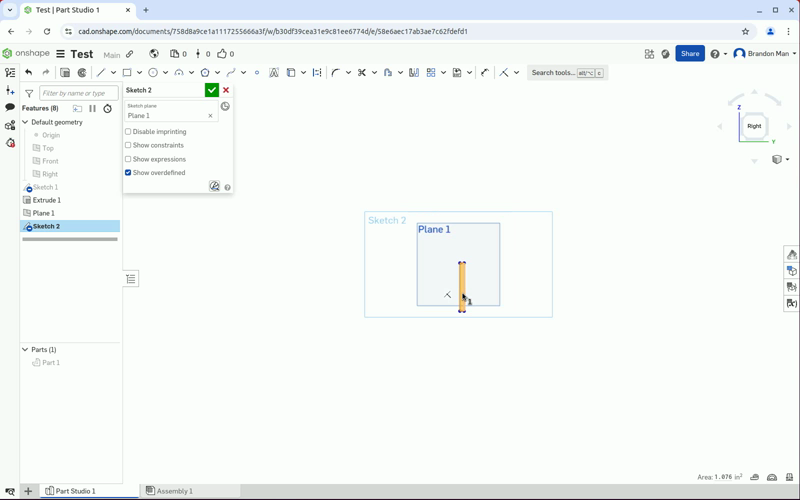
scroll(-6)
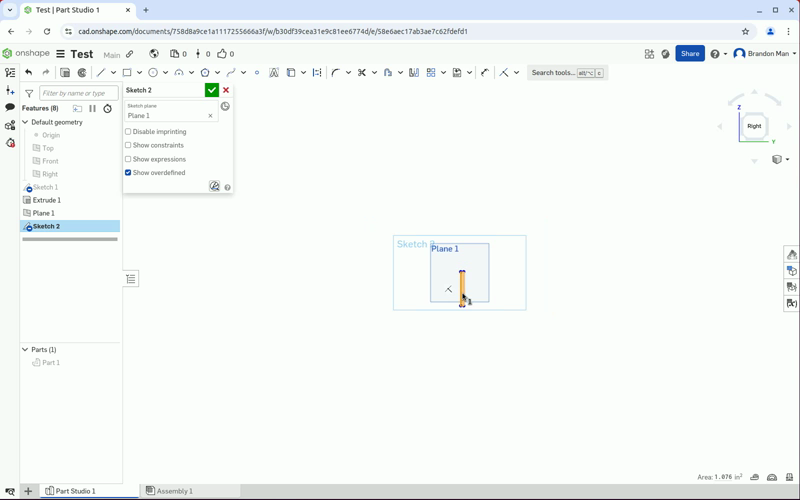
scroll(-6)
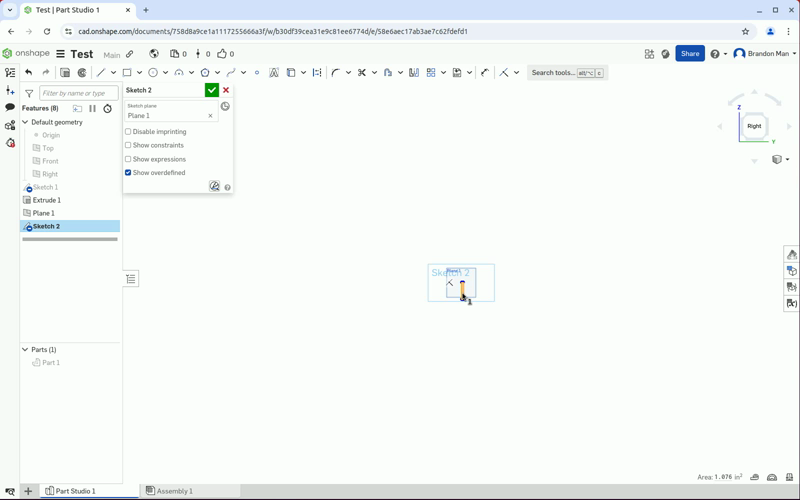
mouse_move(73, 352)
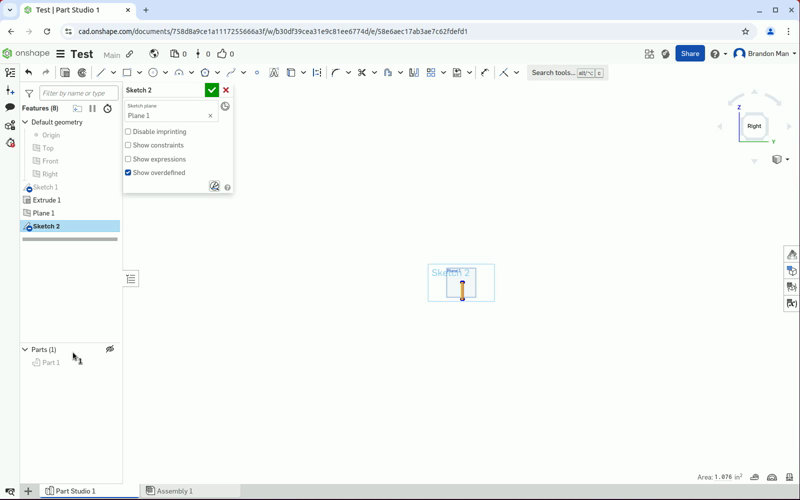
key(shift+y)
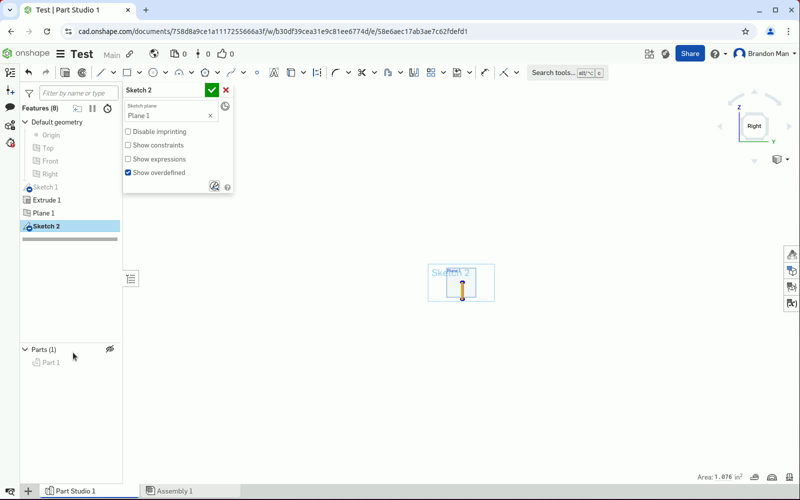
key(shift+e)
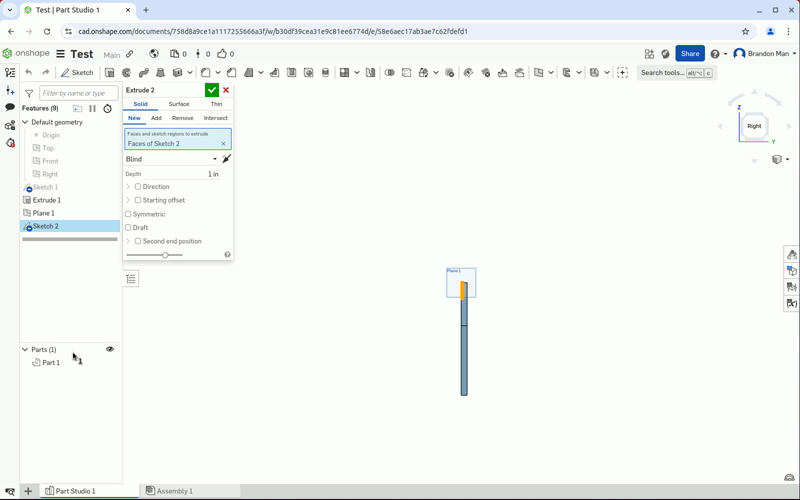
mouse_move(143, 106)
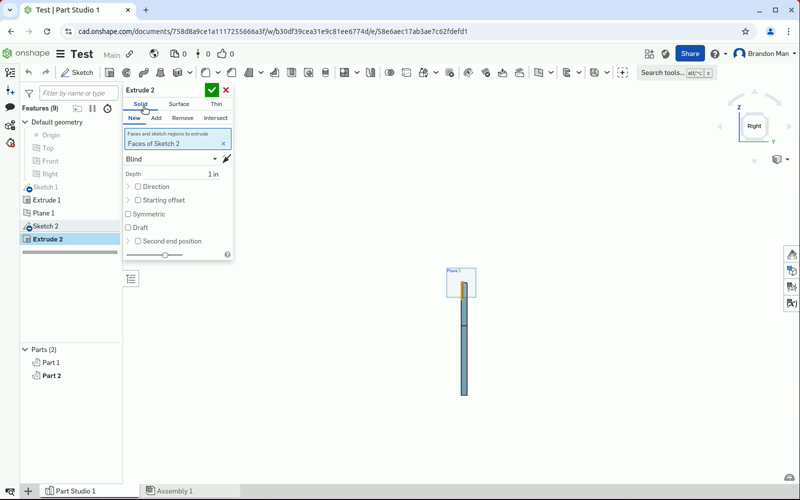
click(143, 106)
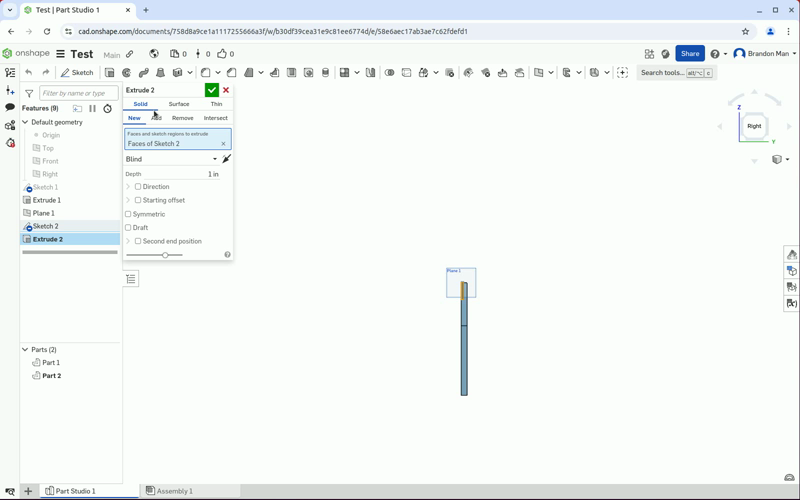
mouse_move(186, 120)
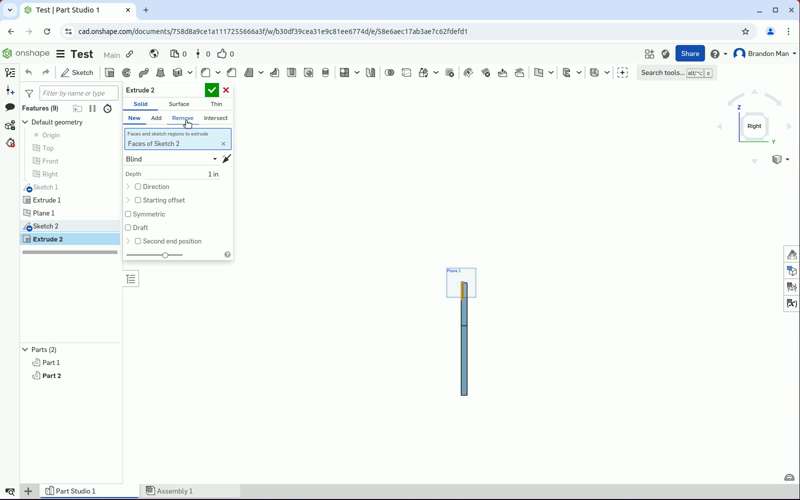
click(186, 120)
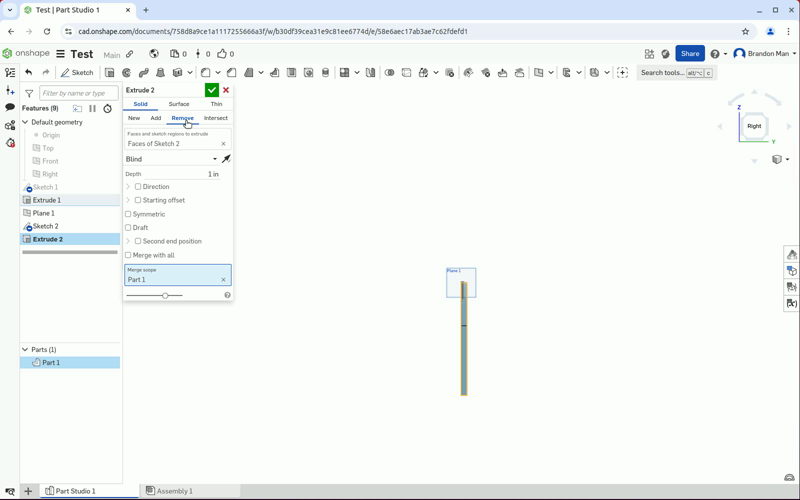
key(tab, 4)
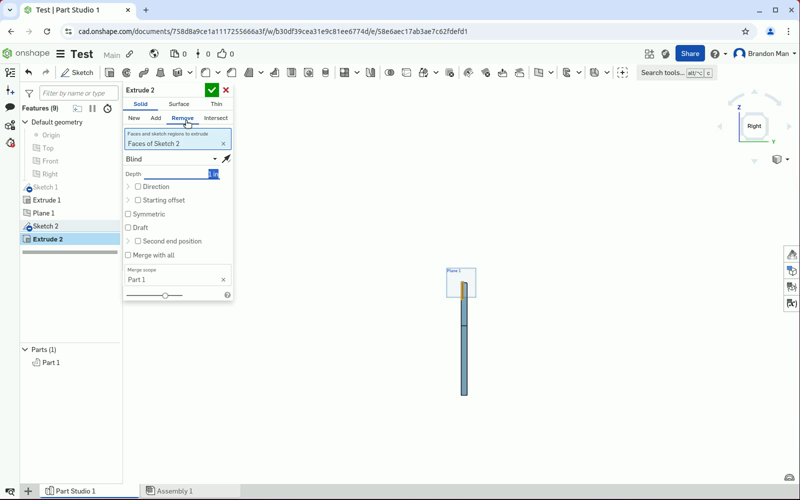
text(0.241)
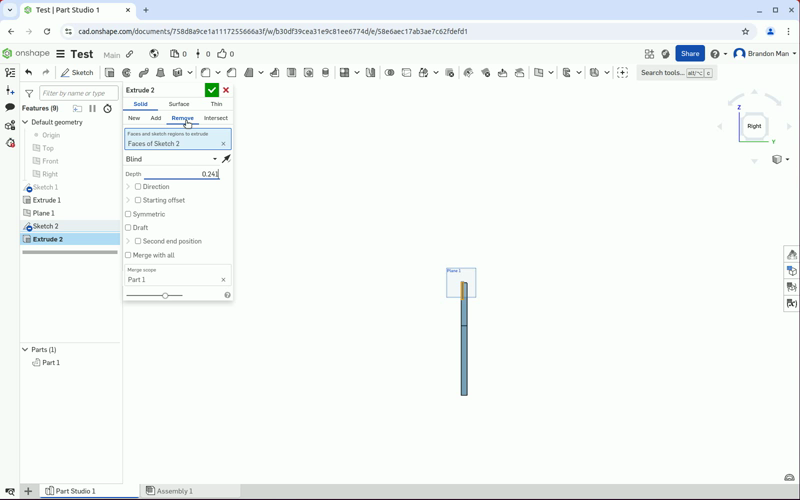
key(tab, 6)
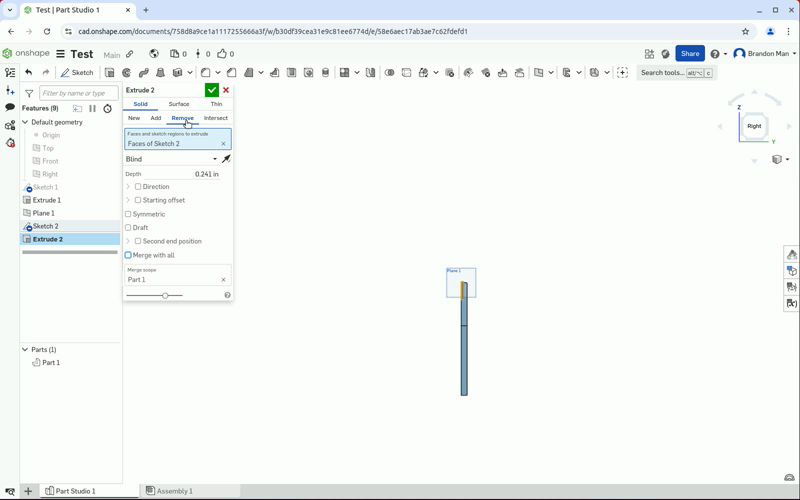
key(space)
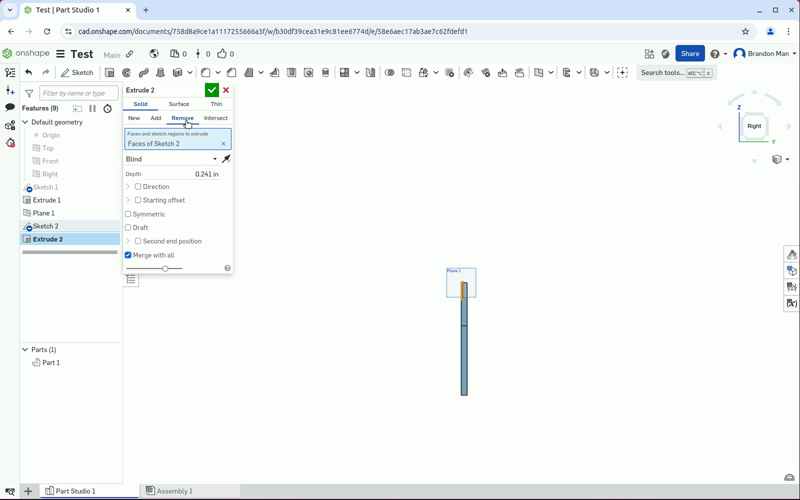
key(enter)
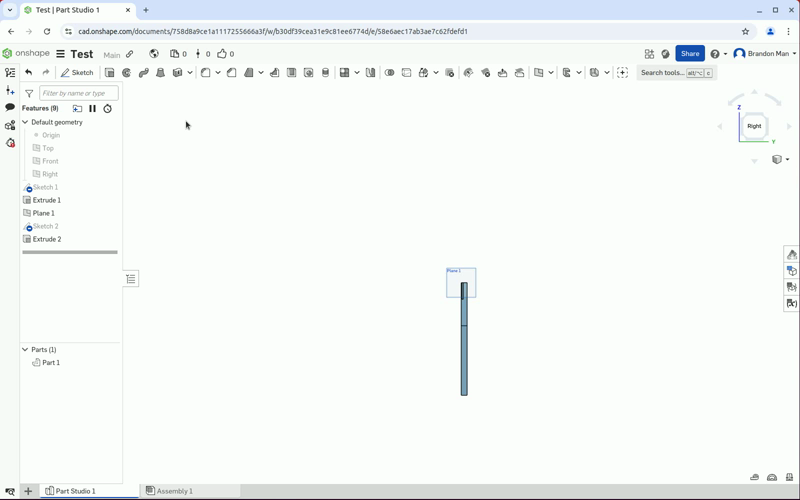
key(shift+h)
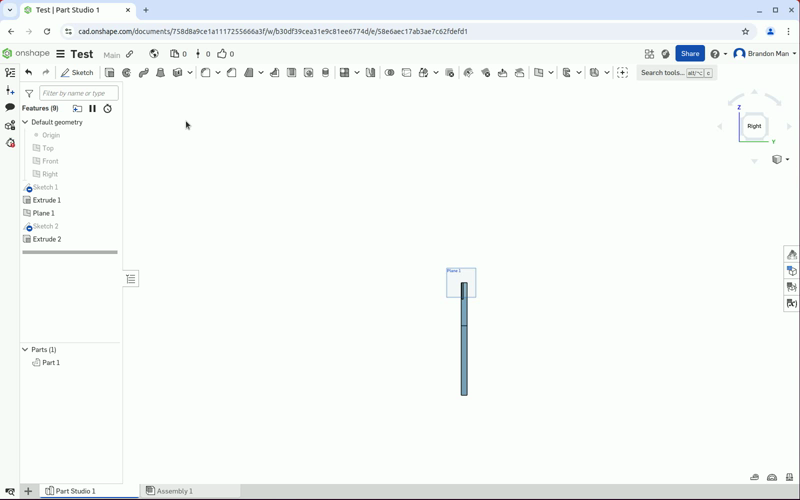
key(shift+h)
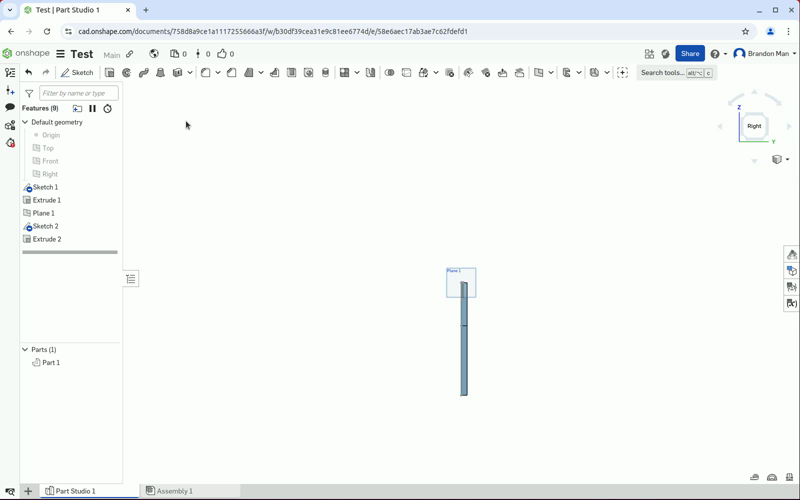
key(shift+7)
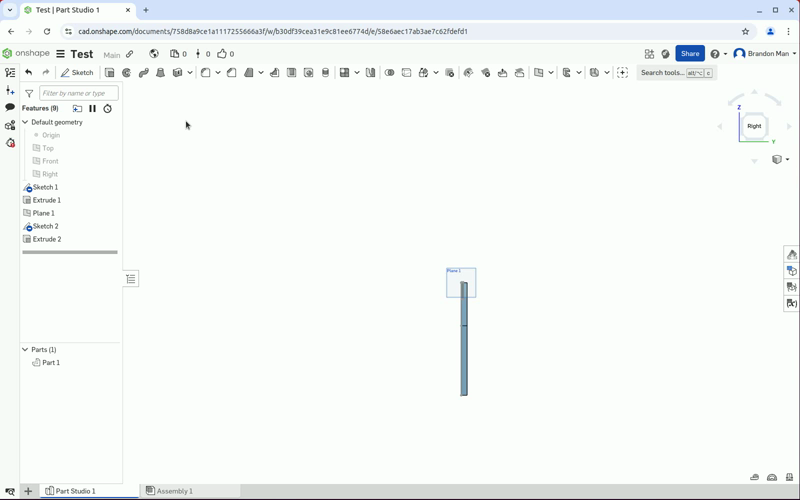
key(right, 2)
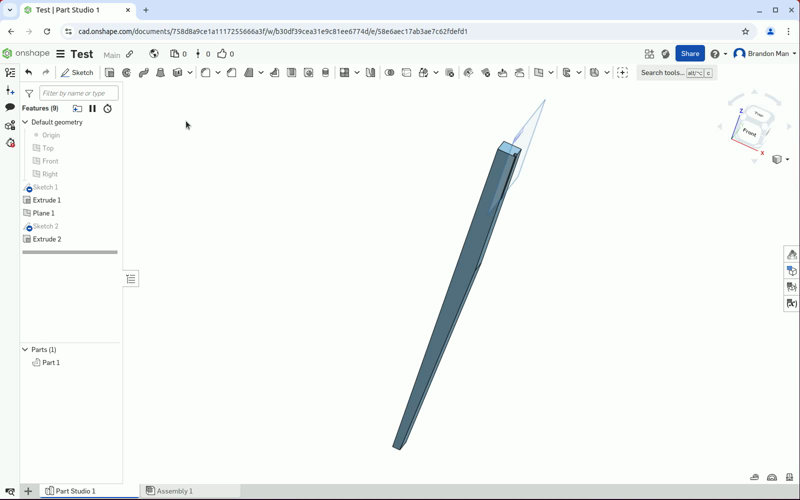
key(down, 2)
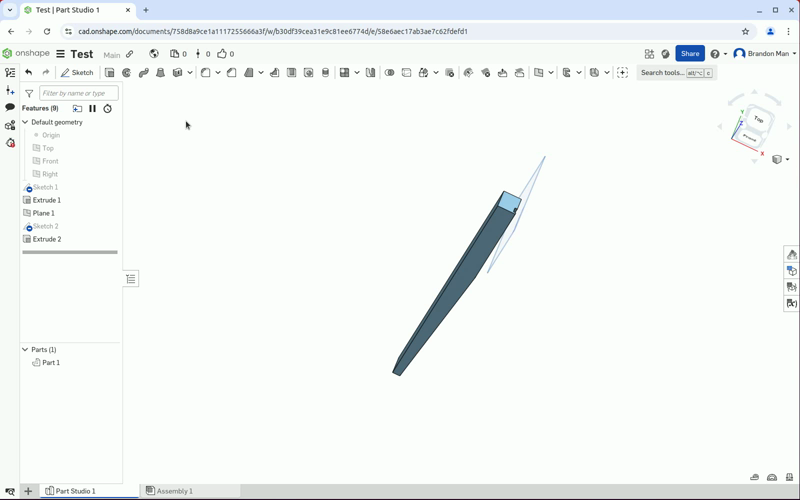
key(up, 2)
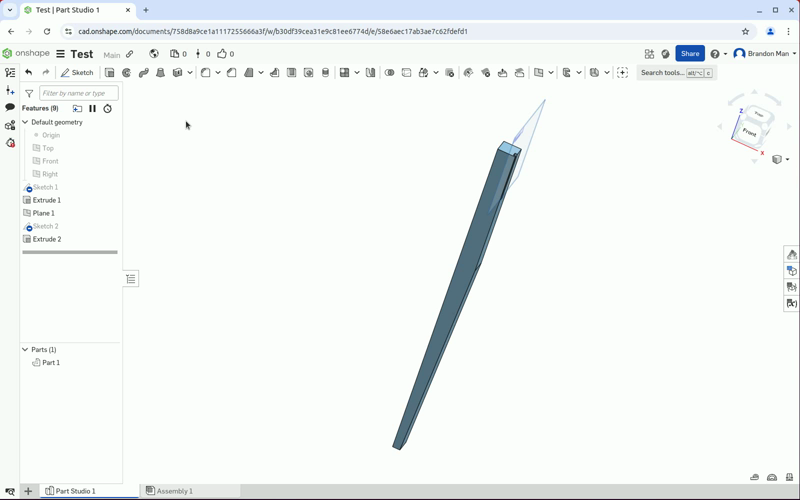
key(left, 2)
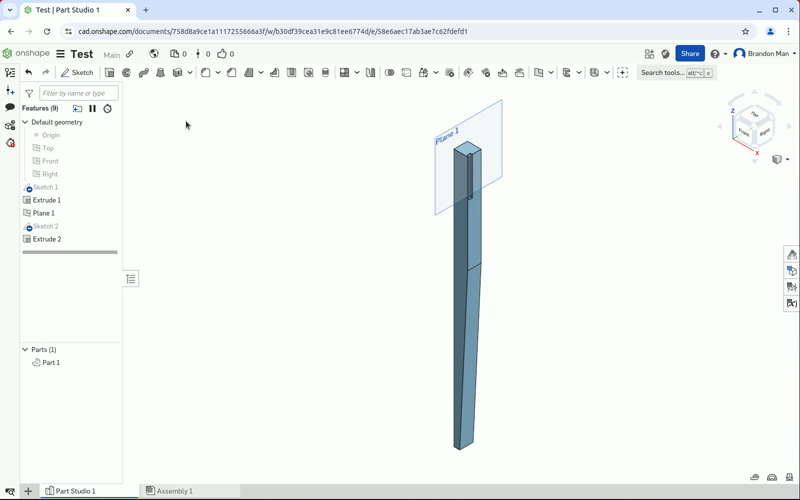
mouse_move(73, 189)
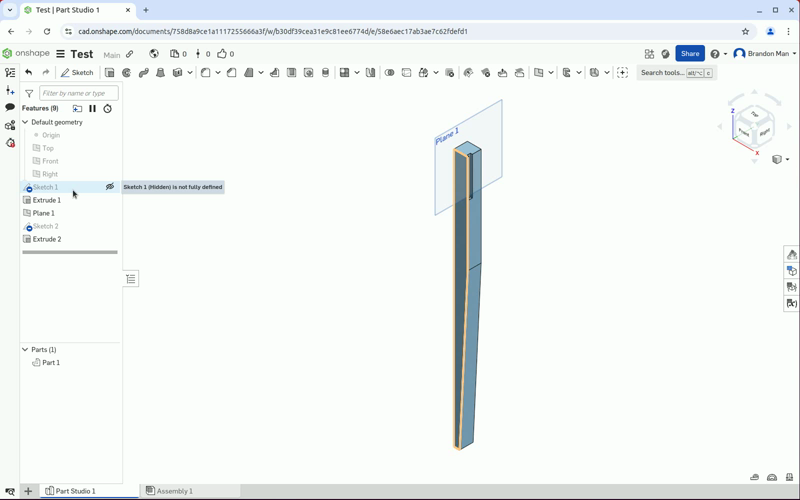
click(73, 189)